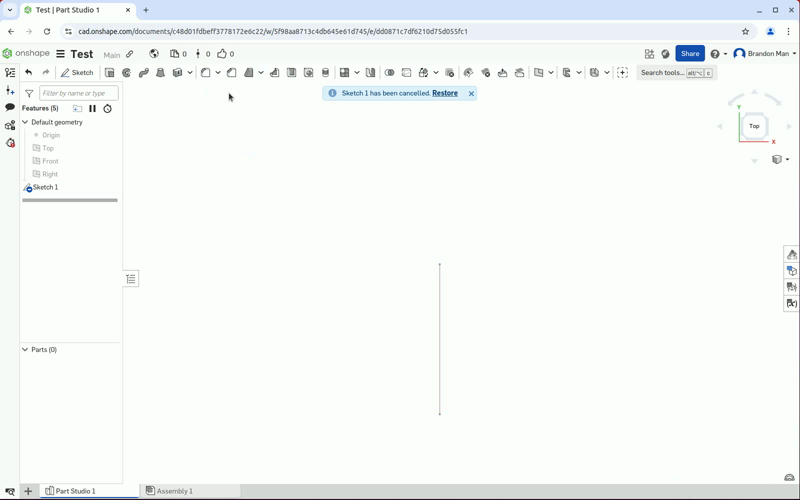
key(shift+h)
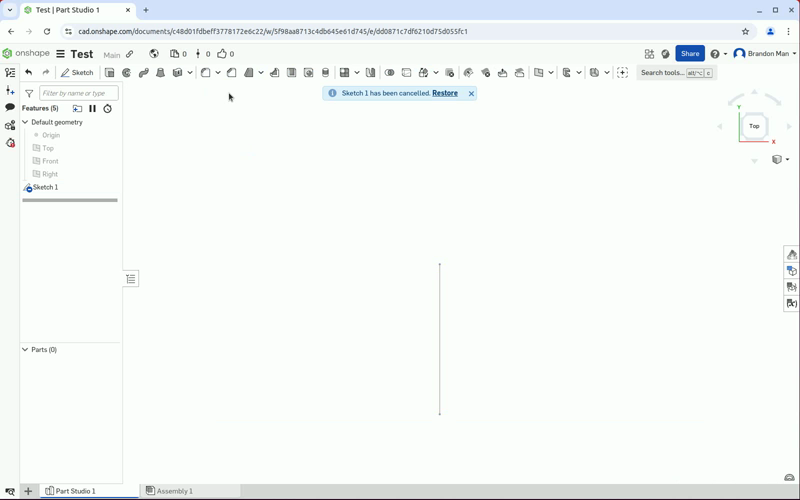
key(shift+s)
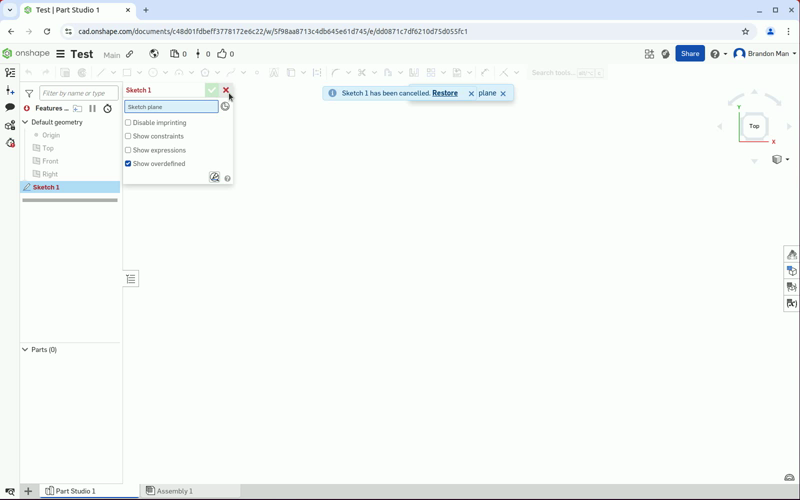
mouse_move(73, 150)
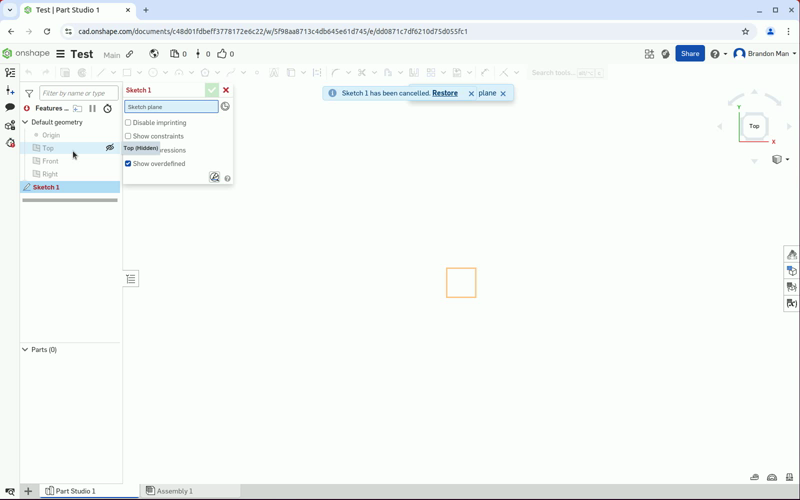
click(73, 150)
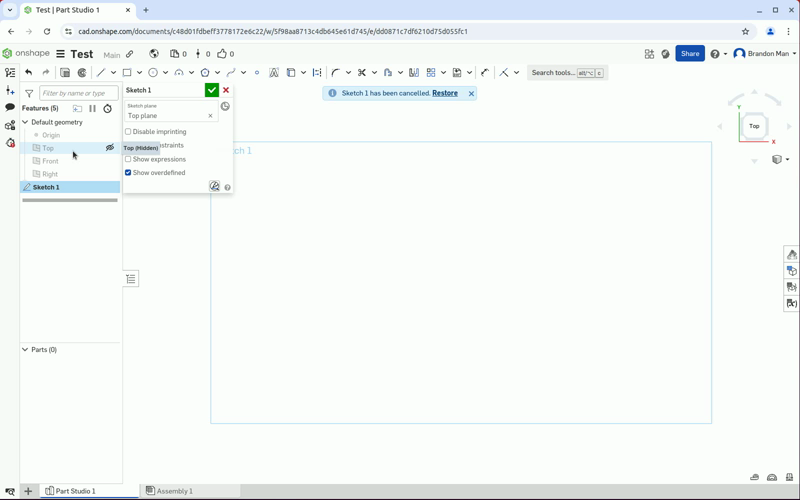
mouse_move(73, 352)
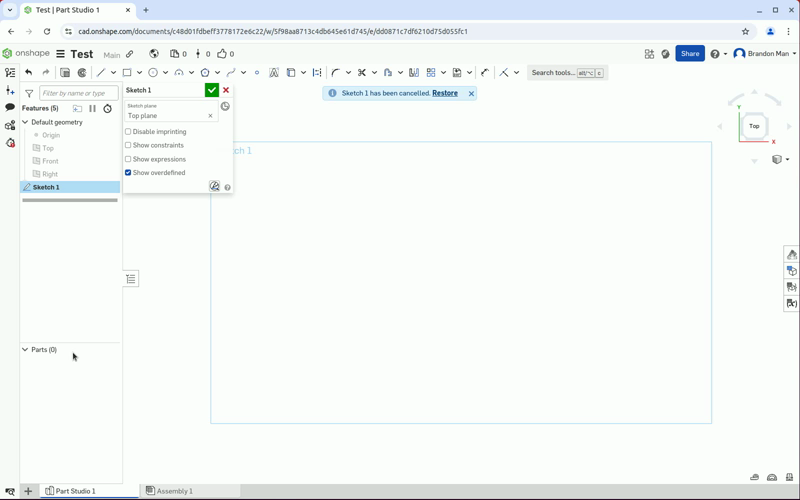
key(y)
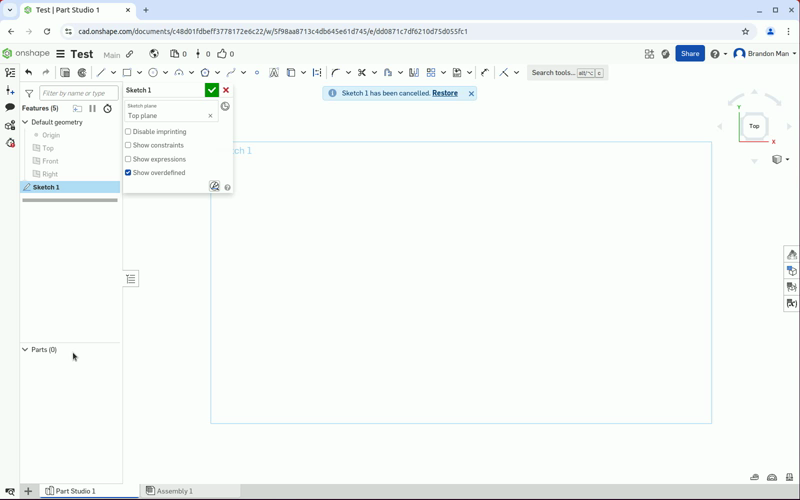
key(l)
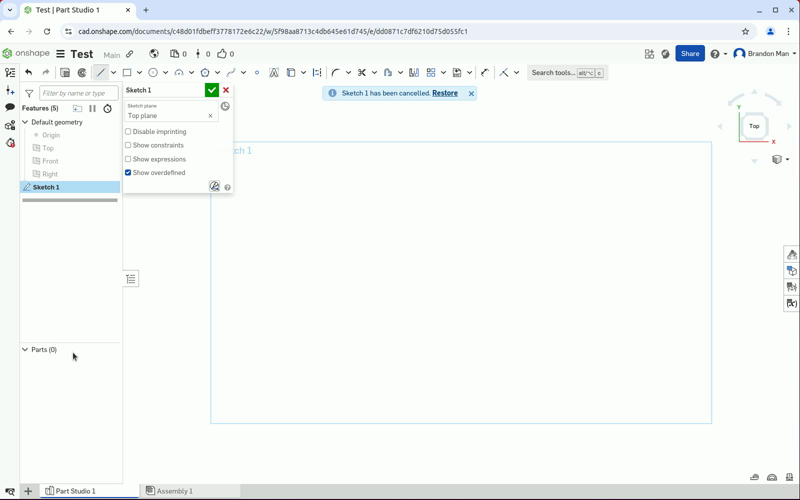
key_down(shift)
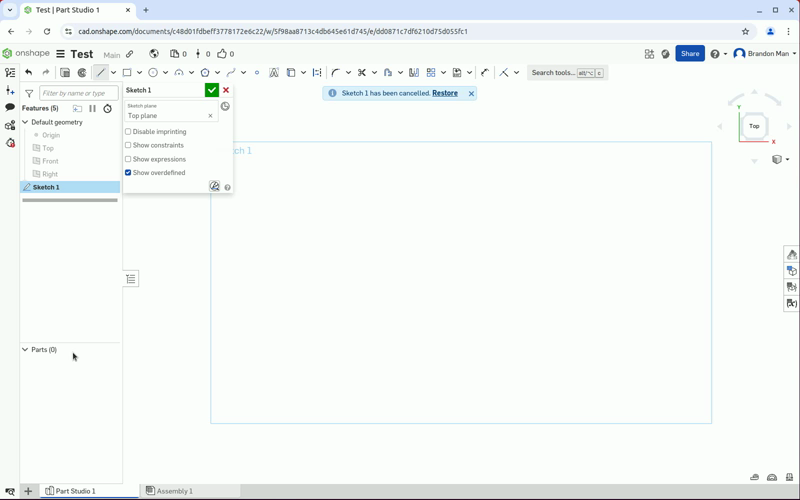
mouse_move(460, 282)
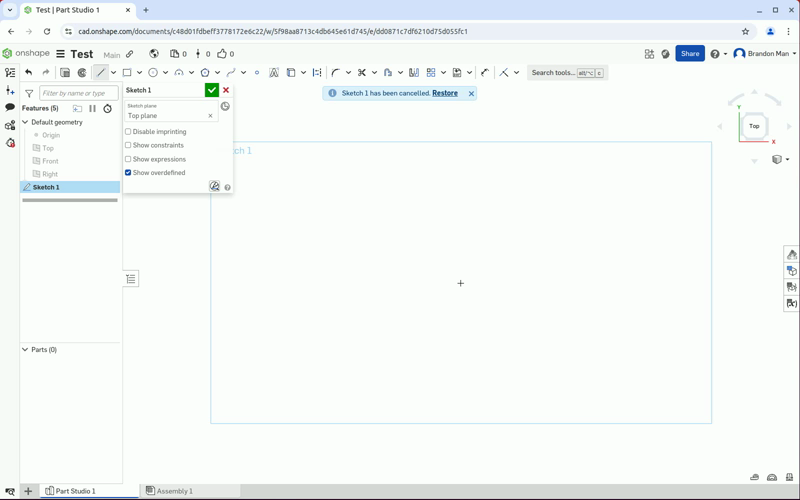
click(460, 282)
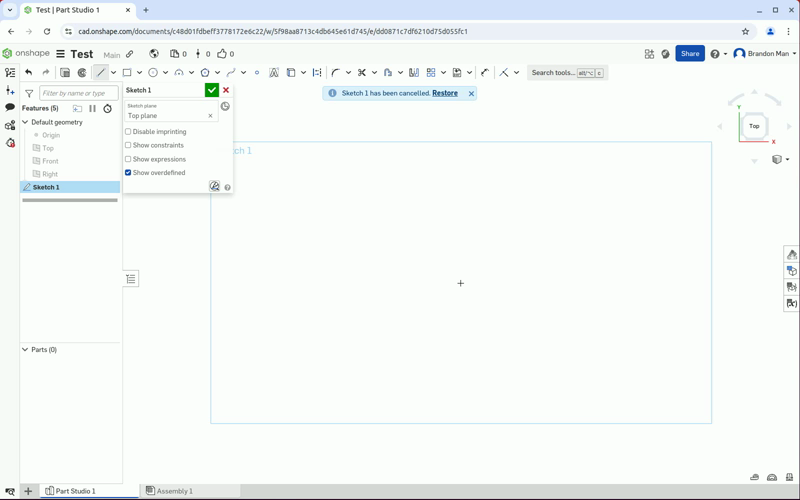
key_up(shift)
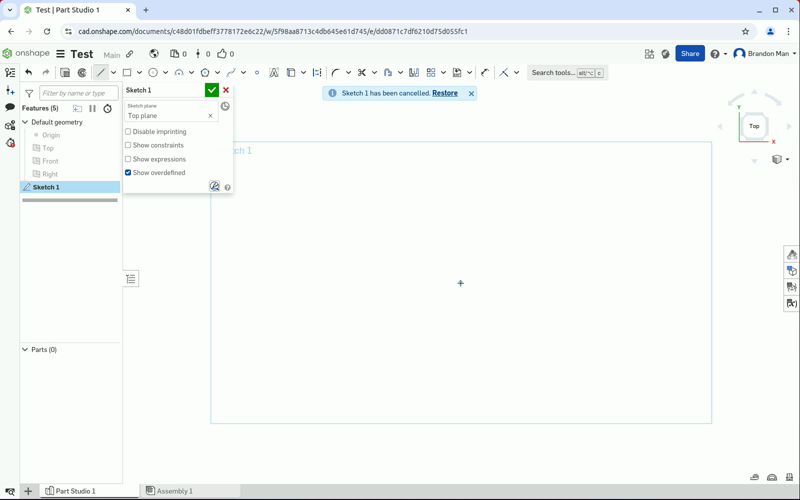
key_down(shift)
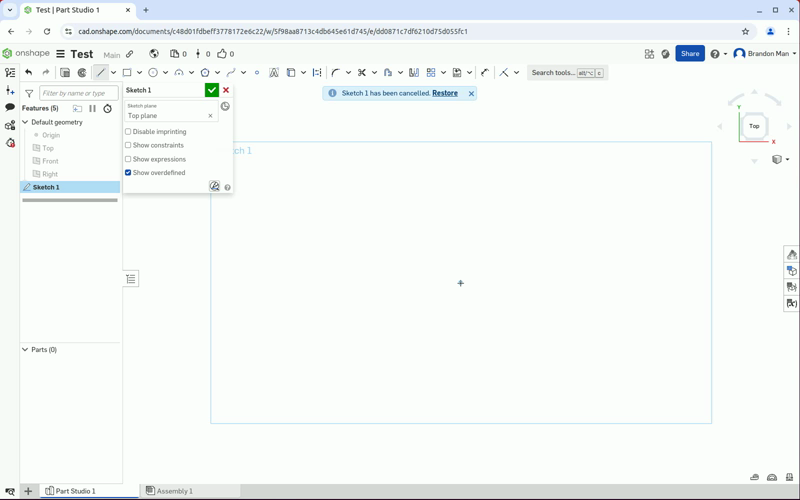
mouse_move(565, 282)
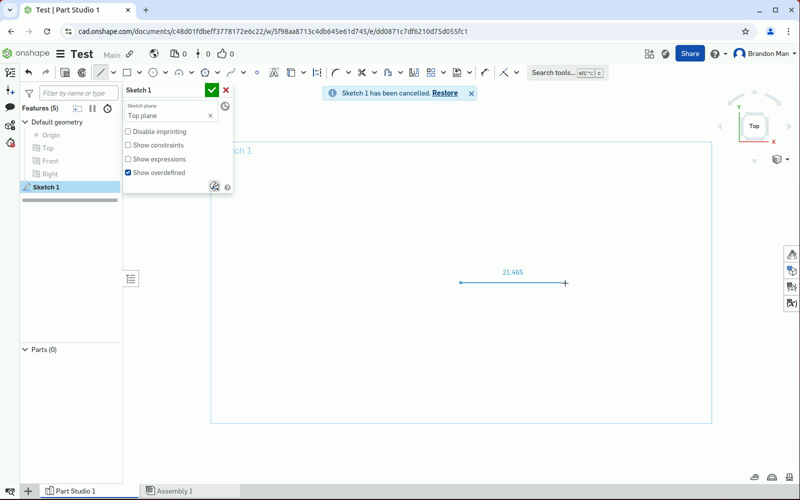
click(565, 282)
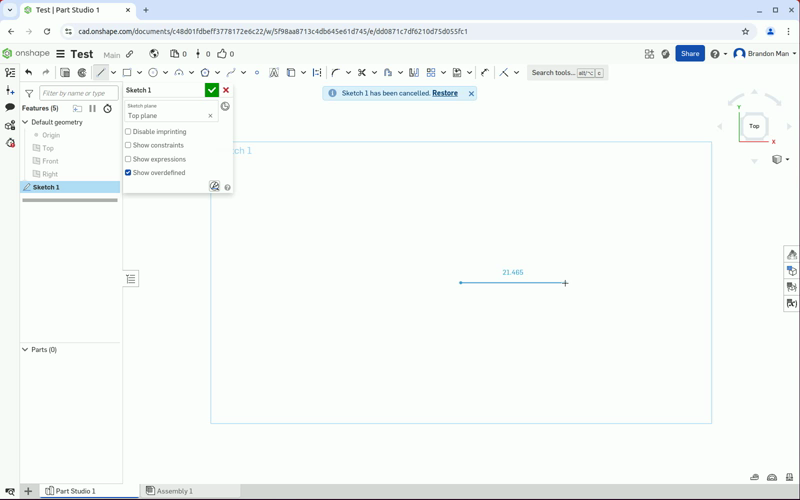
key_up(shift)
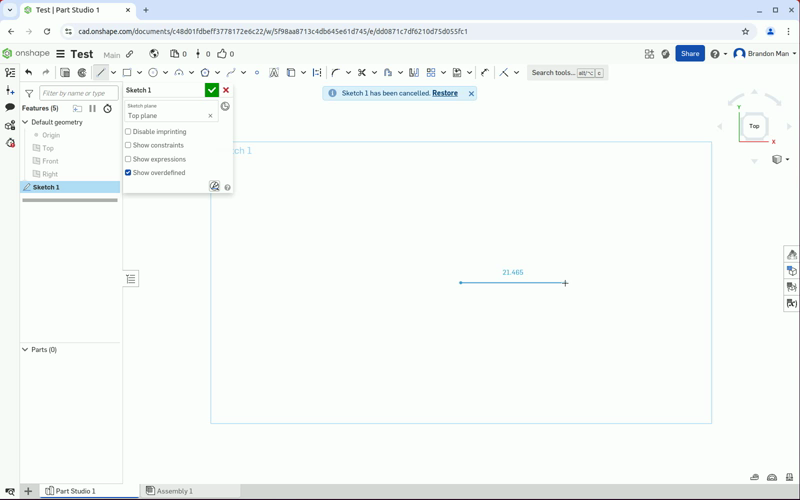
key_down(shift)
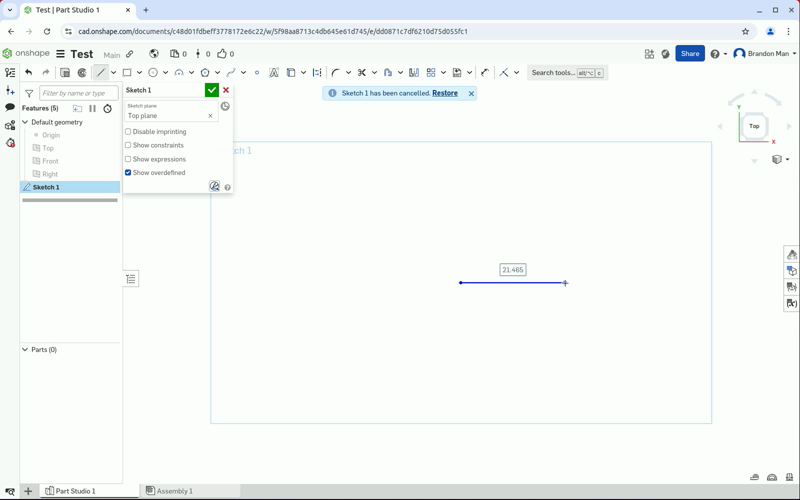
mouse_move(565, 178)
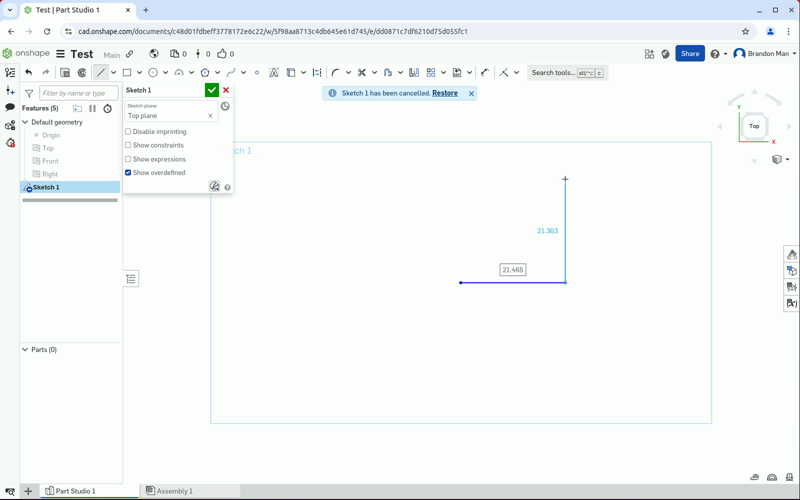
click(565, 178)
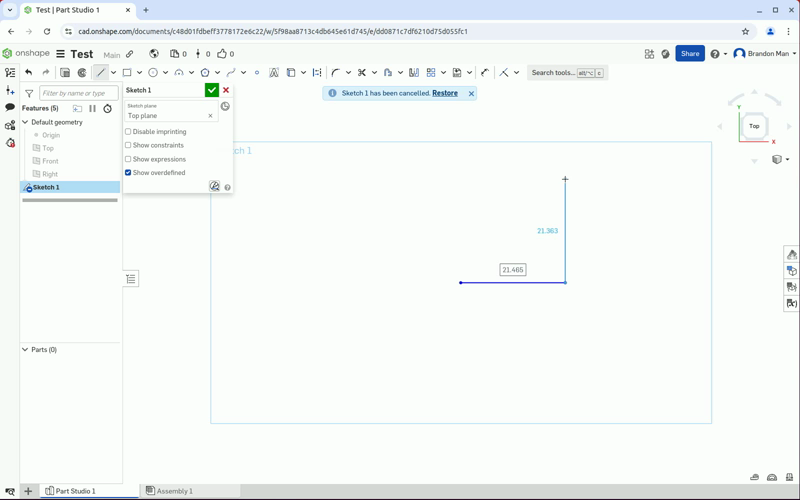
key_up(shift)
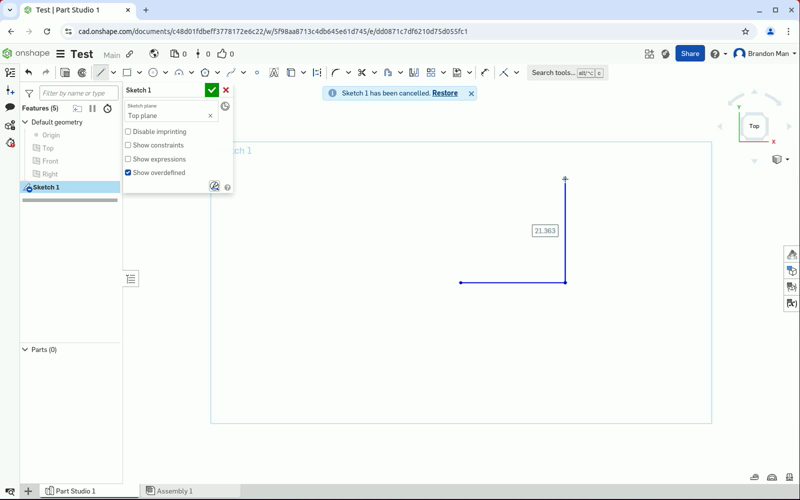
key_down(shift)
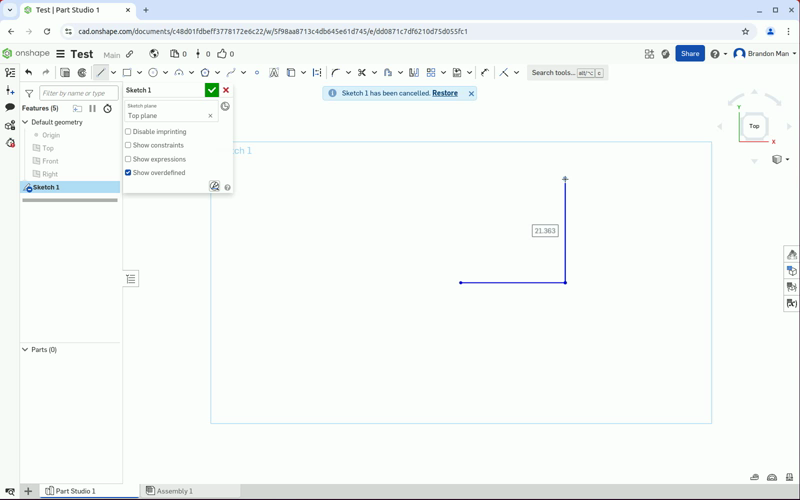
mouse_move(460, 178)
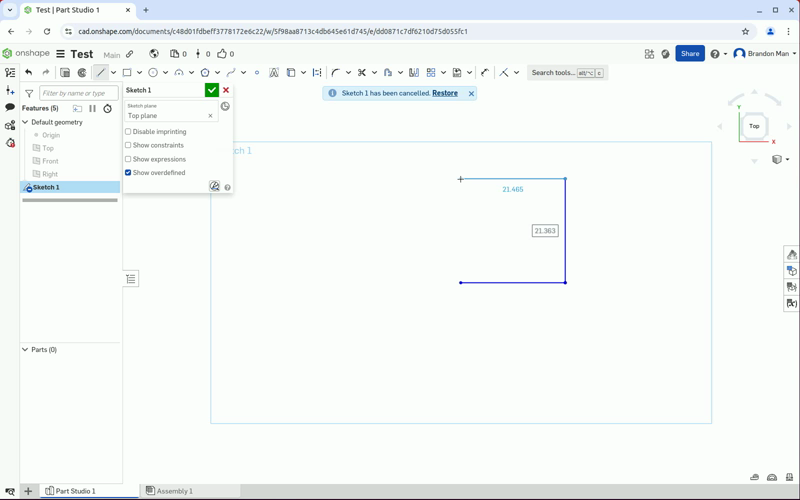
click(460, 178)
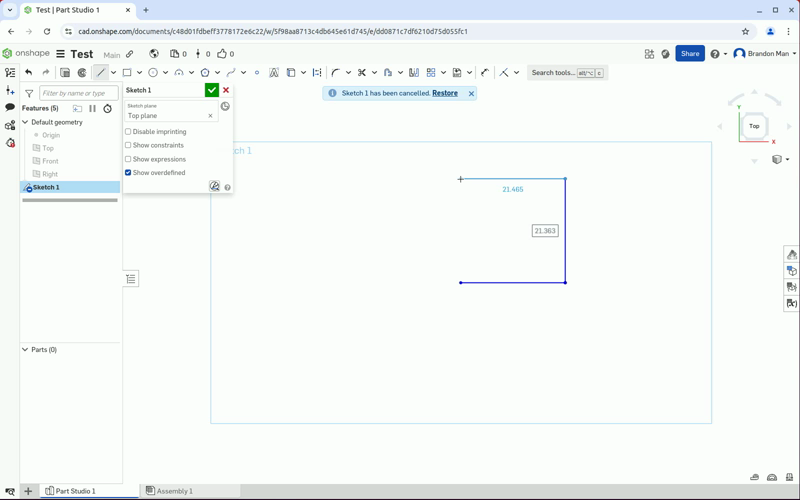
key_up(shift)
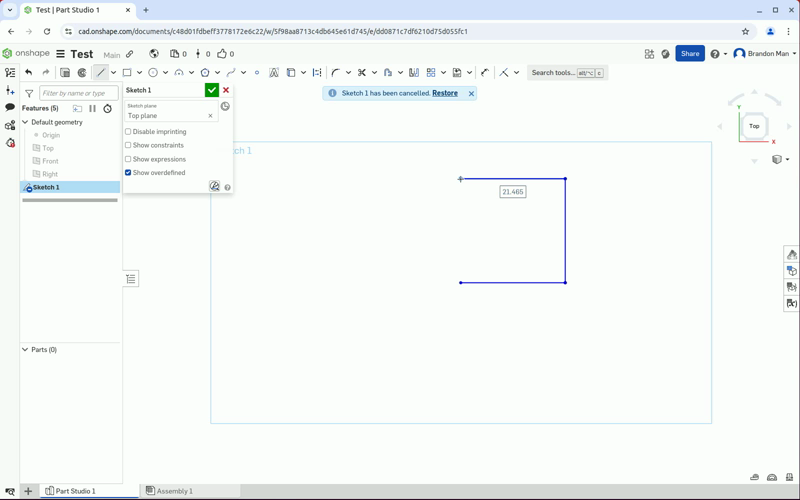
key_down(shift)
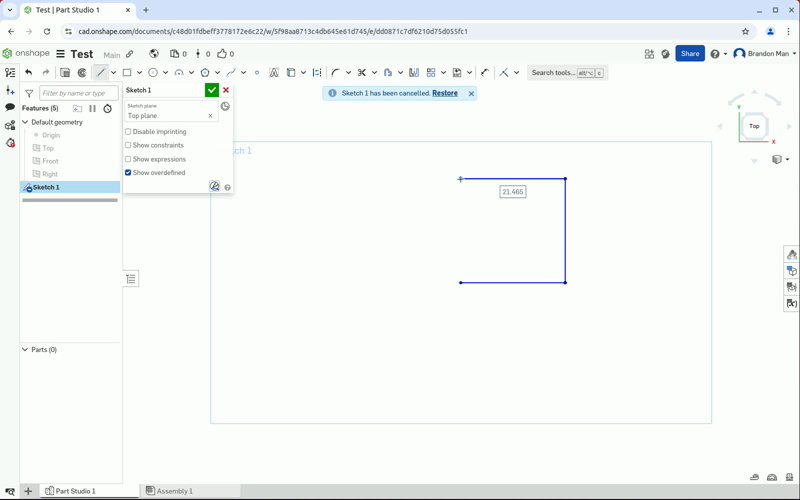
mouse_move(460, 282)
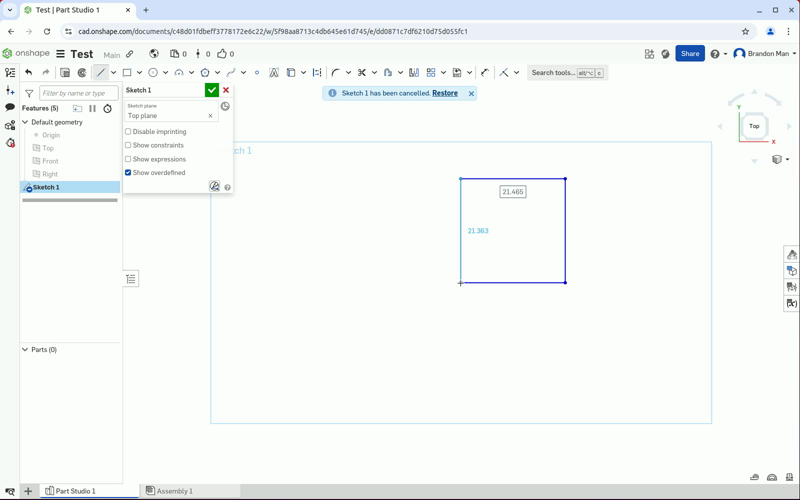
key_up(shift)
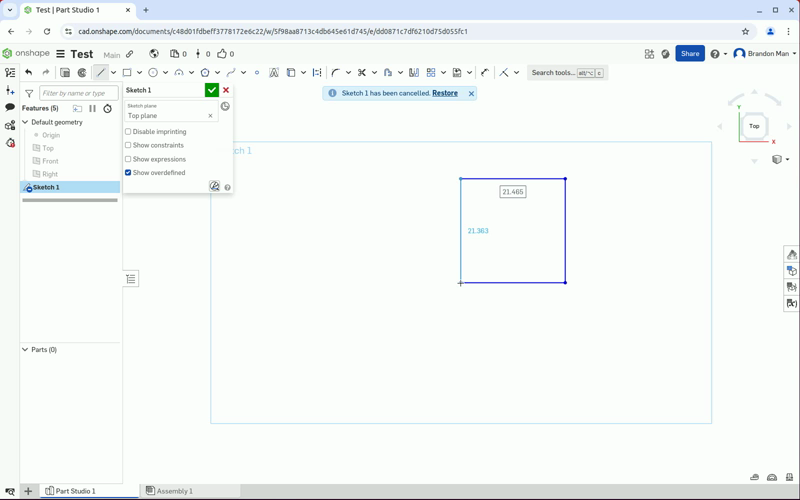
click(460, 282)
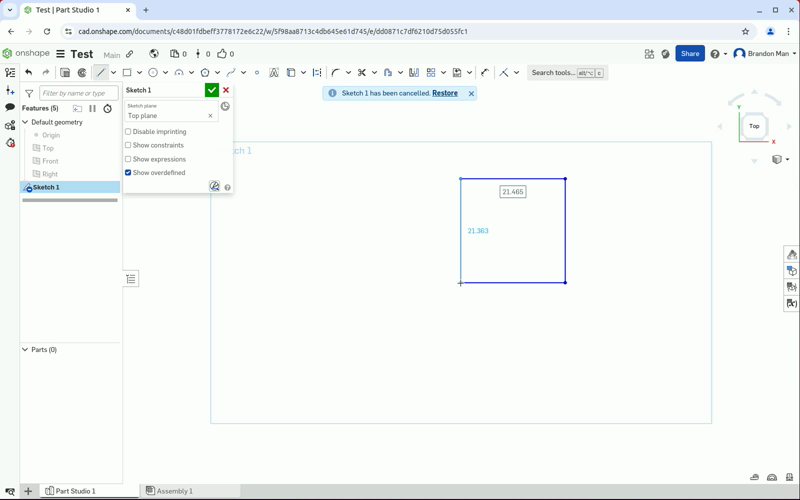
key(esc)
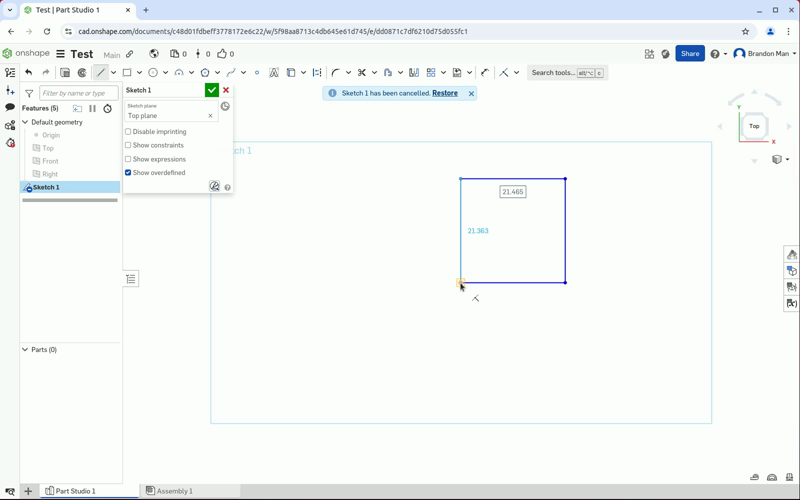
mouse_move(525, 191)
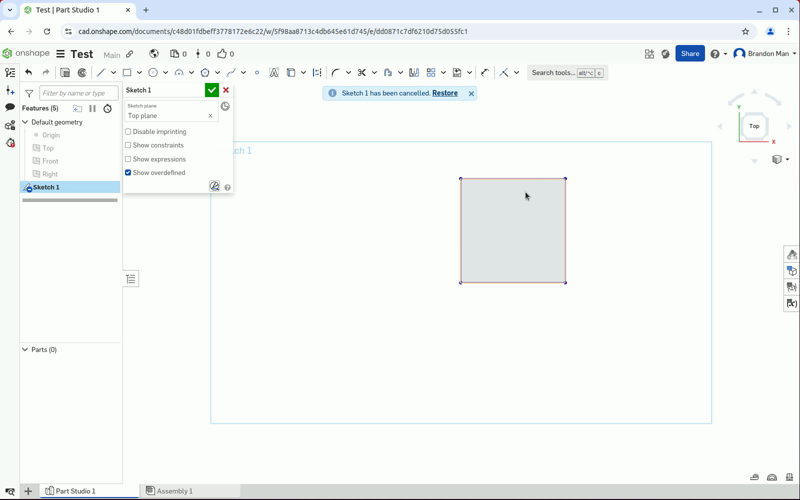
click(525, 191)
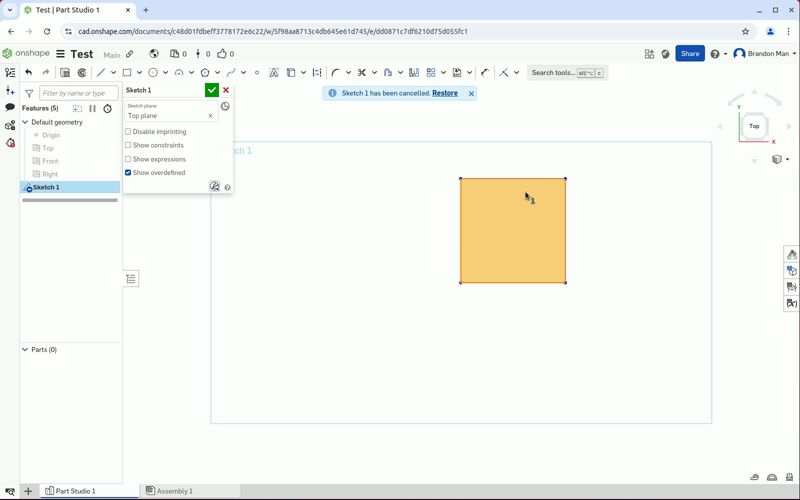
mouse_move(73, 352)
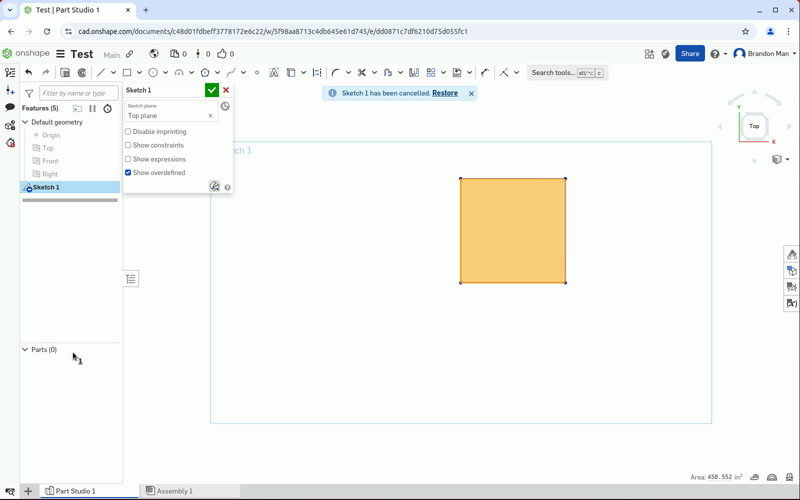
key(shift+y)
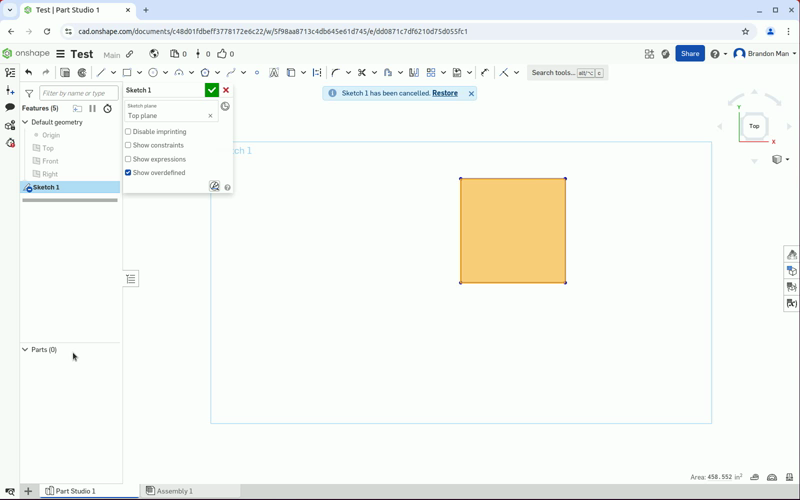
key(shift+e)
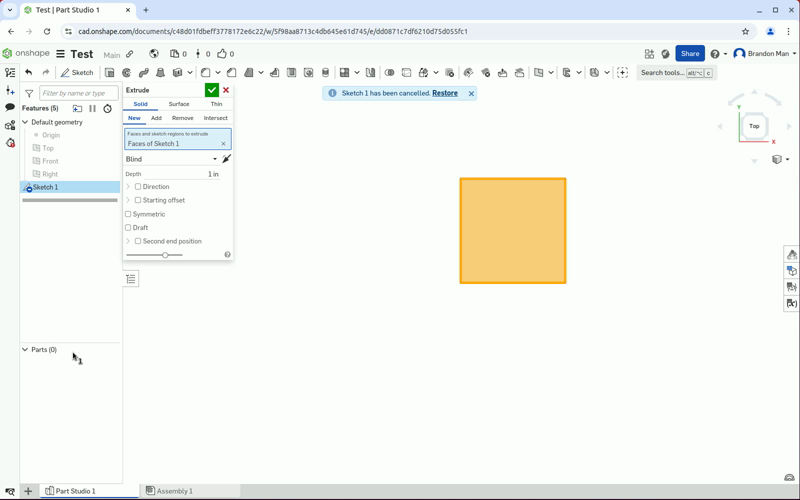
mouse_move(143, 106)
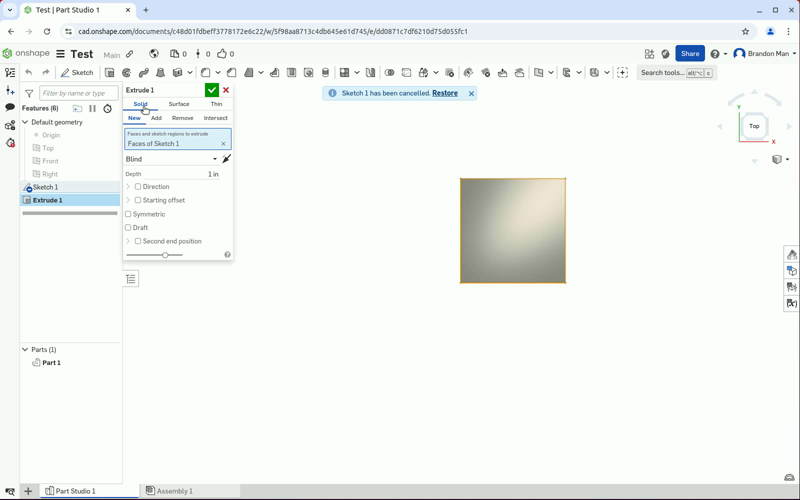
click(143, 106)
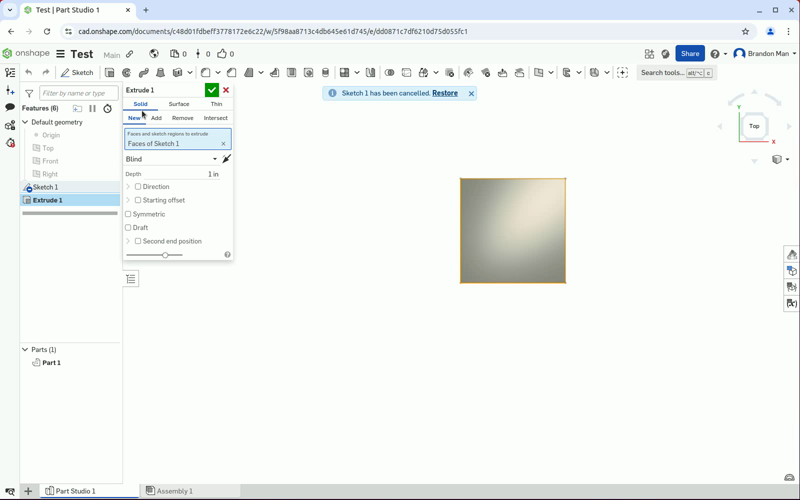
mouse_move(137, 120)
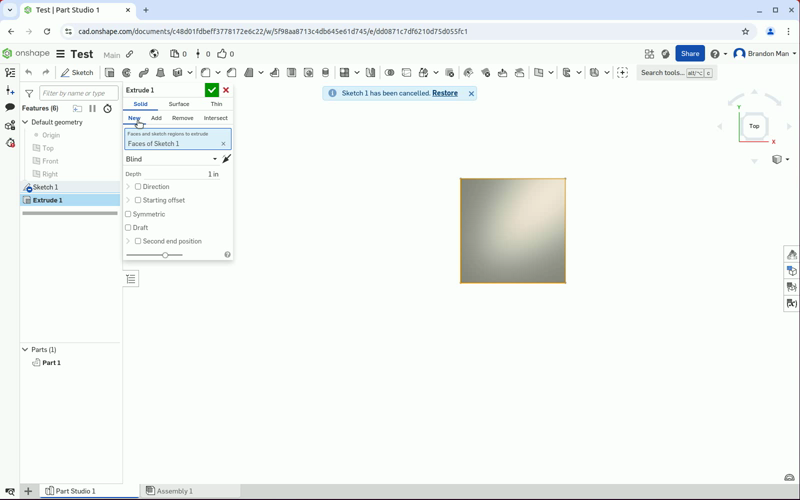
click(137, 120)
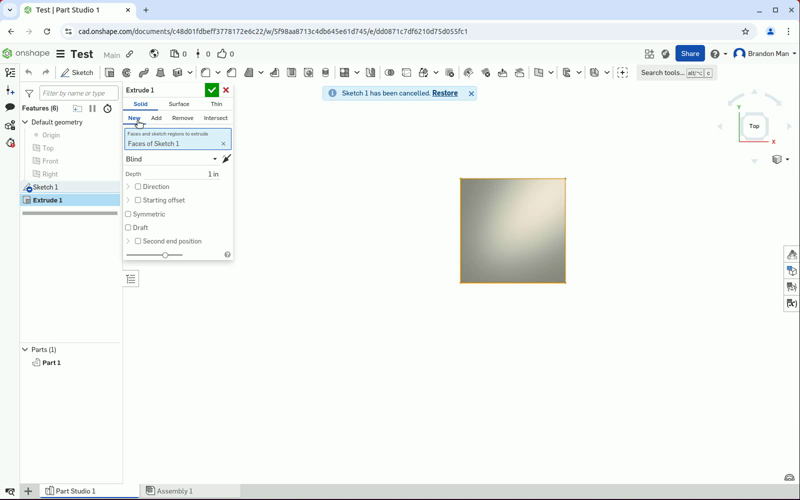
key(tab, 4)
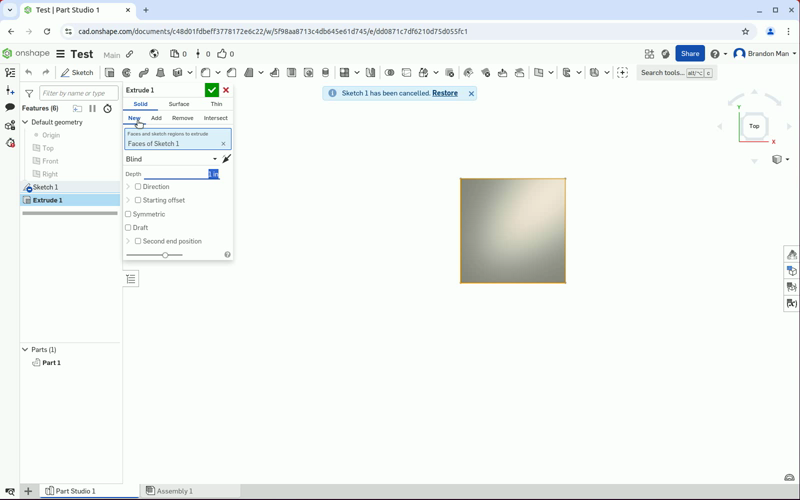
text(23.108)
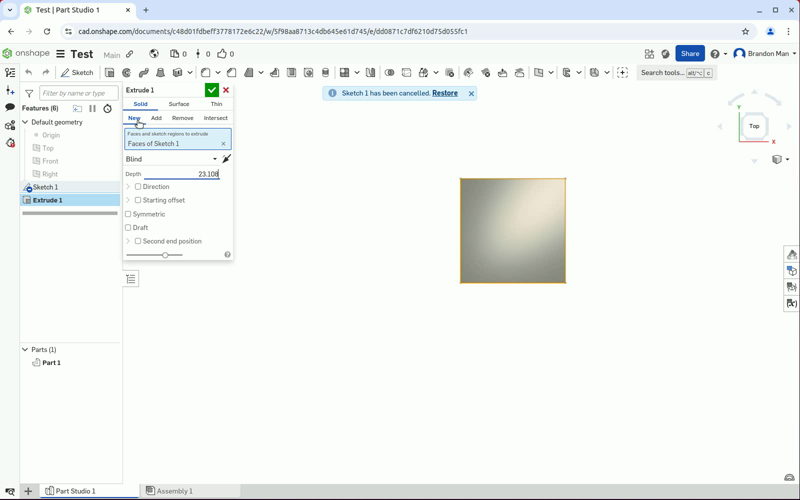
key(enter)
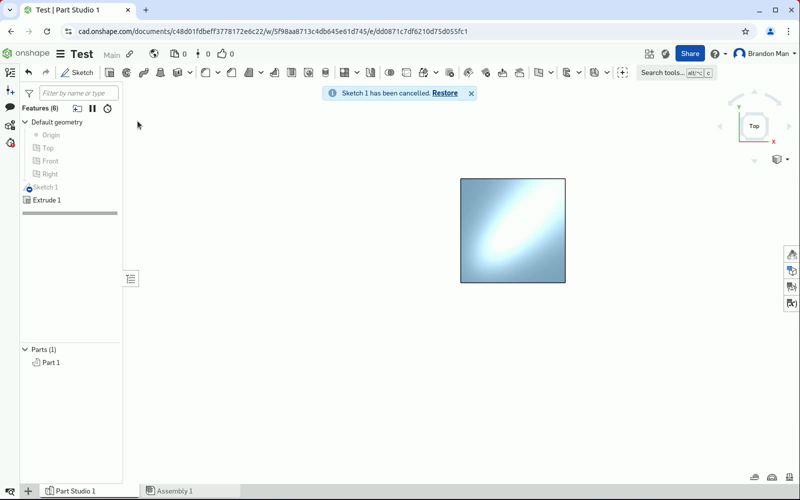
key(shift+h)
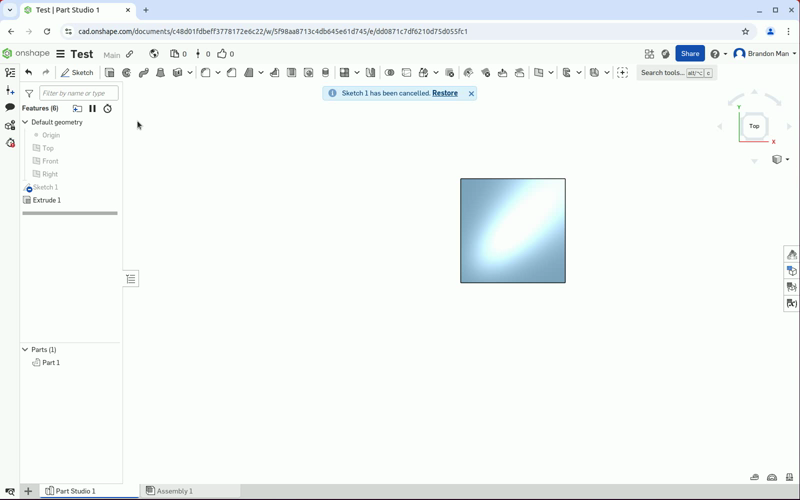
key(shift+h)
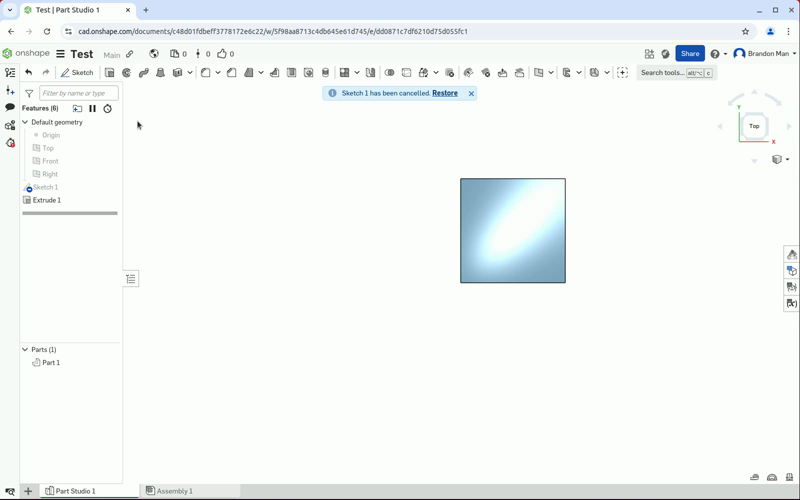
mouse_move(73, 189)
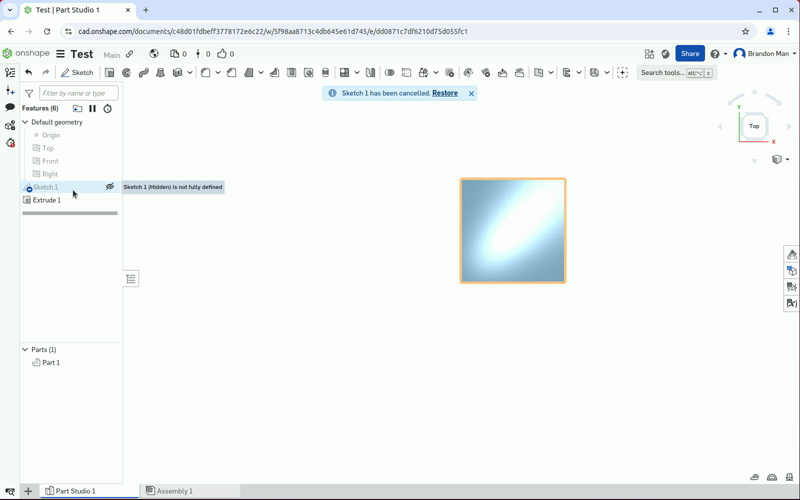
click(73, 189)
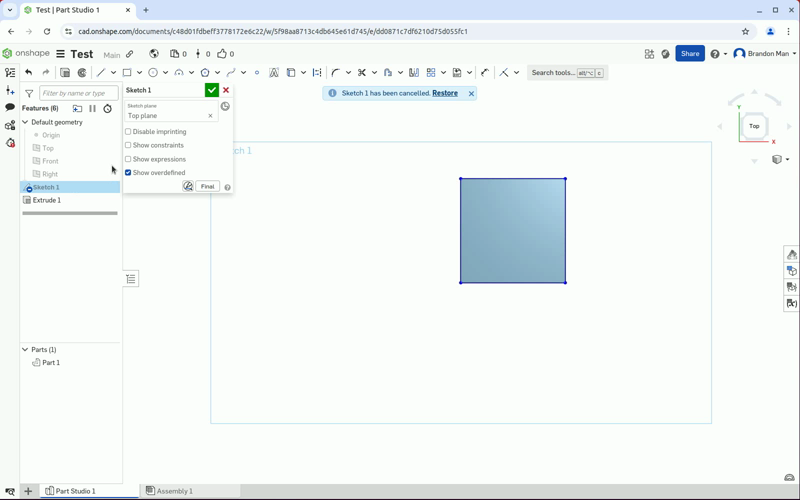
mouse_move(229, 92)
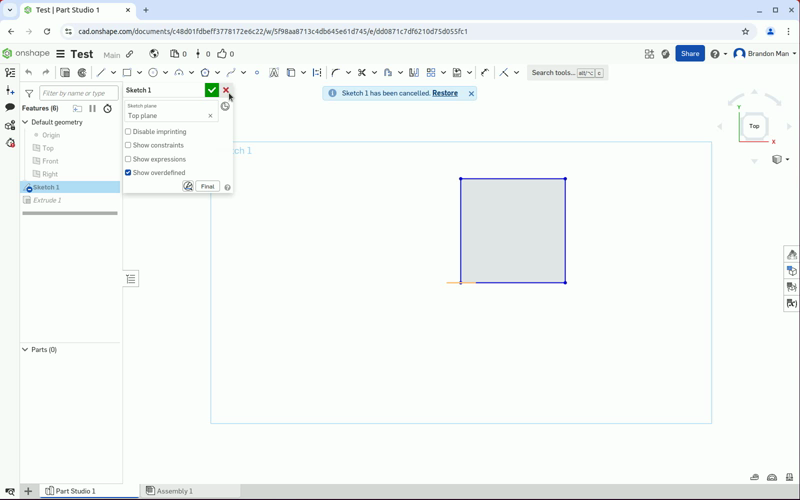
click(229, 92)
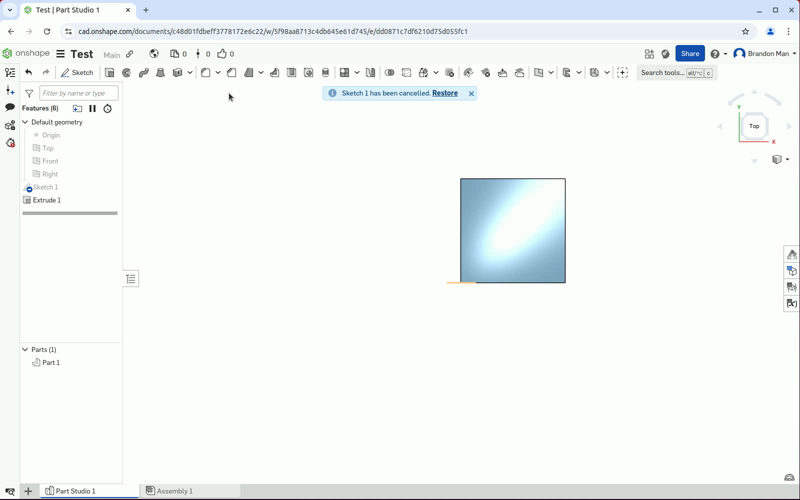
mouse_move(541, 75)
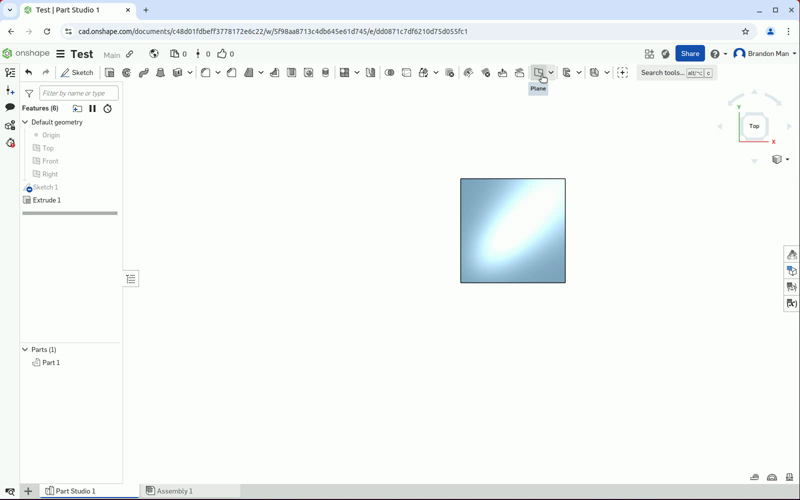
click(541, 75)
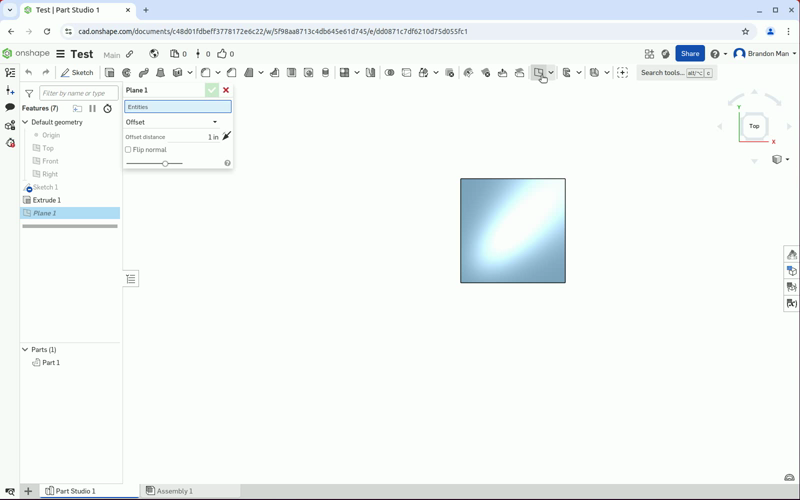
mouse_move(73, 150)
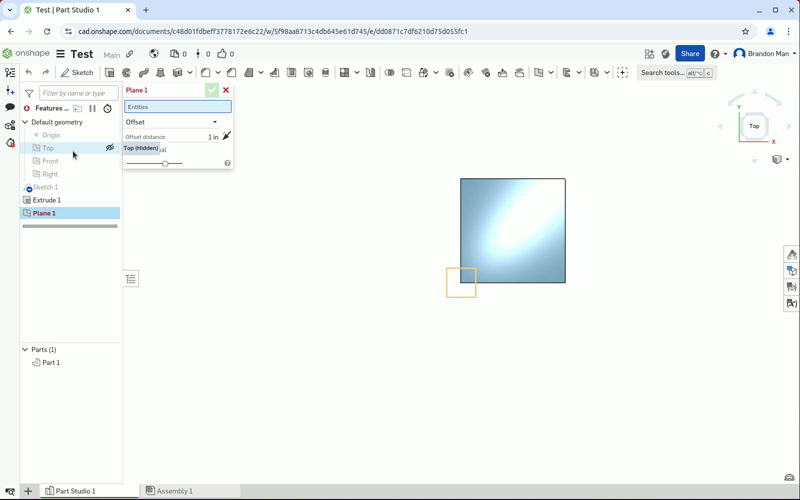
click(73, 150)
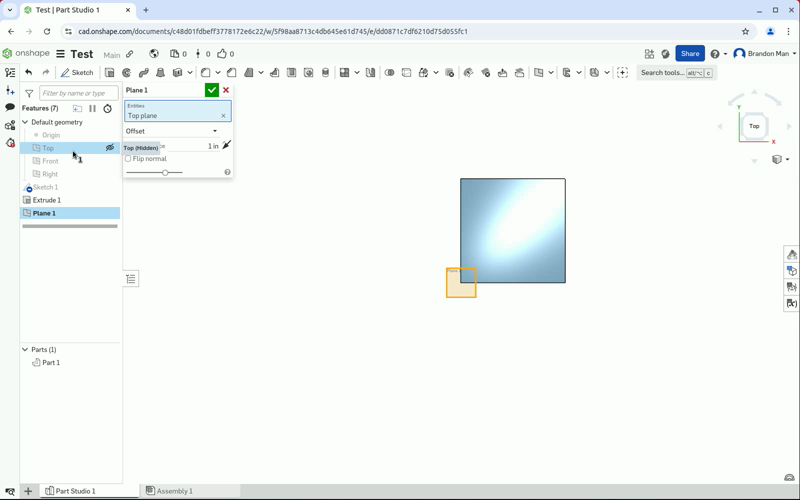
key(tab, 2)
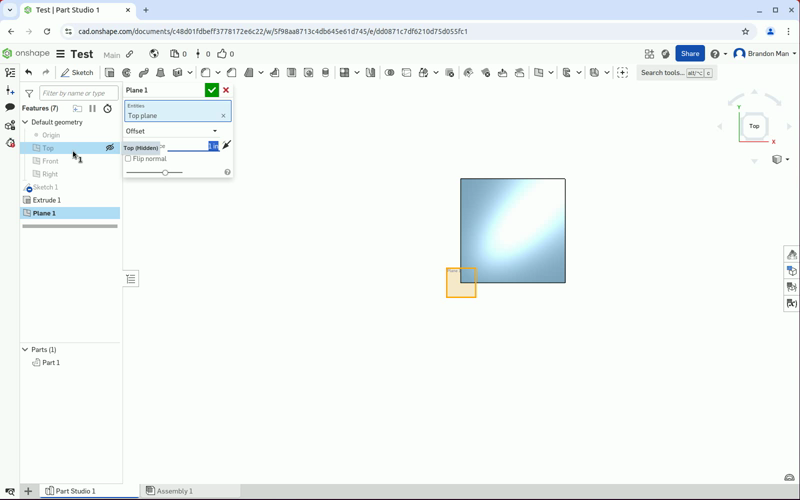
text(23.108)
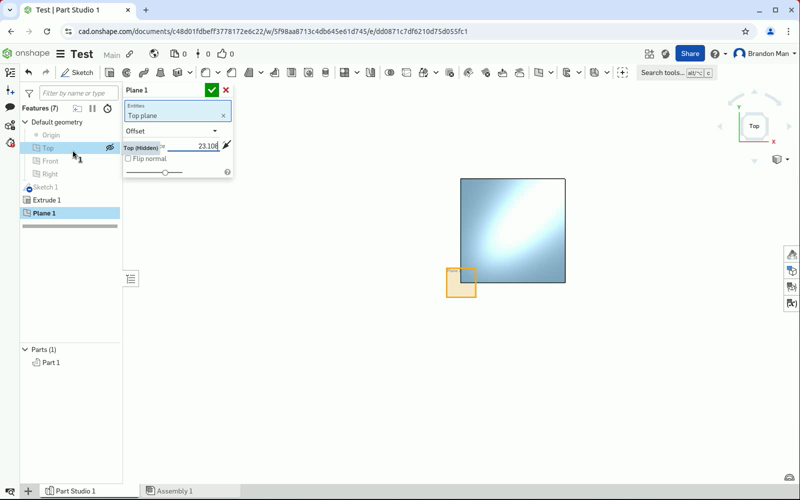
key(enter, 2)
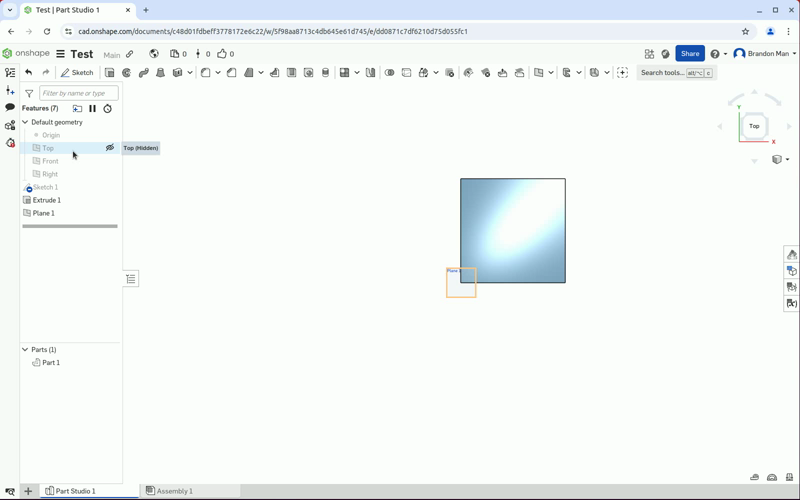
key(shift+s)
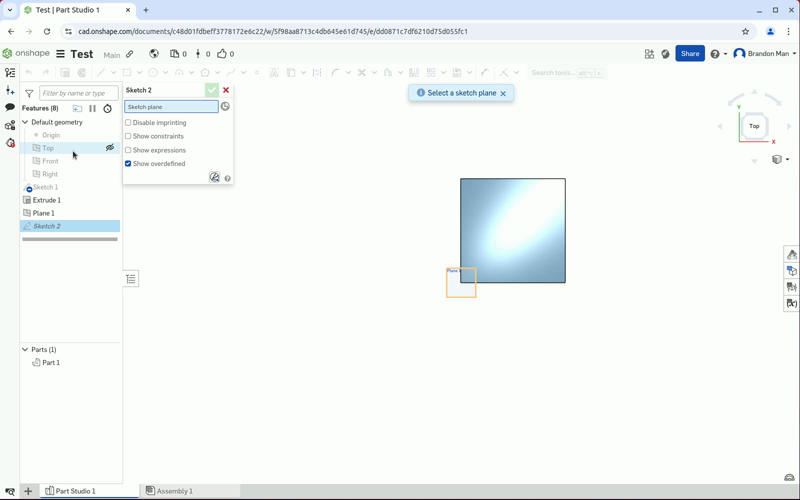
mouse_move(73, 215)
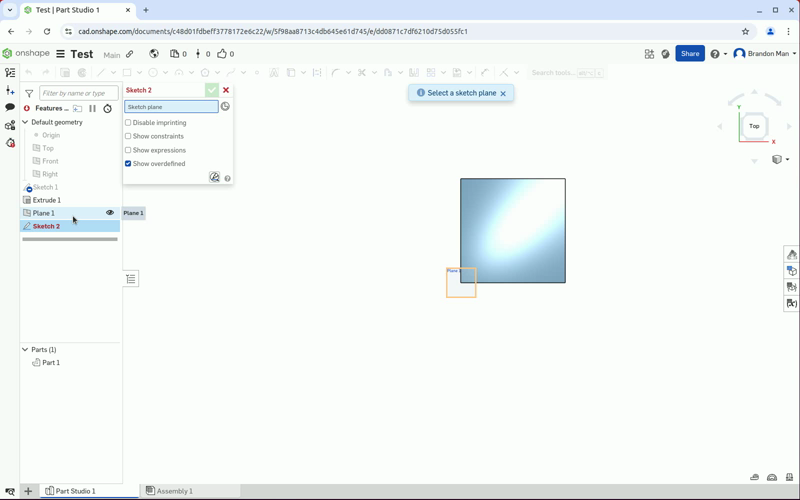
click(73, 215)
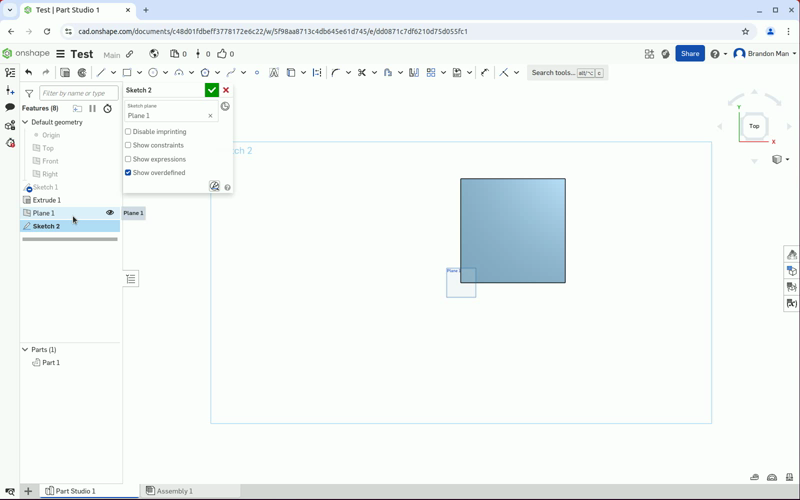
mouse_move(73, 352)
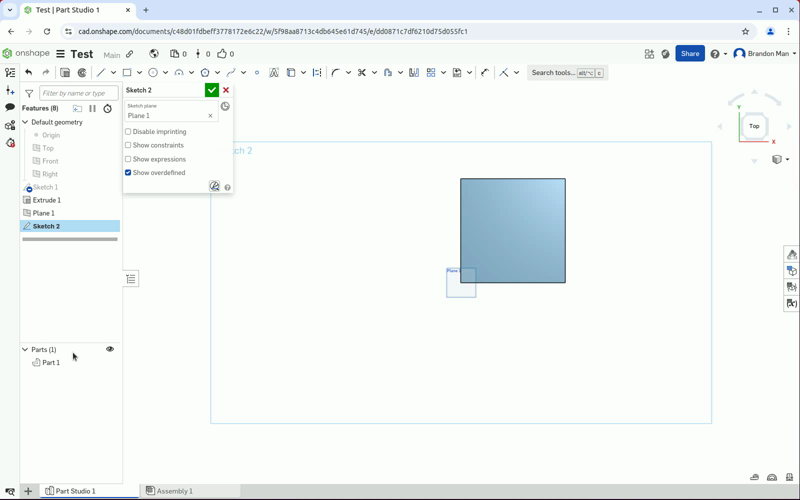
key(y)
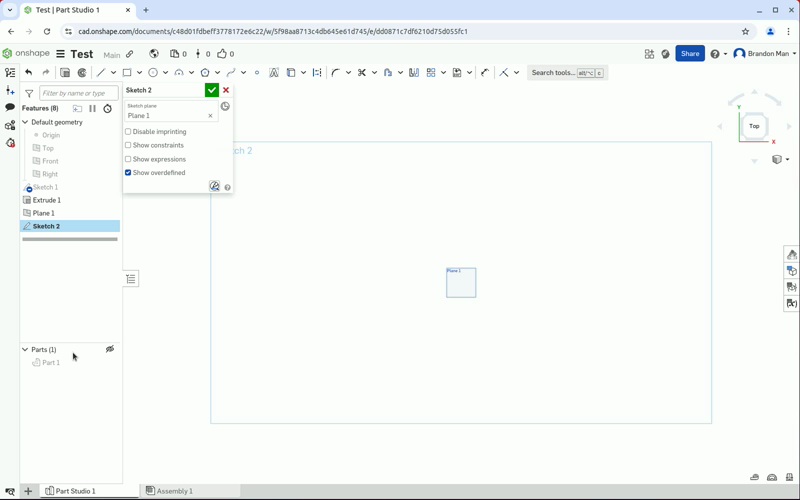
key(c)
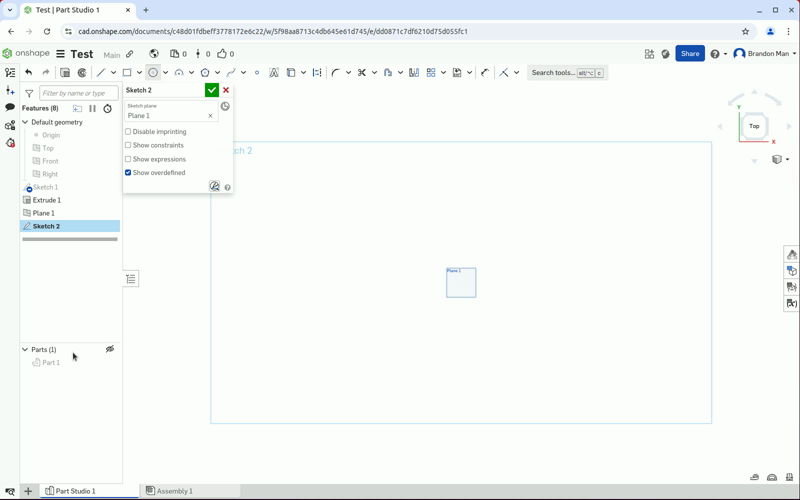
key_down(shift)
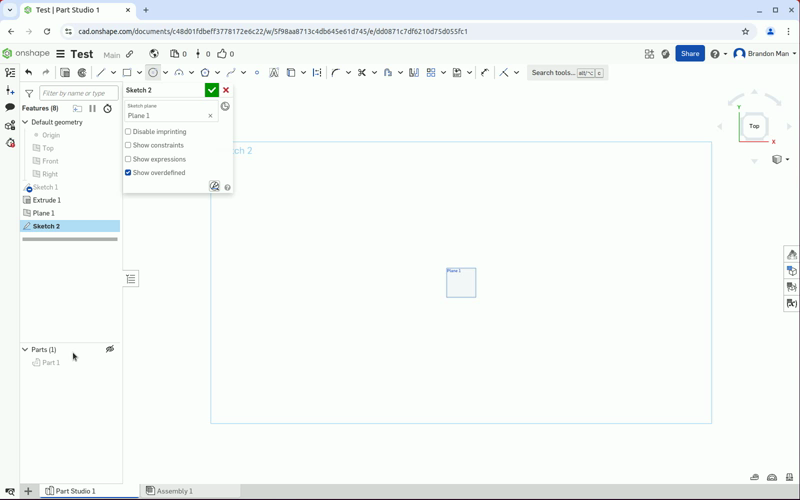
mouse_move(513, 230)
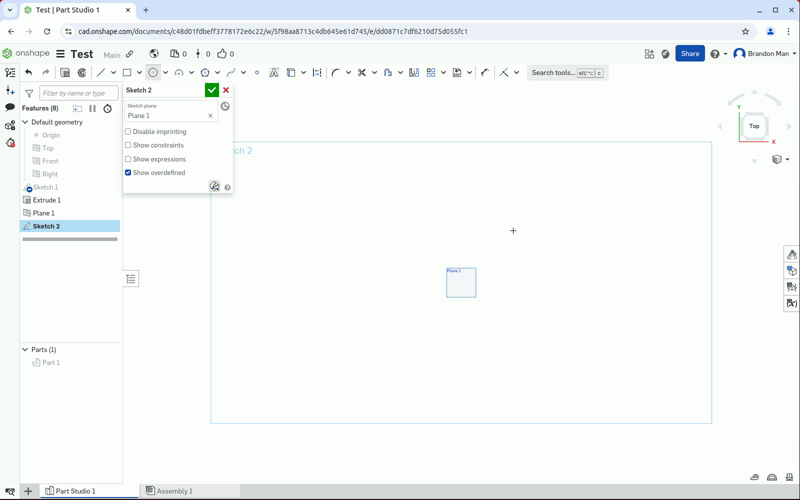
click(513, 230)
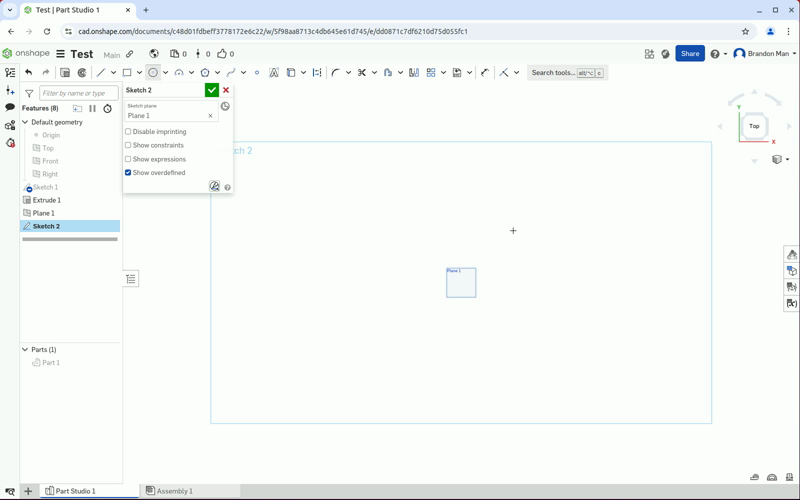
key_up(shift)
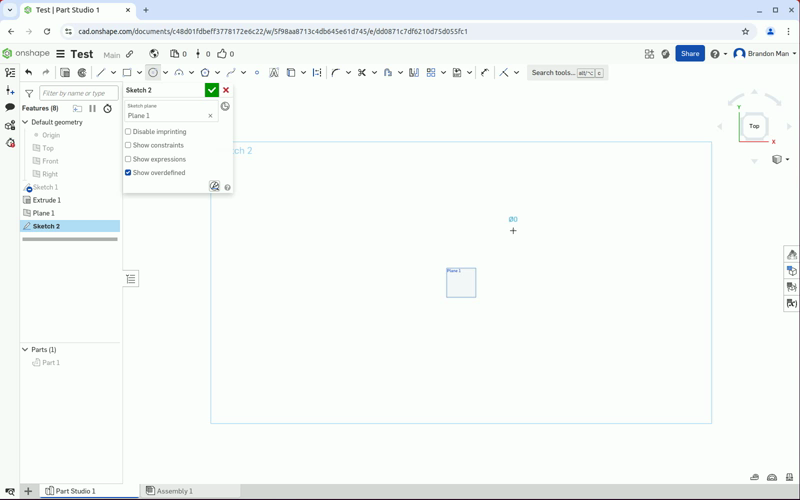
mouse_move(520, 230)
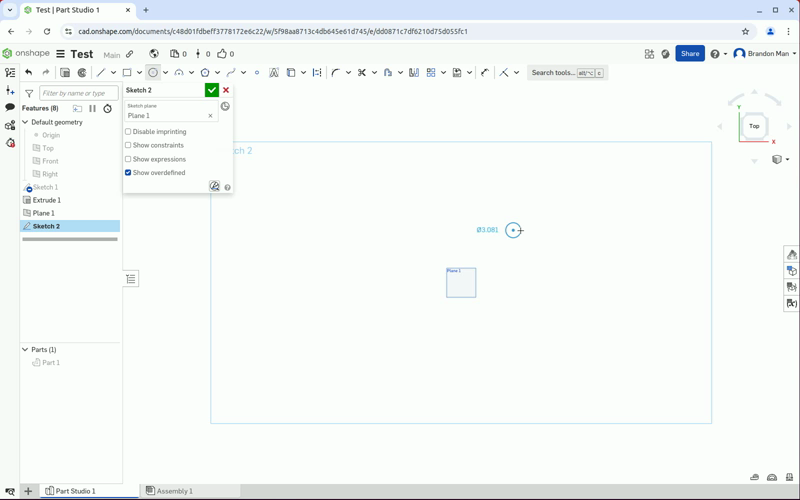
click(520, 230)
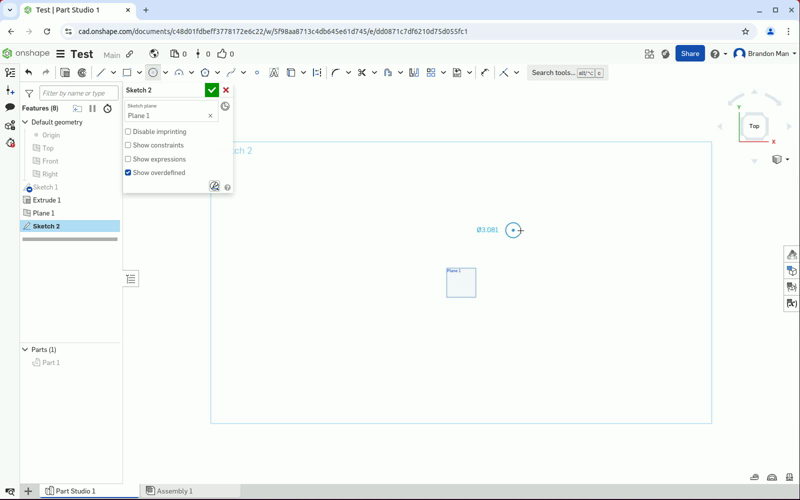
key(esc)
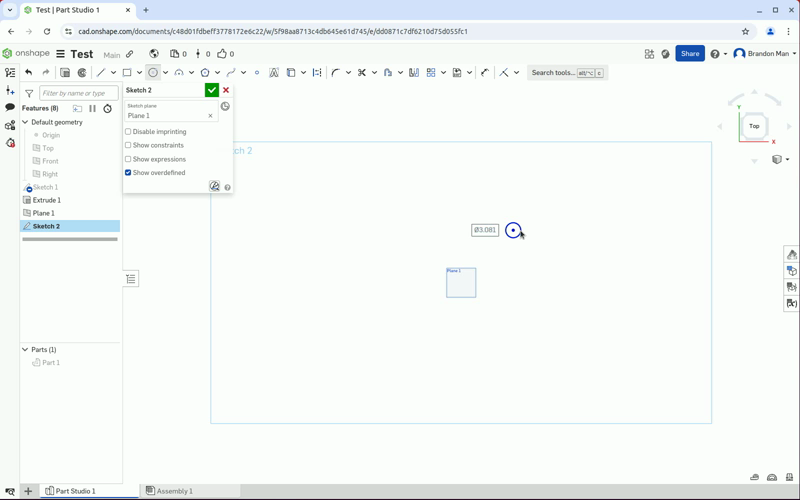
mouse_move(509, 234)
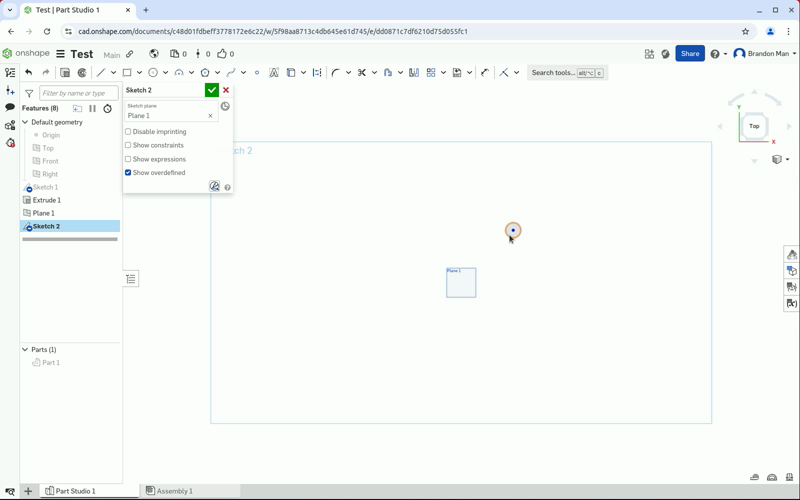
scroll(6)
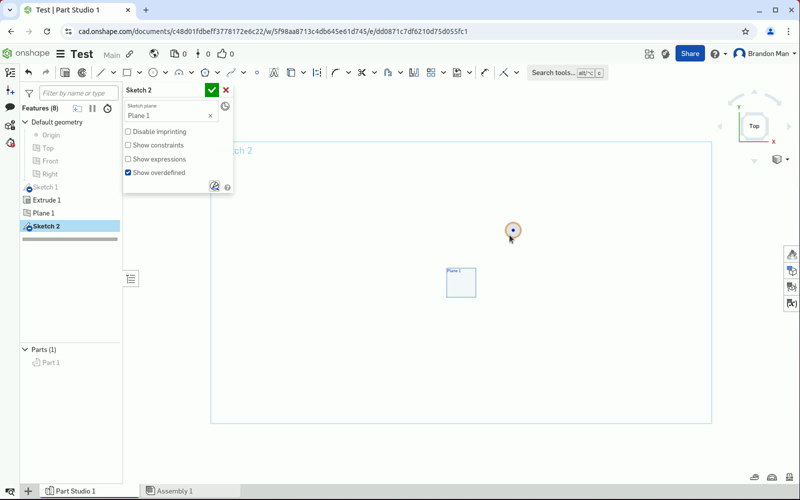
scroll(6)
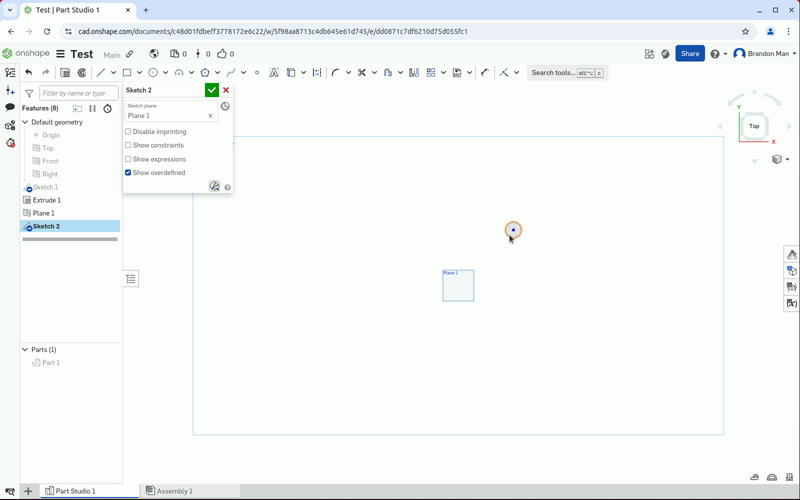
scroll(6)
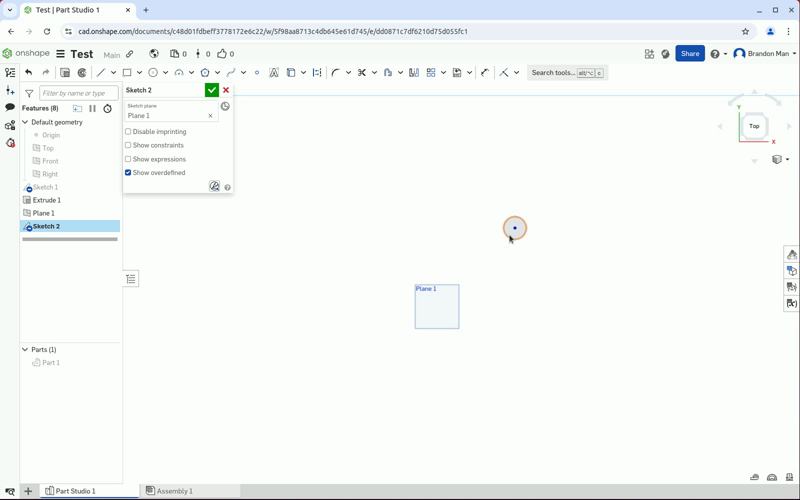
scroll(6)
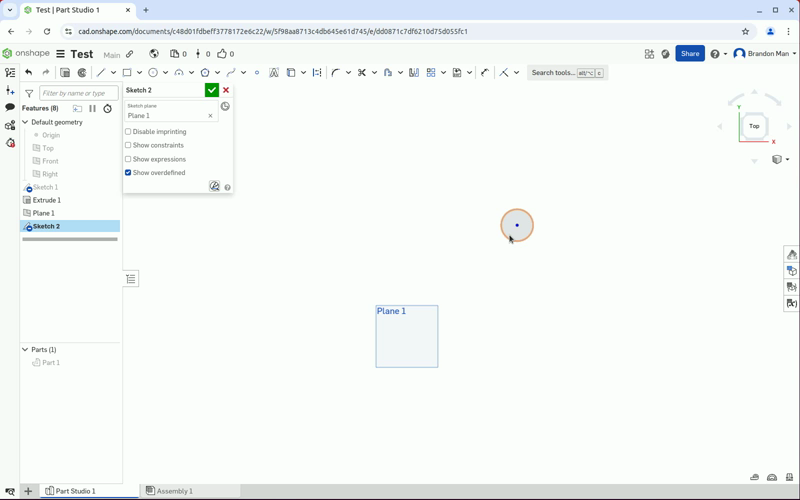
scroll(6)
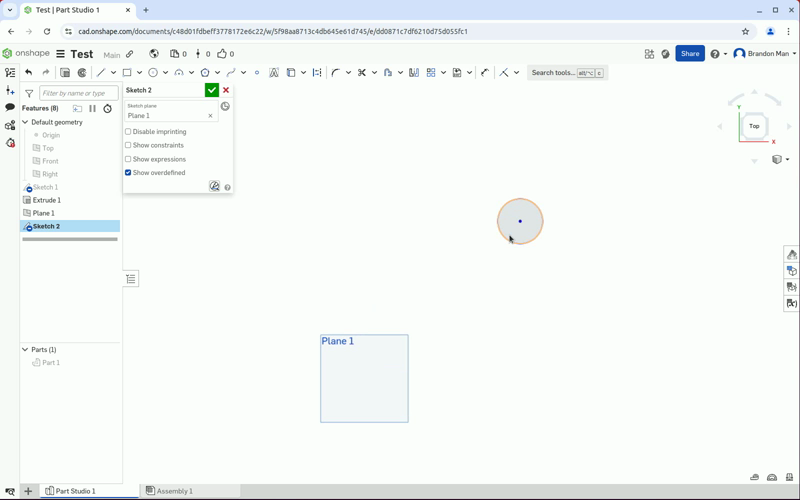
scroll(6)
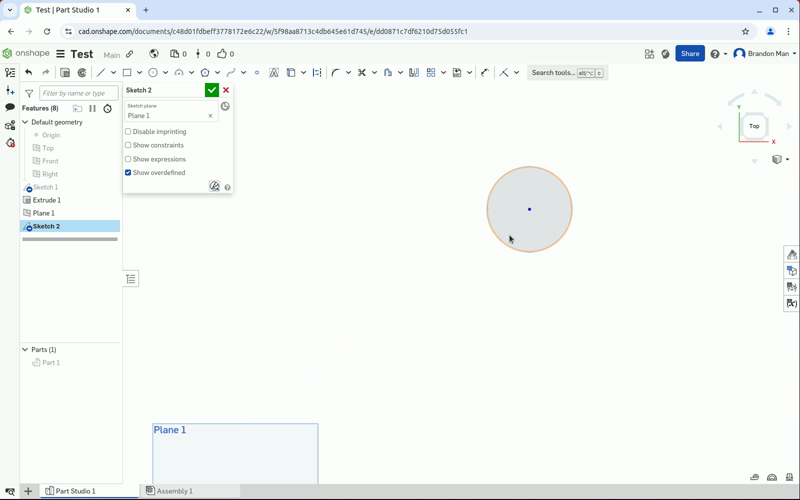
scroll(6)
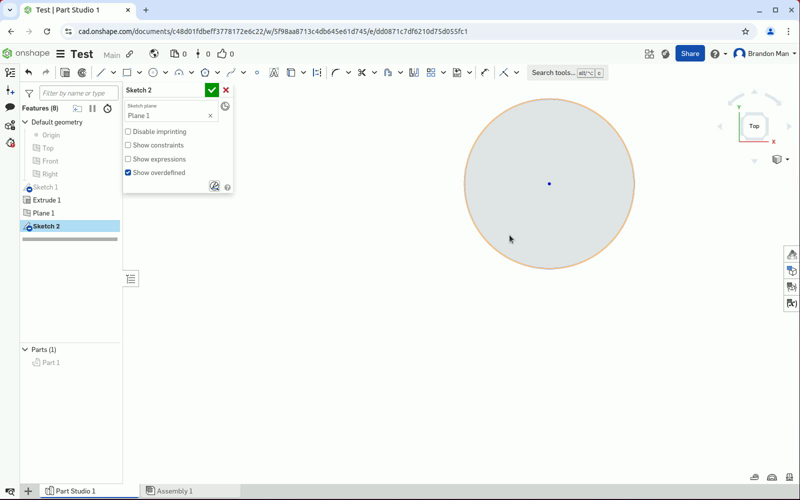
click(509, 234)
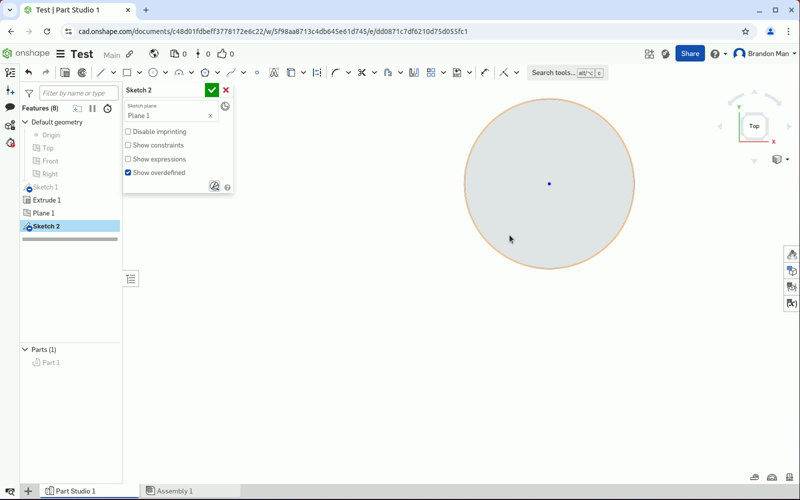
scroll(-6)
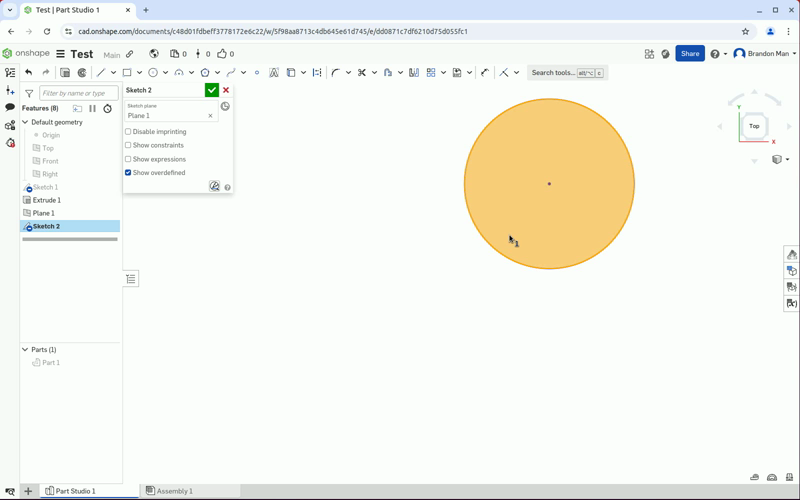
scroll(-6)
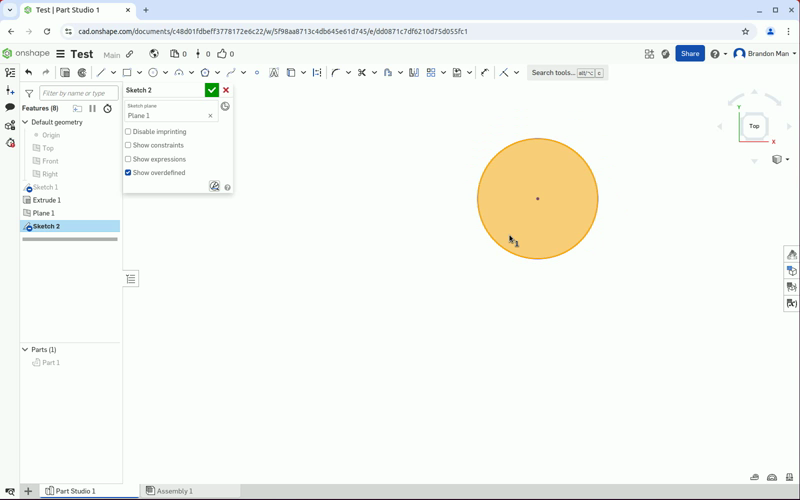
scroll(-6)
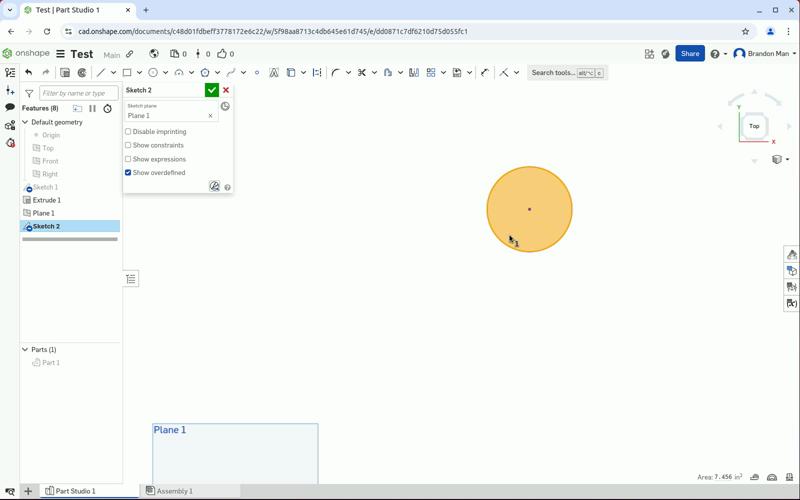
scroll(-6)
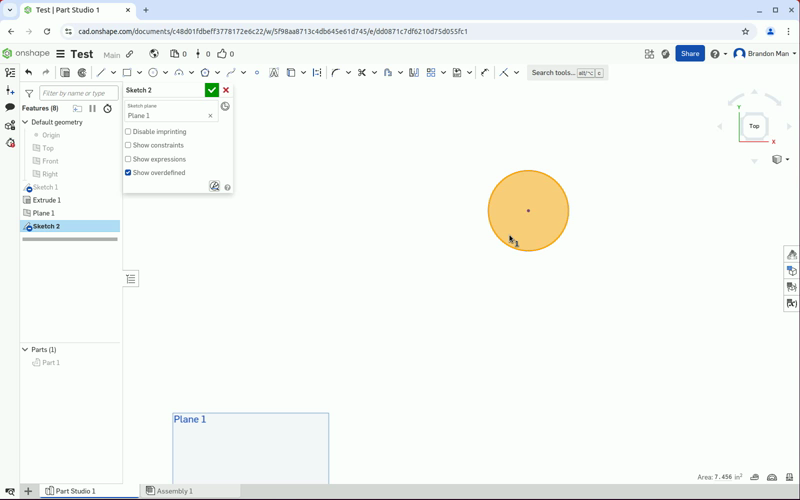
scroll(-6)
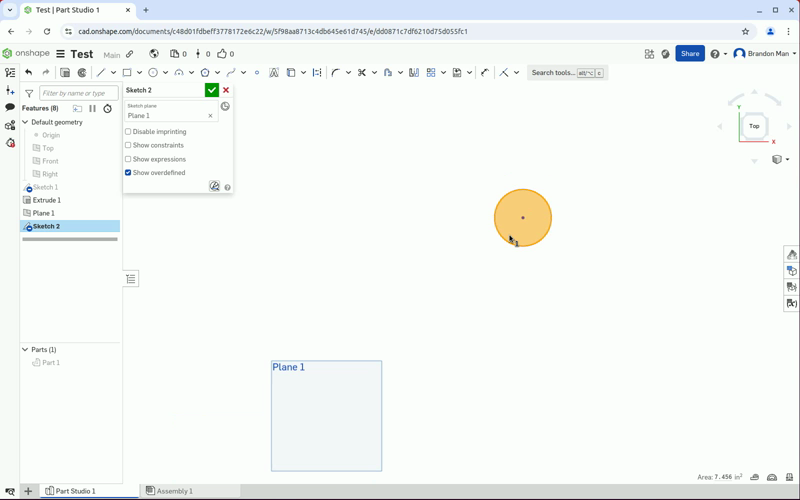
scroll(-6)
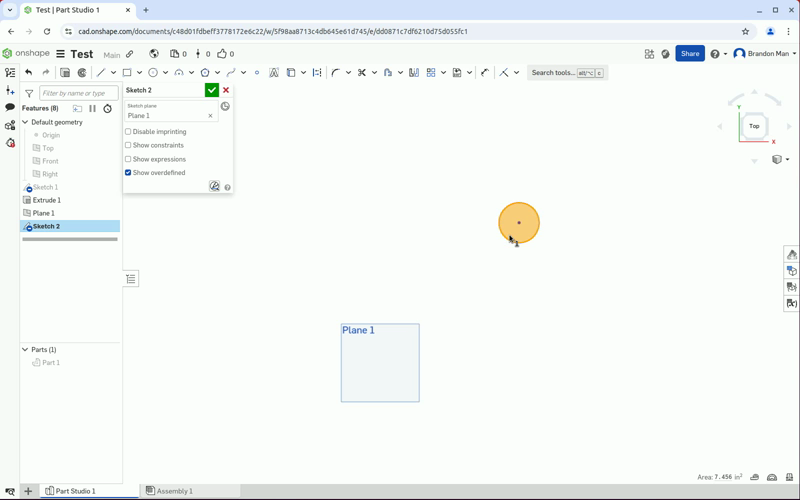
scroll(-6)
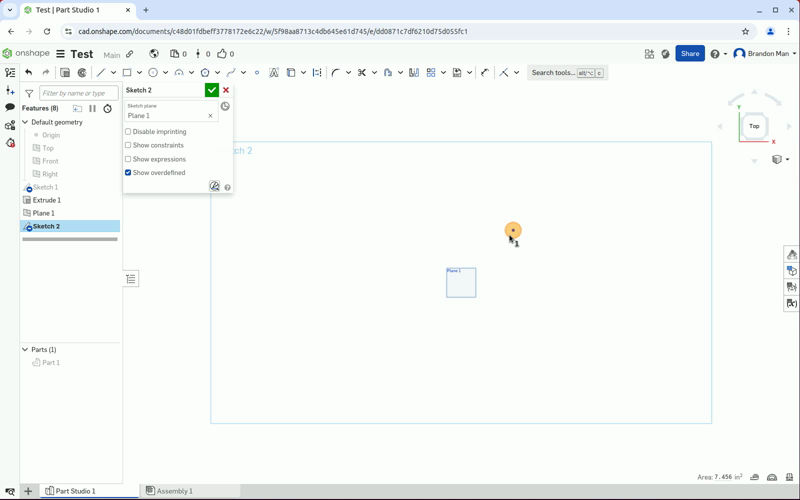
mouse_move(73, 352)
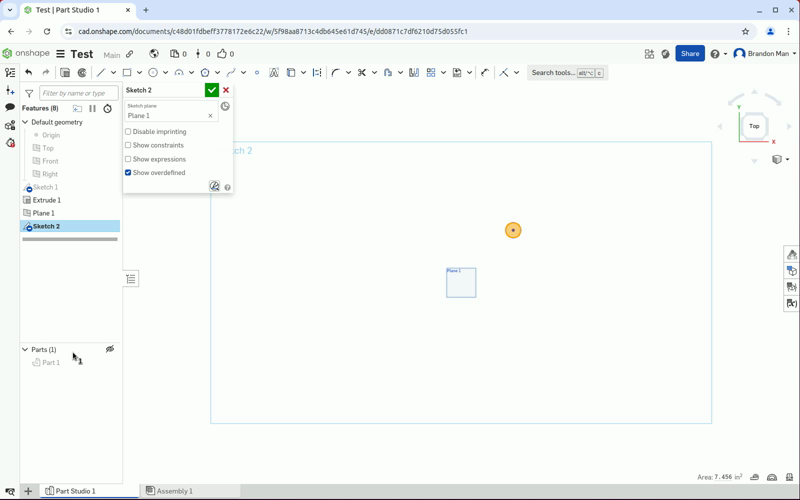
key(shift+y)
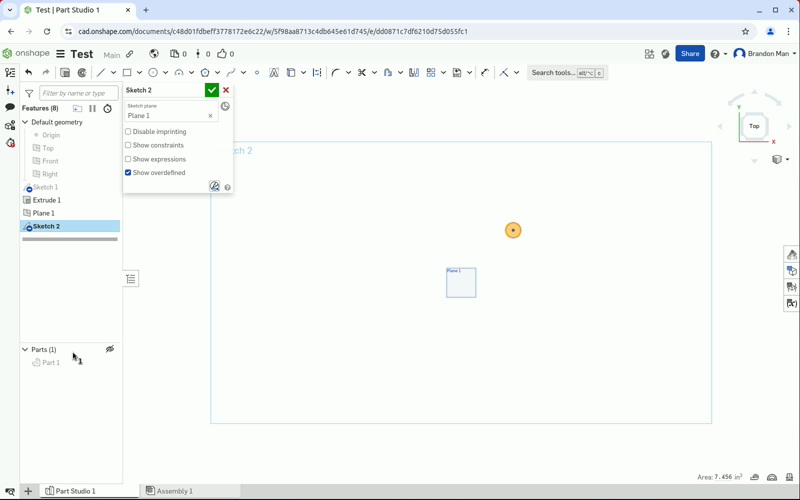
key(shift+e)
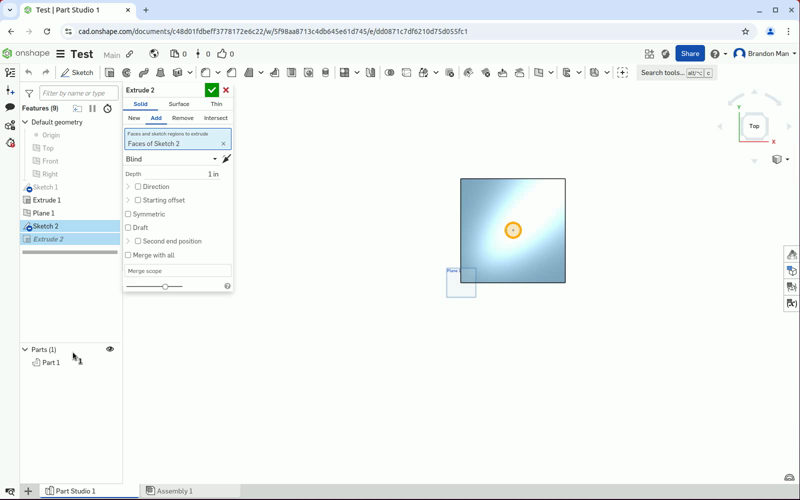
mouse_move(143, 106)
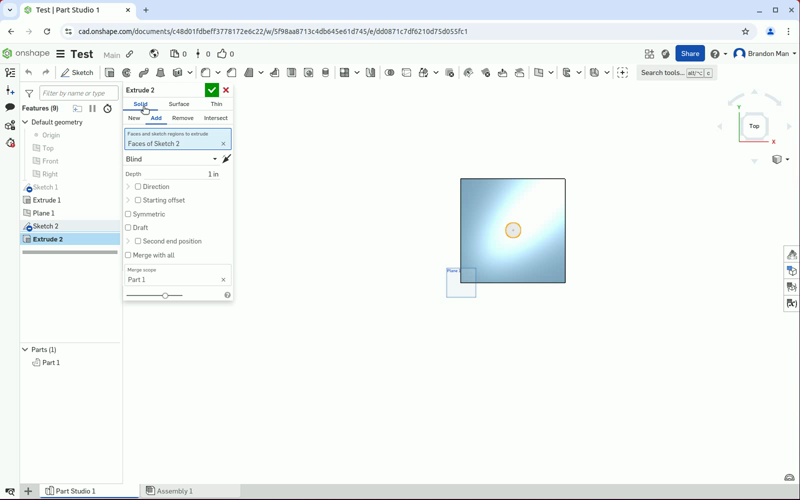
click(143, 106)
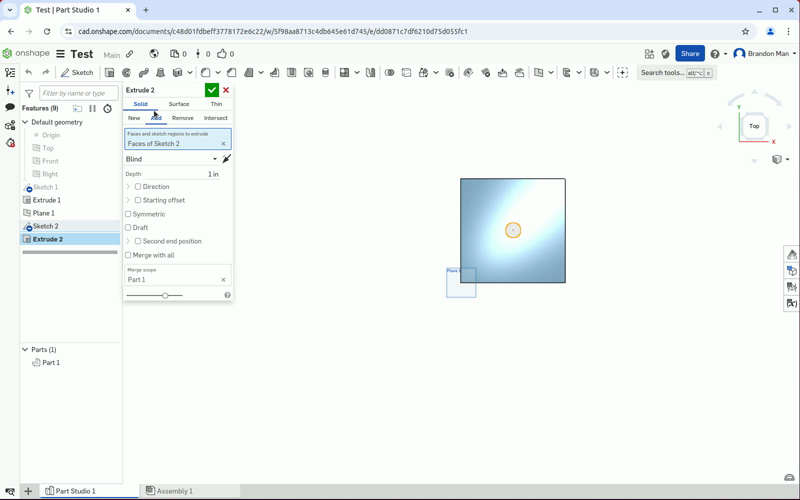
mouse_move(186, 120)
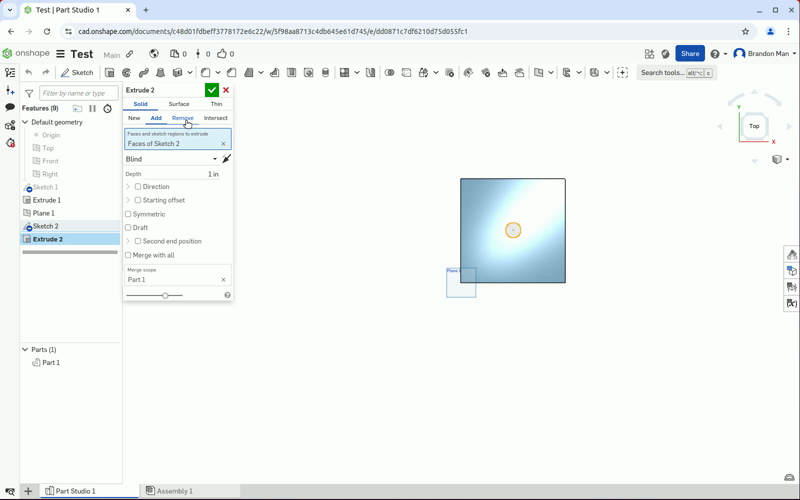
click(186, 120)
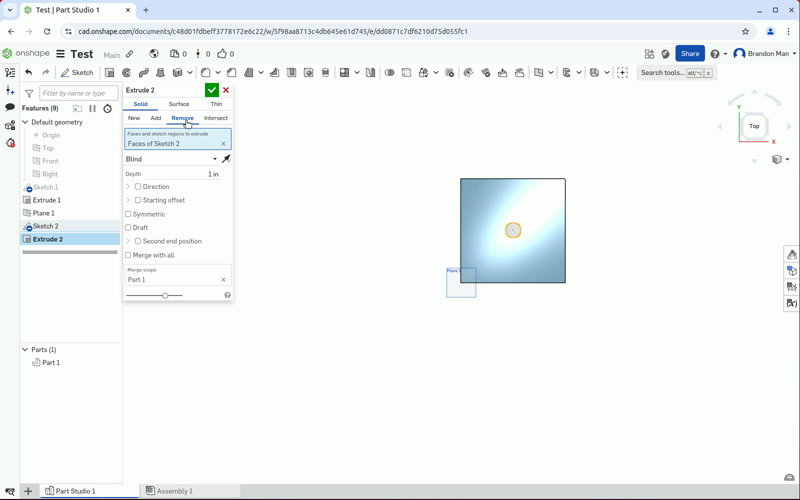
key(tab, 4)
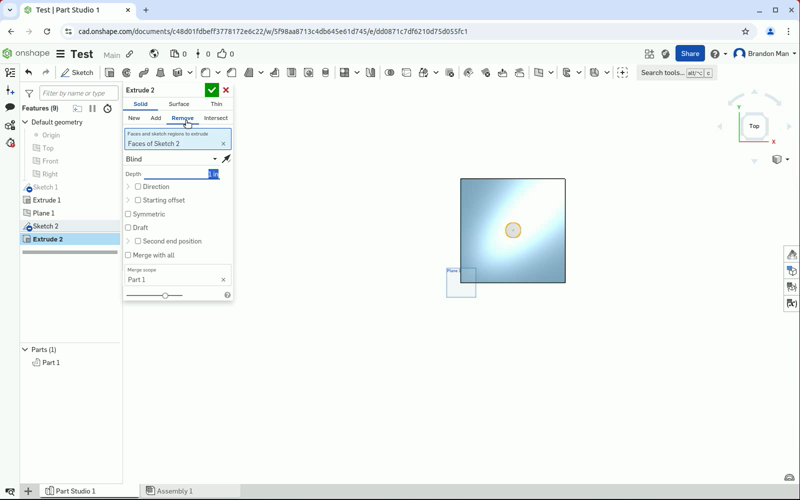
text(9.147)
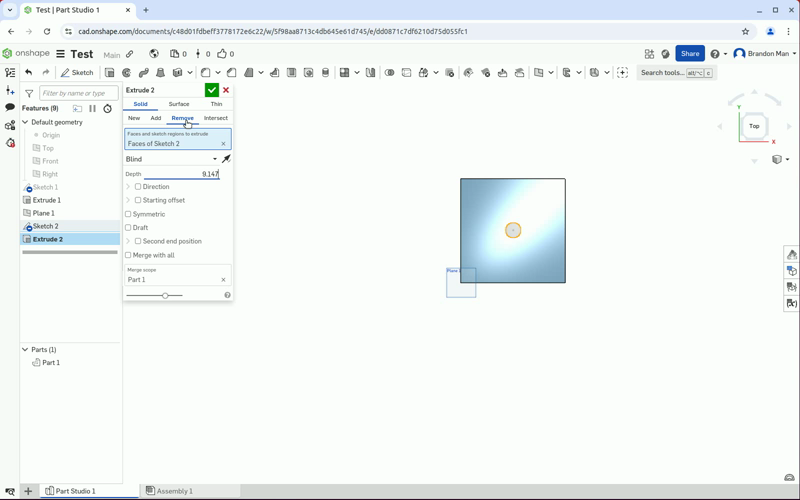
key(tab, 6)
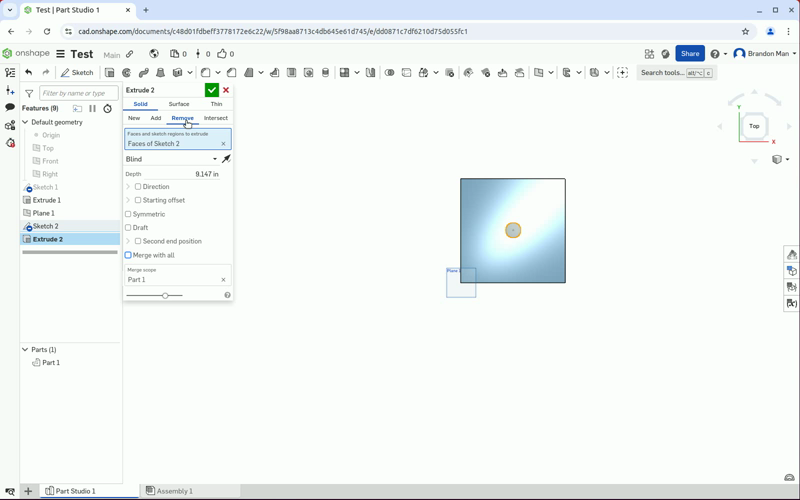
key(space)
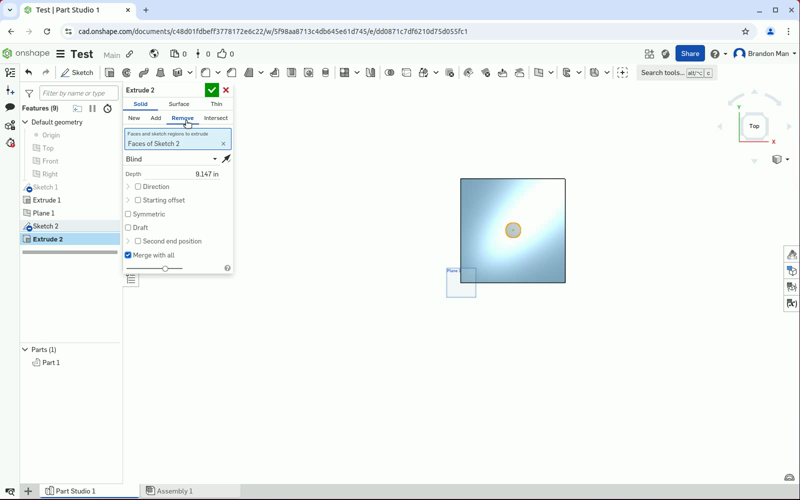
key(enter)
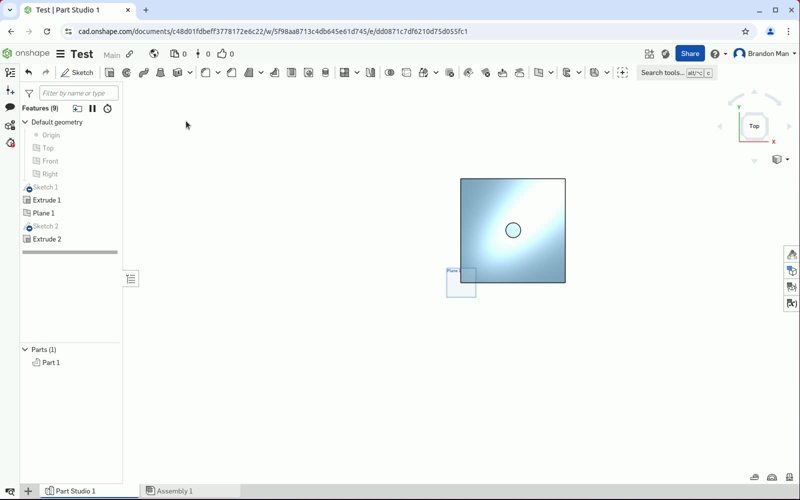
key(shift+h)
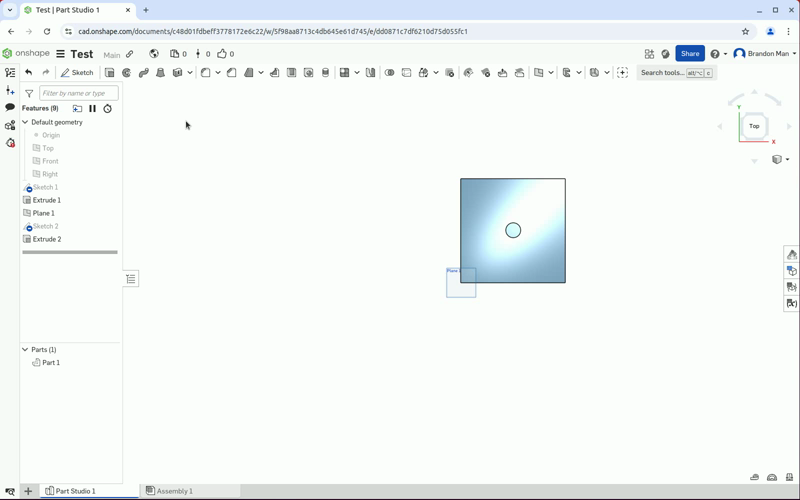
key(shift+h)
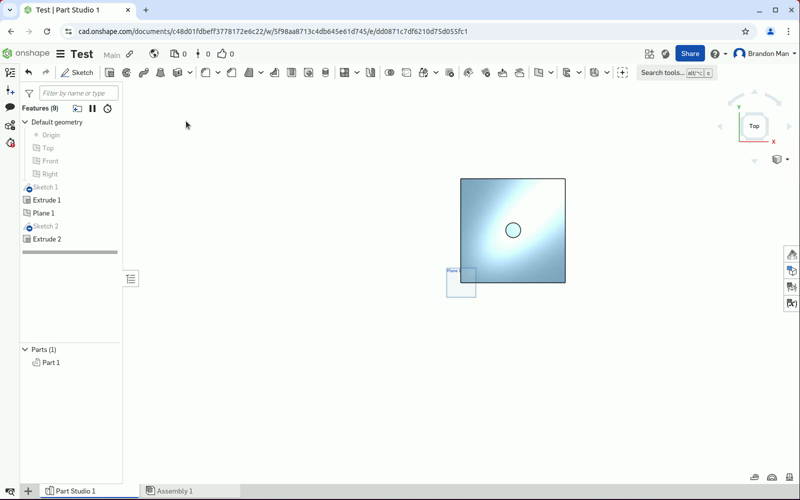
mouse_move(73, 189)
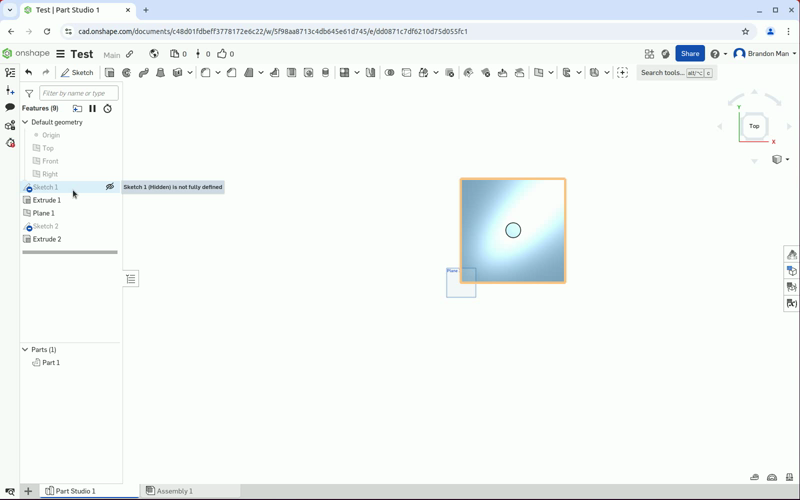
click(73, 189)
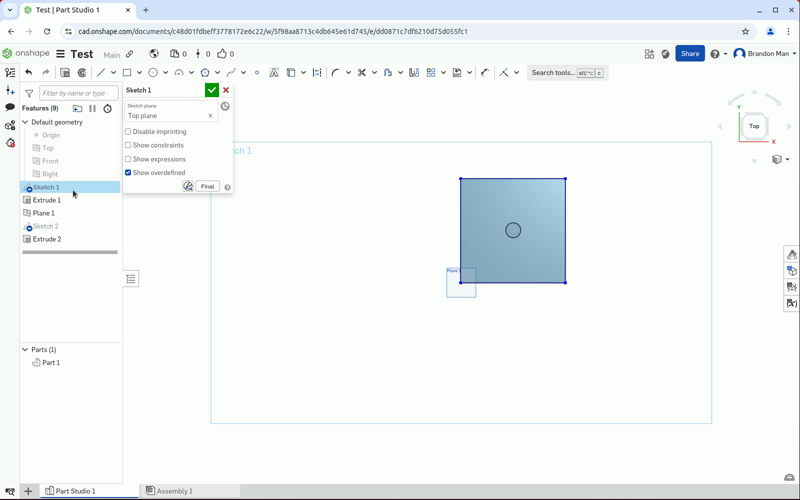
mouse_move(229, 92)
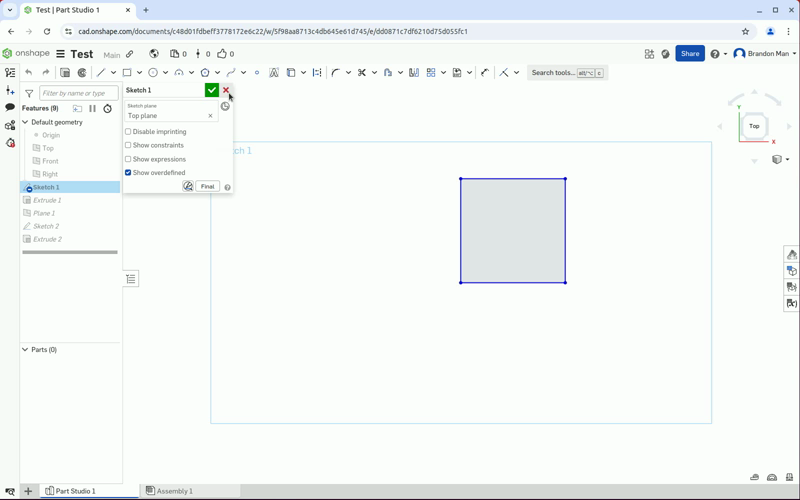
click(229, 92)
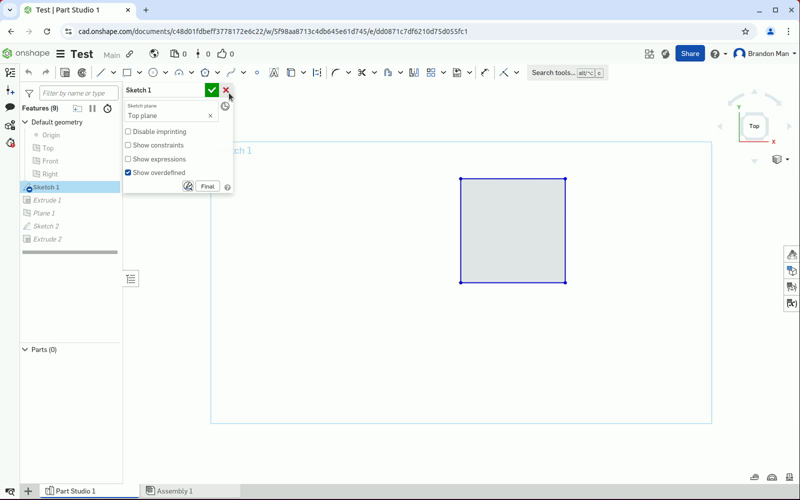
key(shift+s)
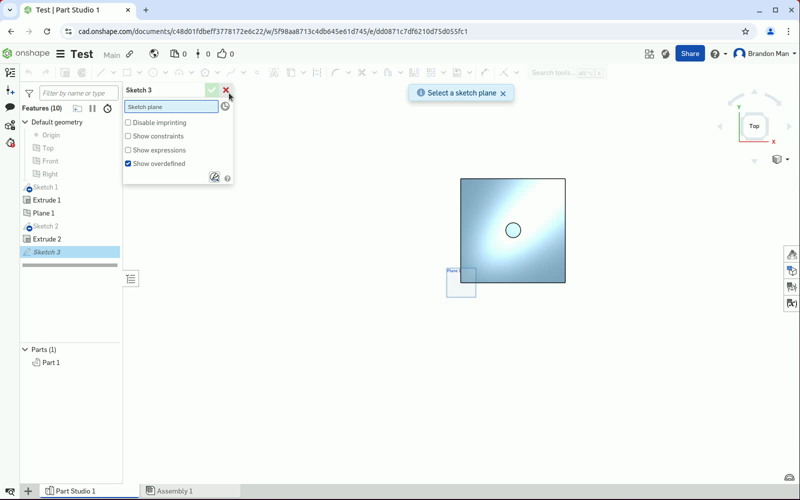
mouse_move(73, 215)
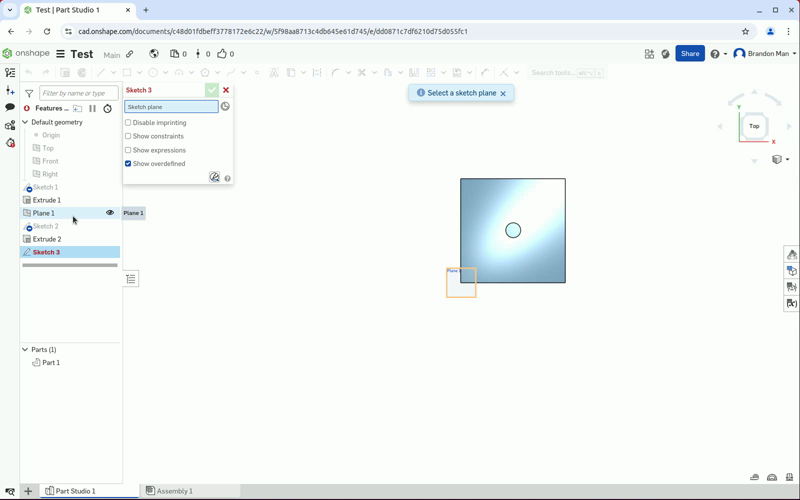
click(73, 215)
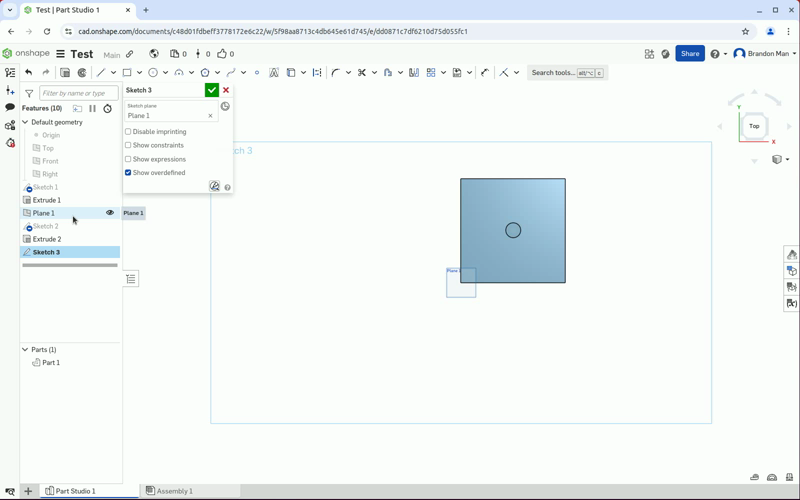
mouse_move(73, 352)
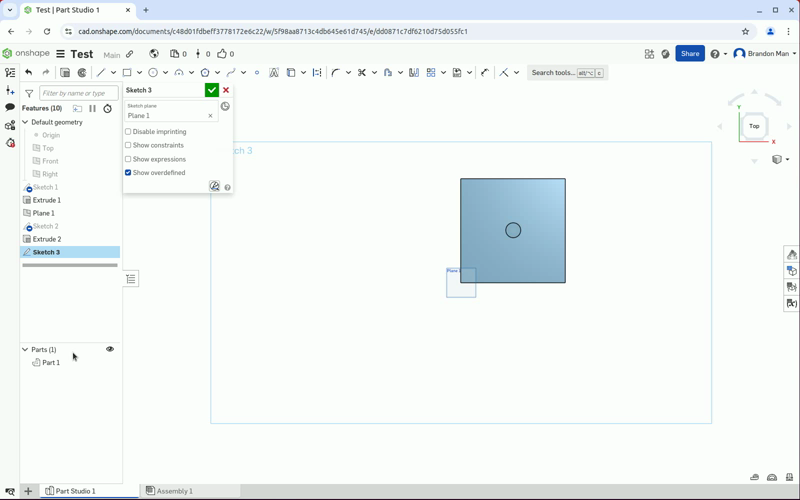
key(y)
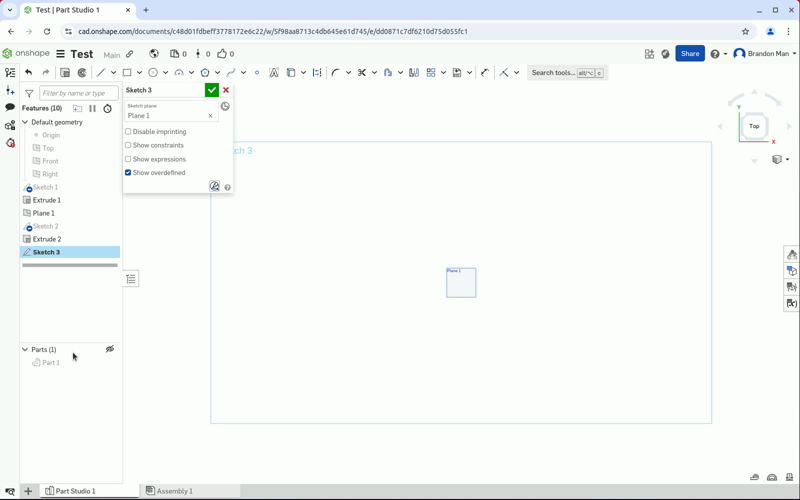
key(c)
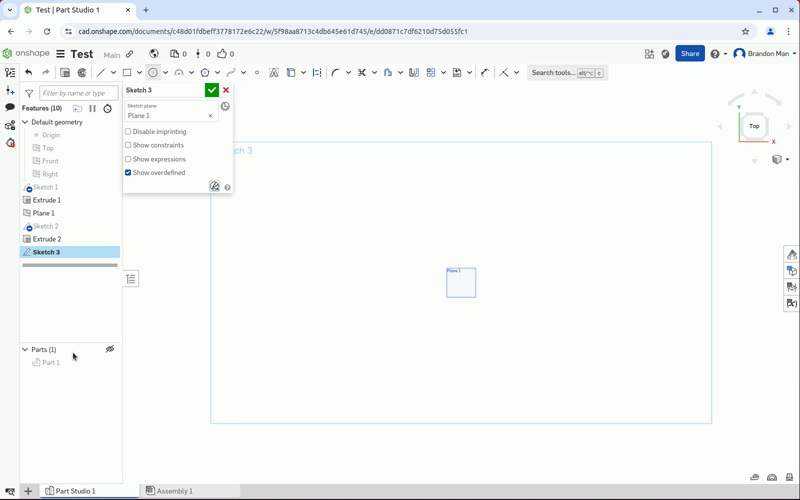
key_down(shift)
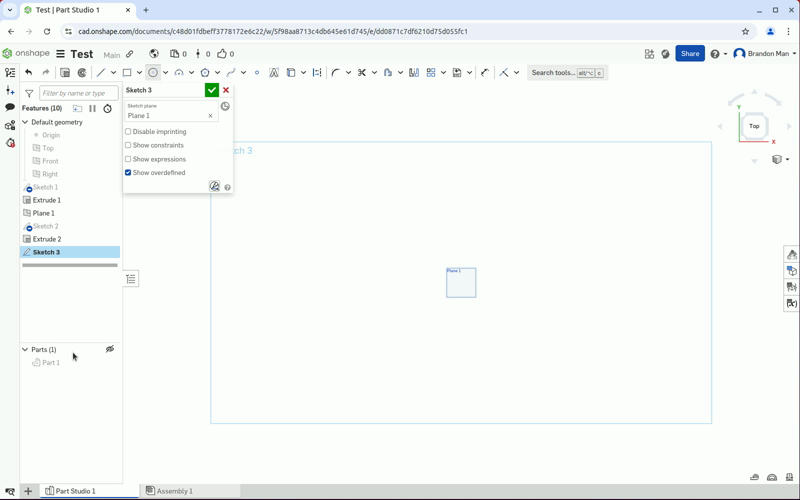
mouse_move(514, 230)
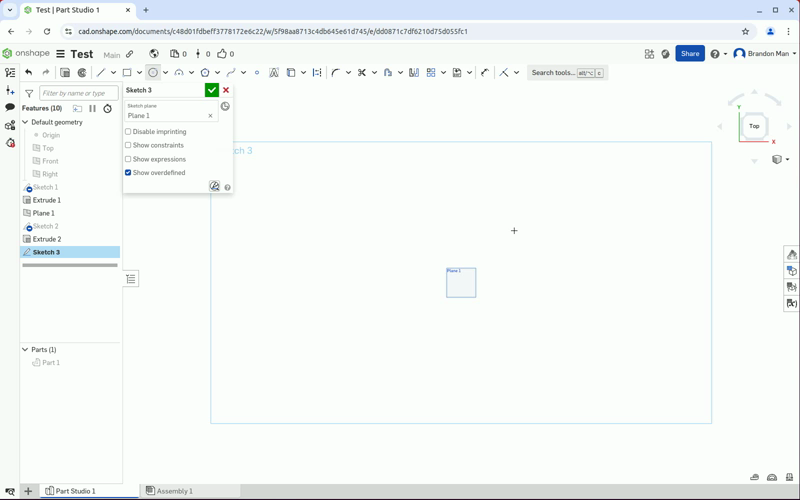
click(514, 230)
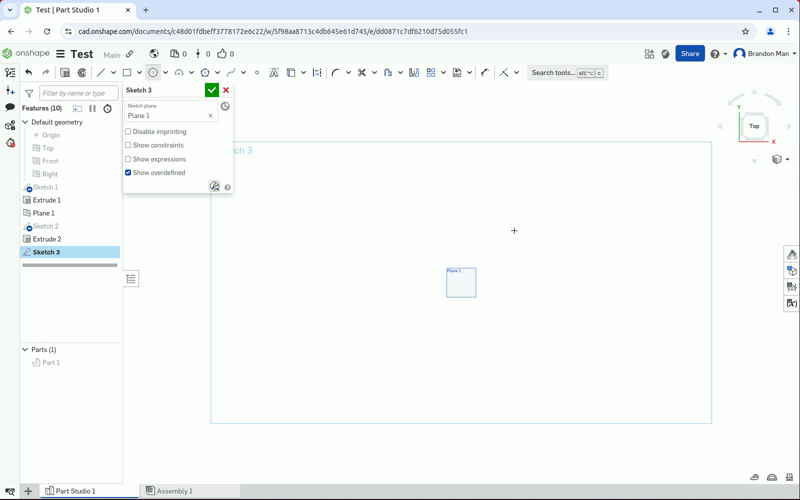
key_up(shift)
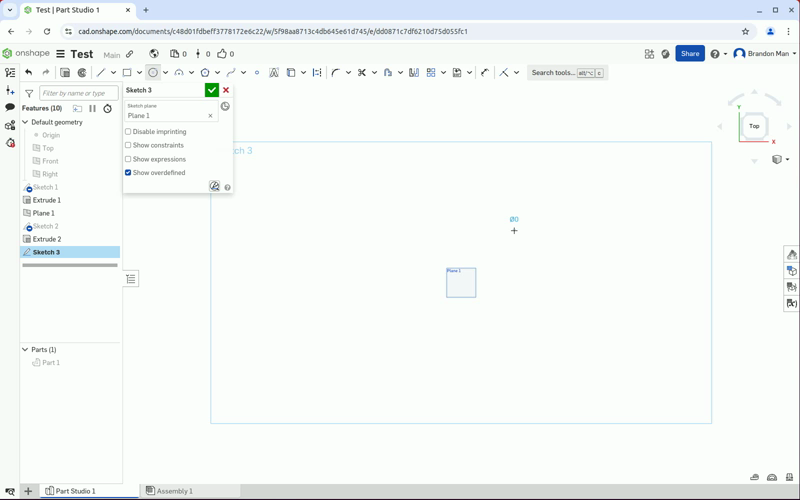
mouse_move(534, 230)
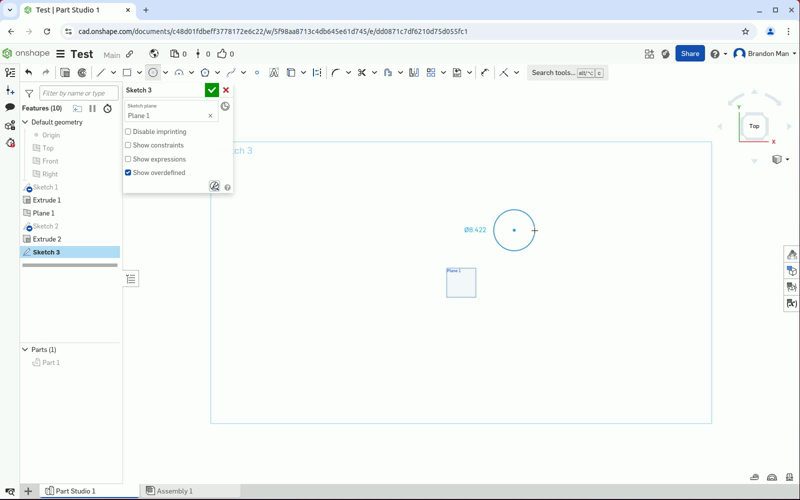
click(534, 230)
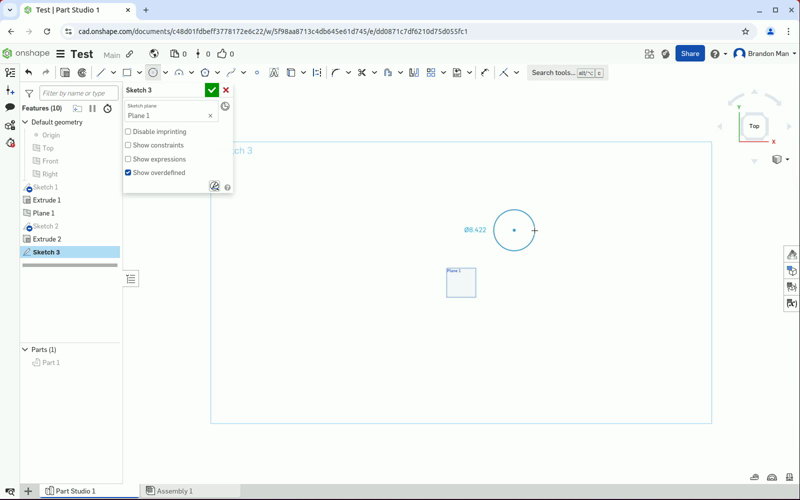
key(esc)
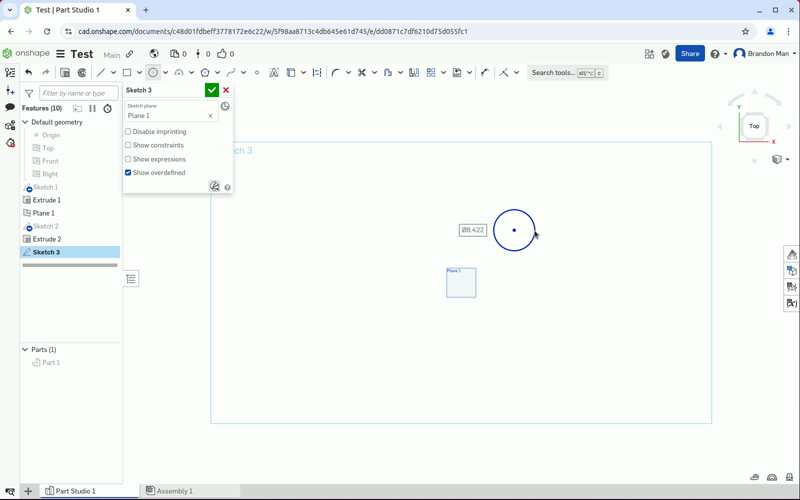
key(c)
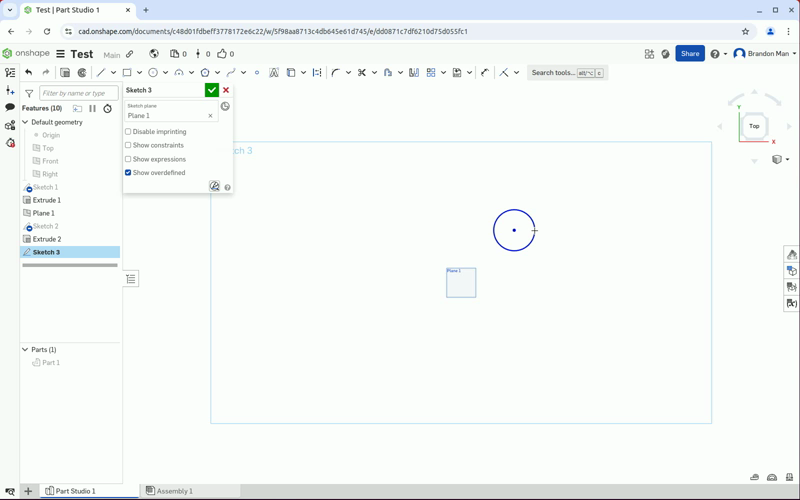
key_down(shift)
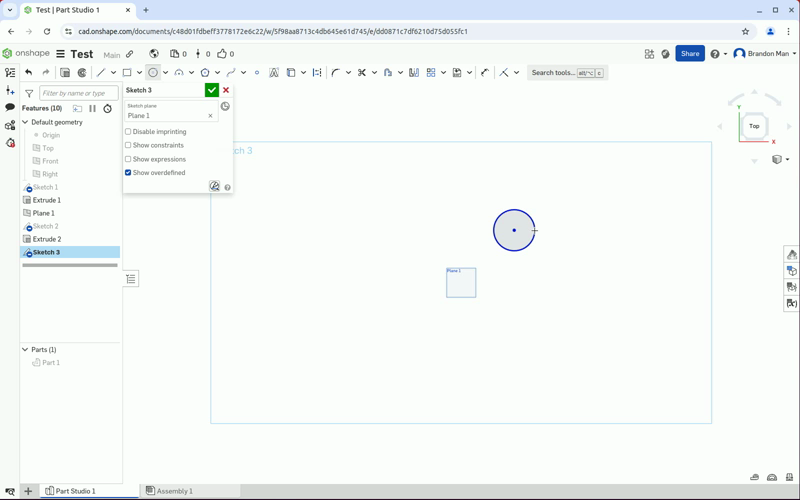
mouse_move(514, 230)
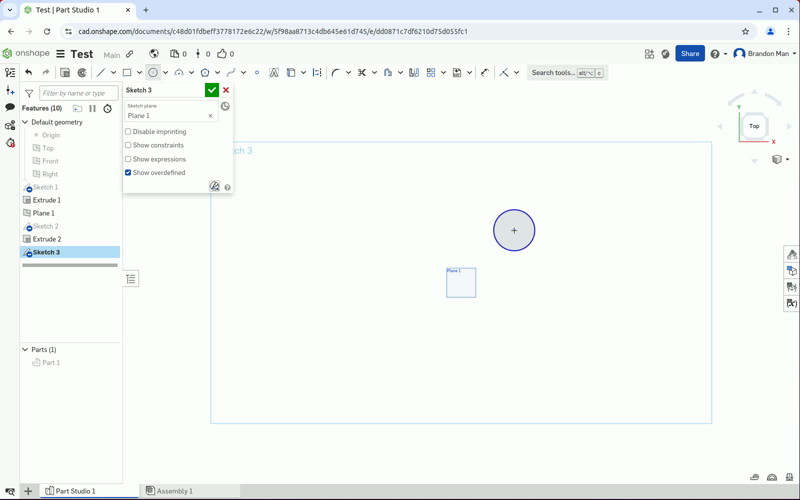
click(514, 230)
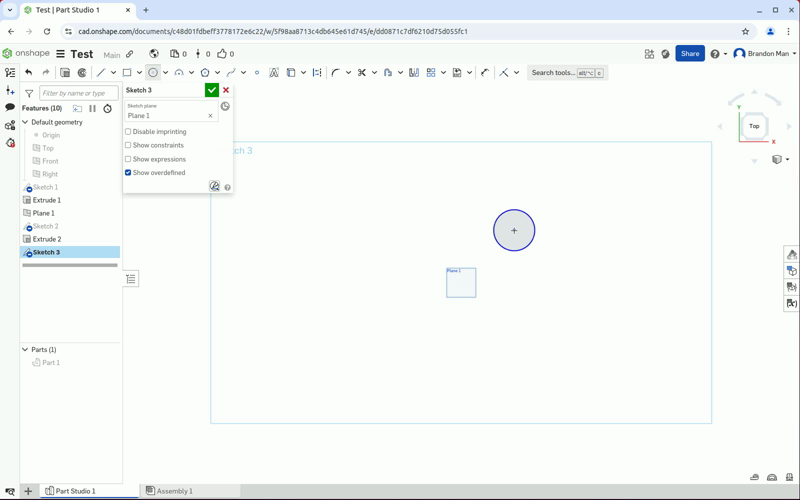
key_up(shift)
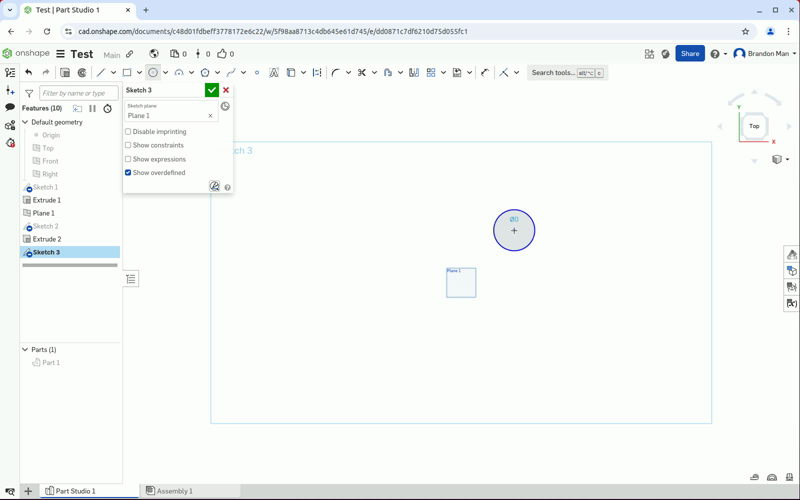
mouse_move(521, 230)
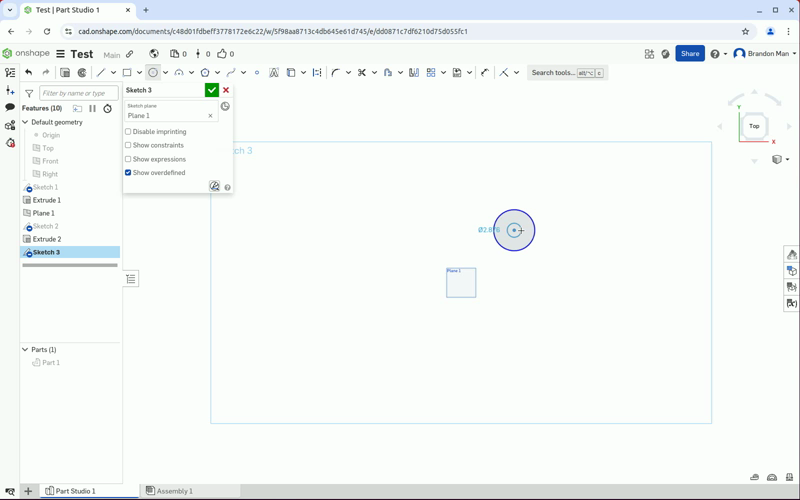
click(521, 230)
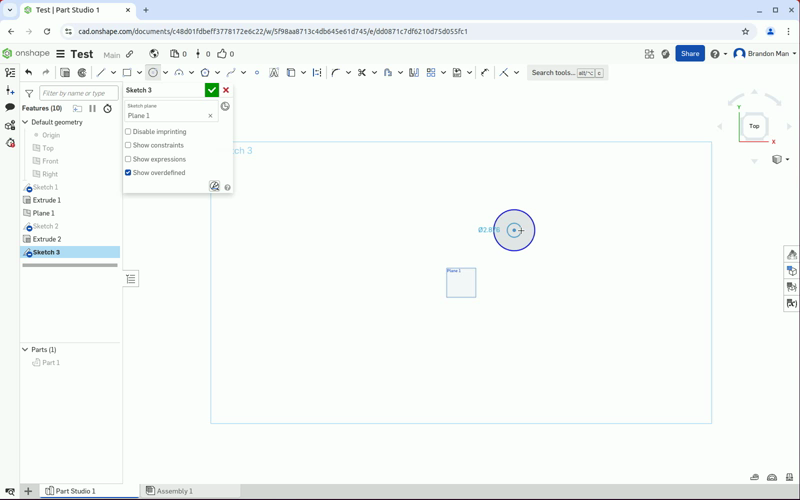
key(esc)
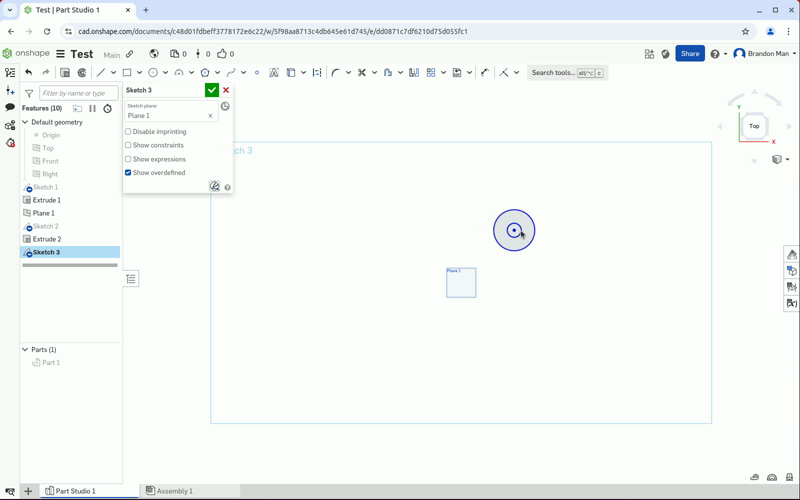
mouse_move(502, 217)
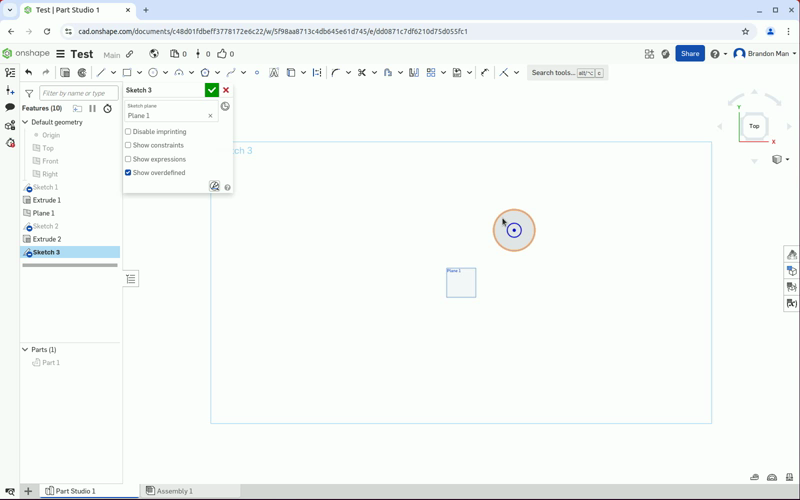
scroll(6)
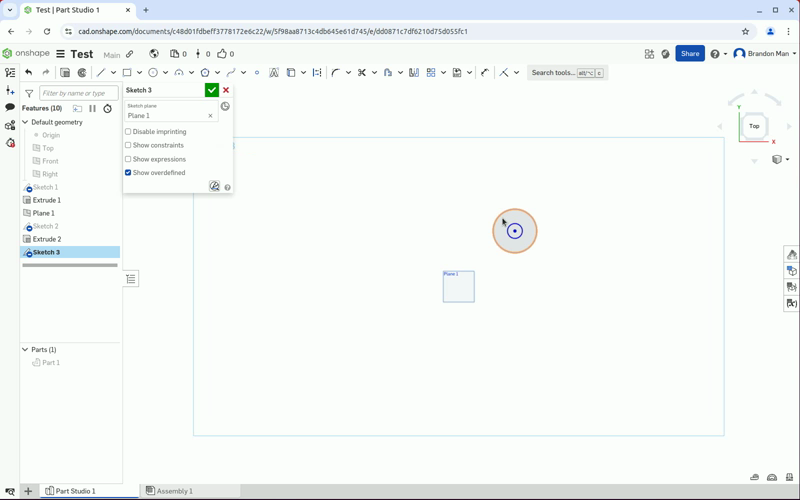
scroll(6)
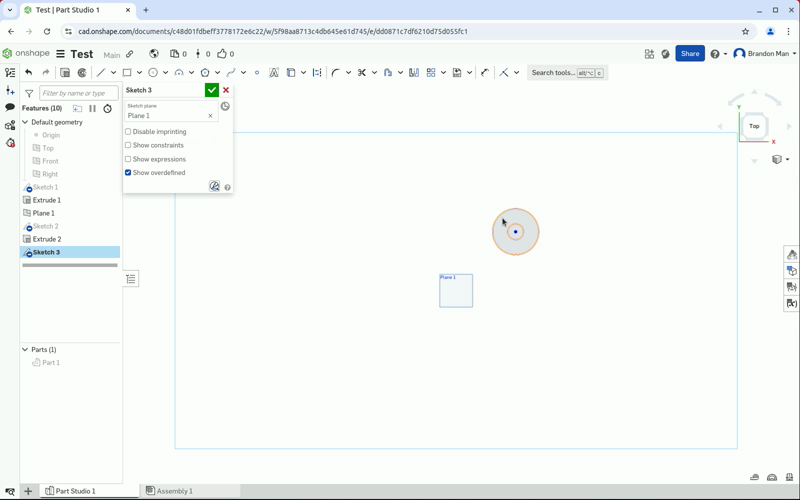
scroll(6)
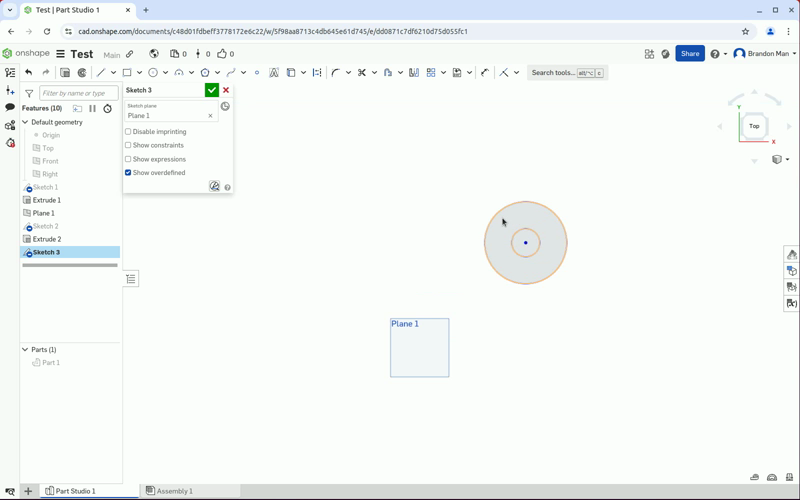
scroll(6)
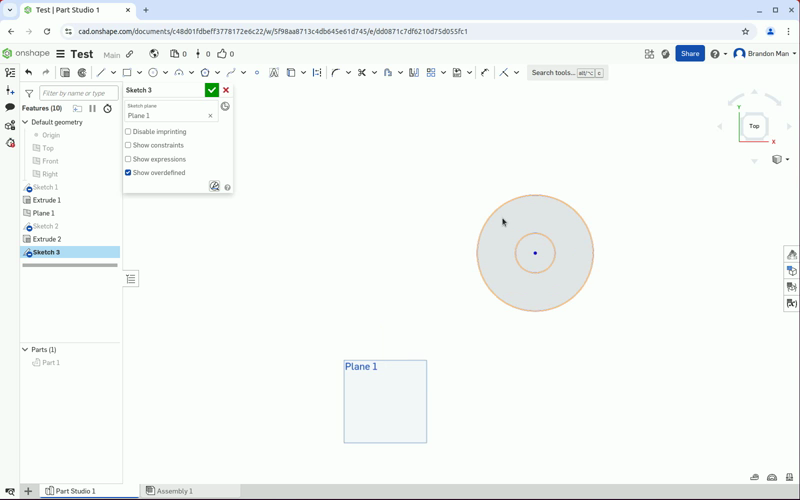
scroll(6)
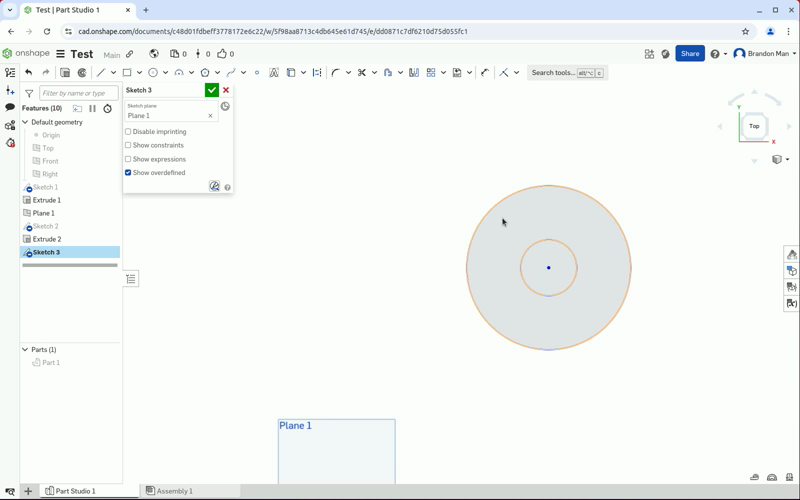
scroll(6)
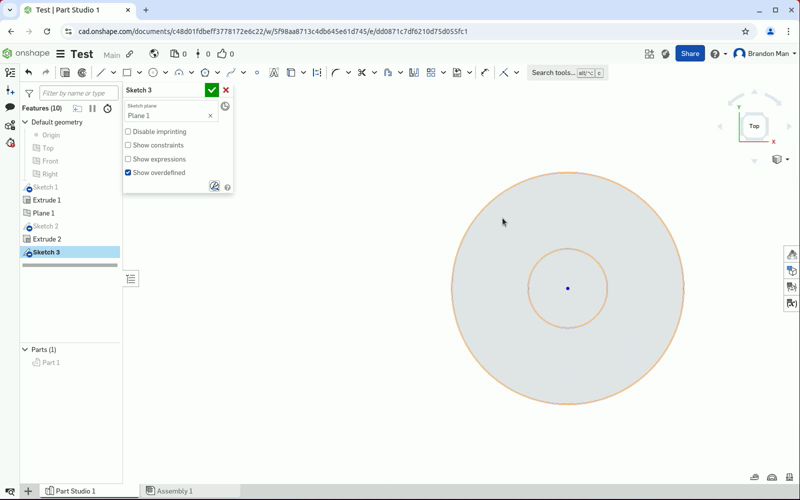
scroll(6)
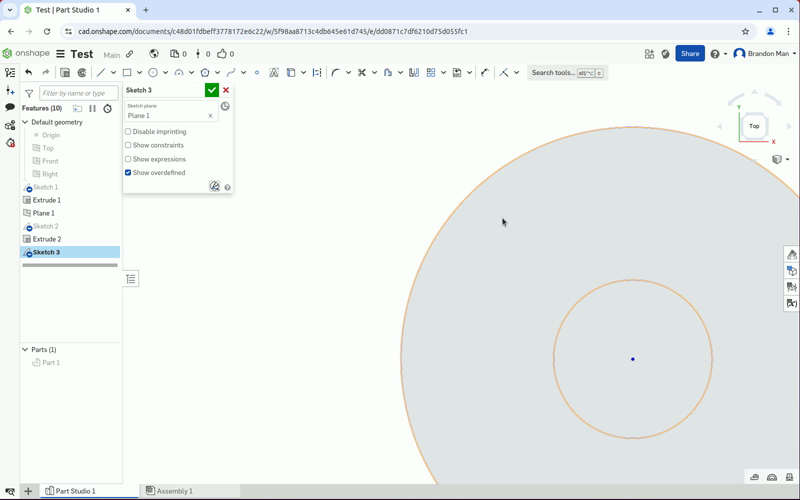
click(502, 217)
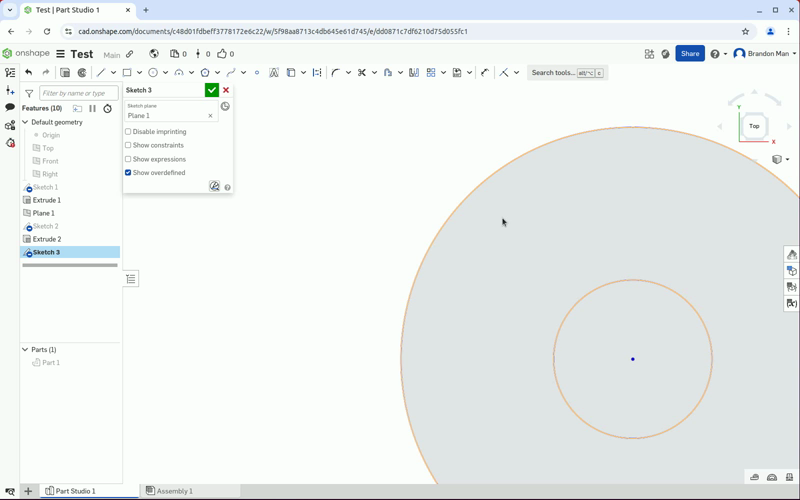
scroll(-6)
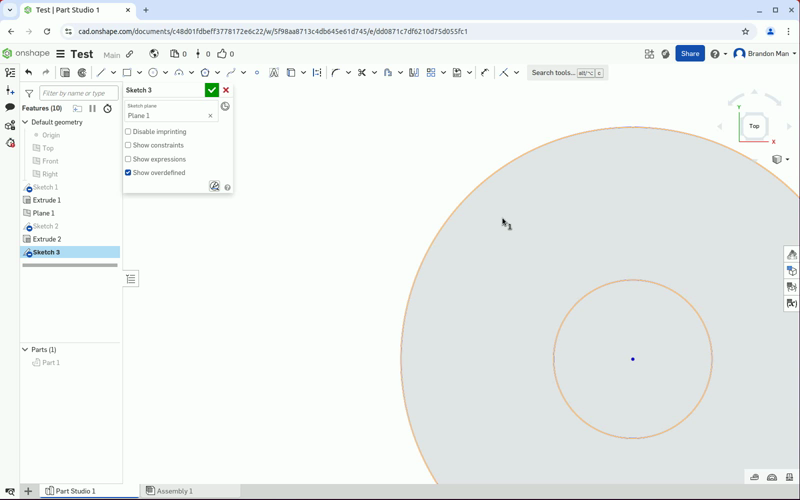
scroll(-6)
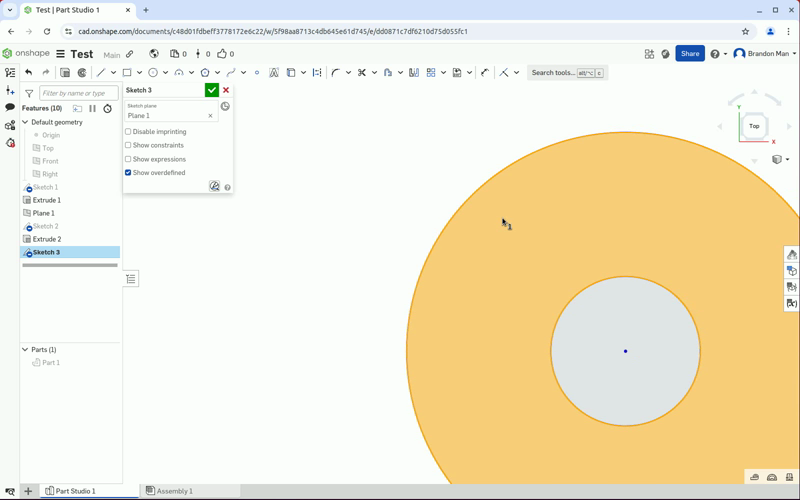
scroll(-6)
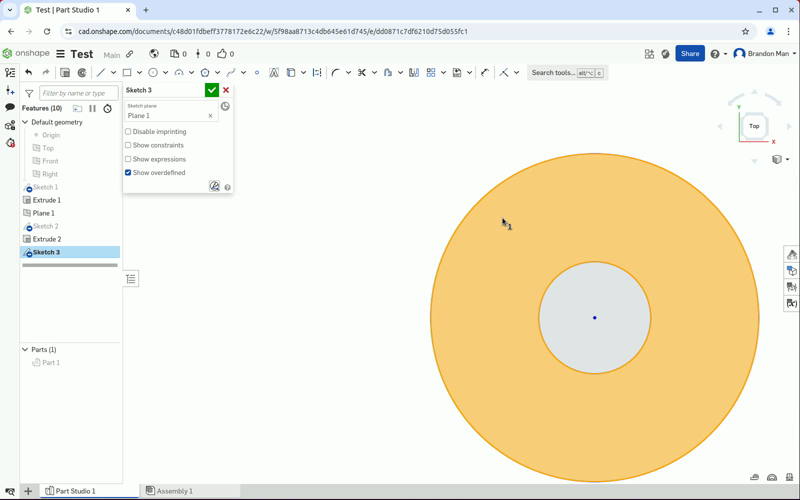
scroll(-6)
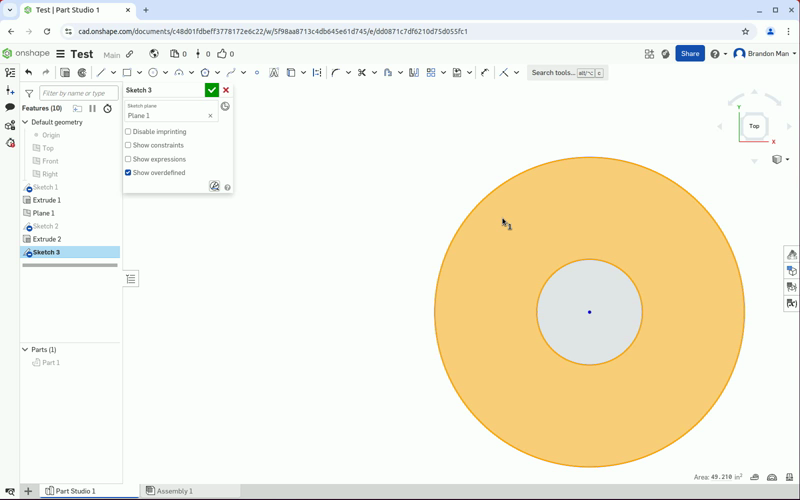
scroll(-6)
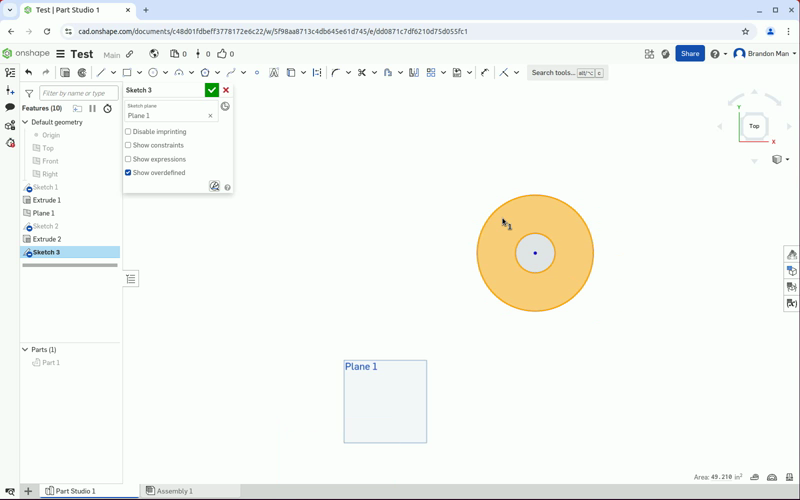
scroll(-6)
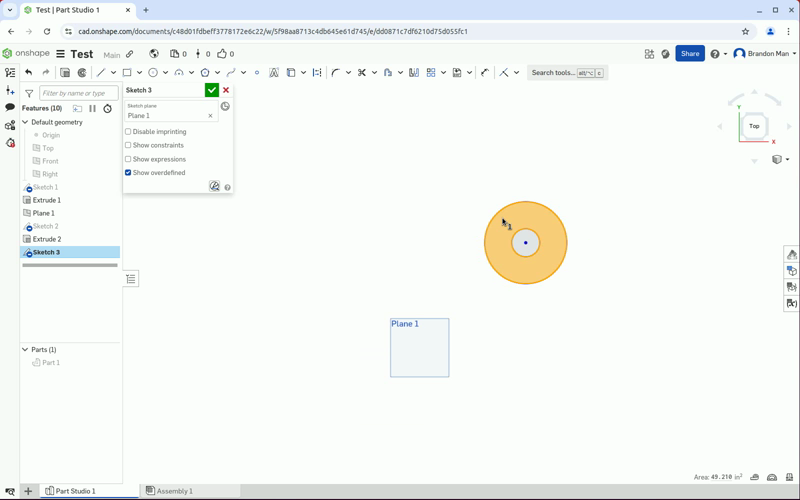
scroll(-6)
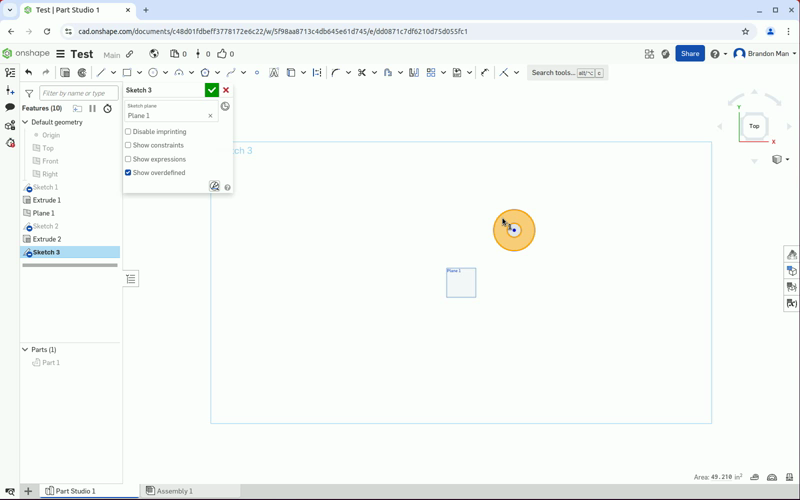
mouse_move(73, 352)
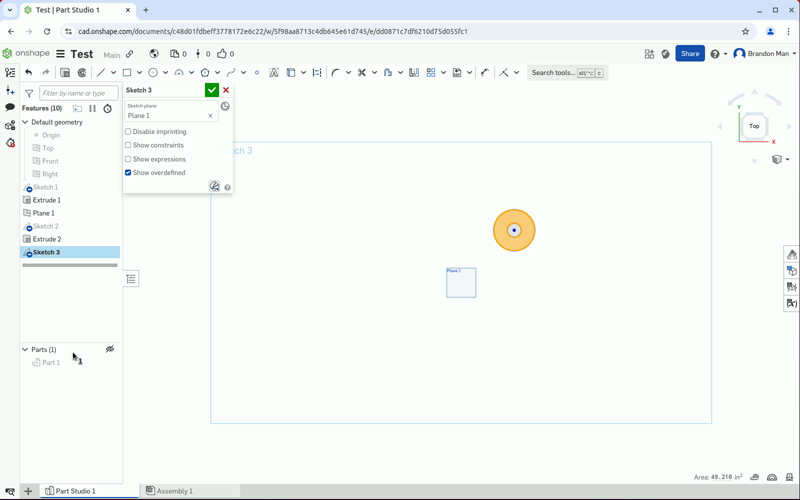
key(shift+y)
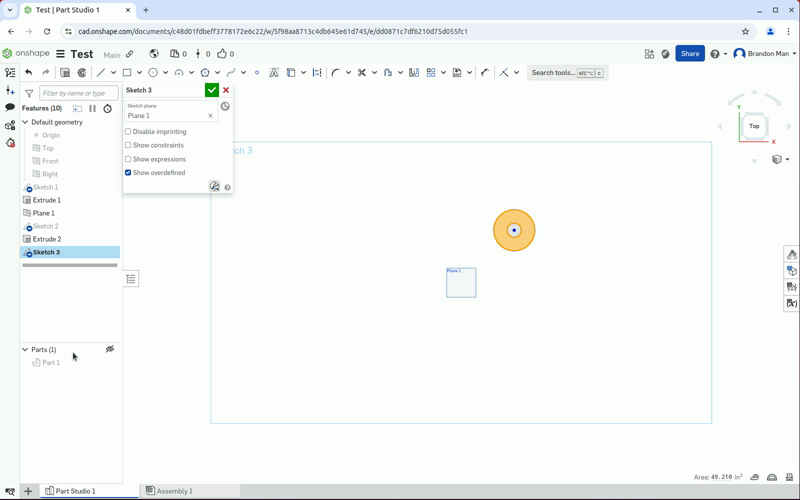
key(shift+e)
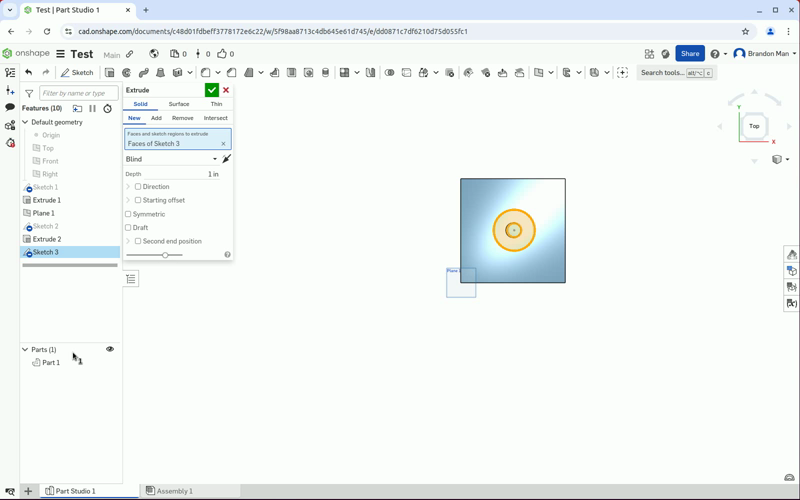
mouse_move(143, 106)
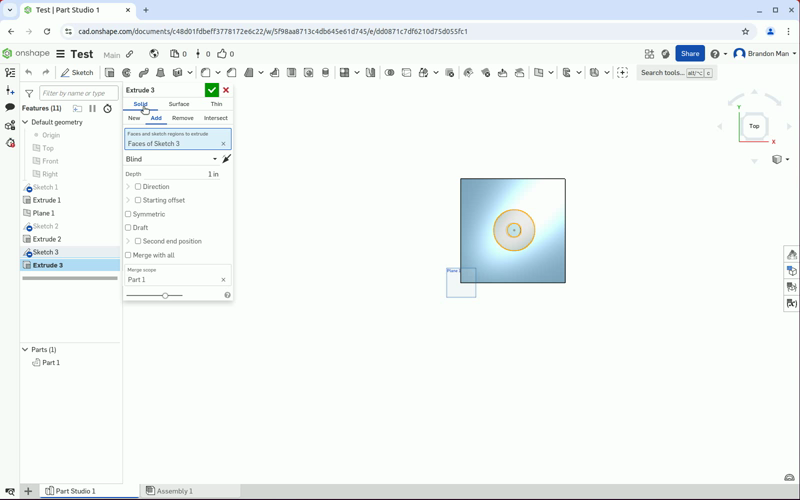
click(143, 106)
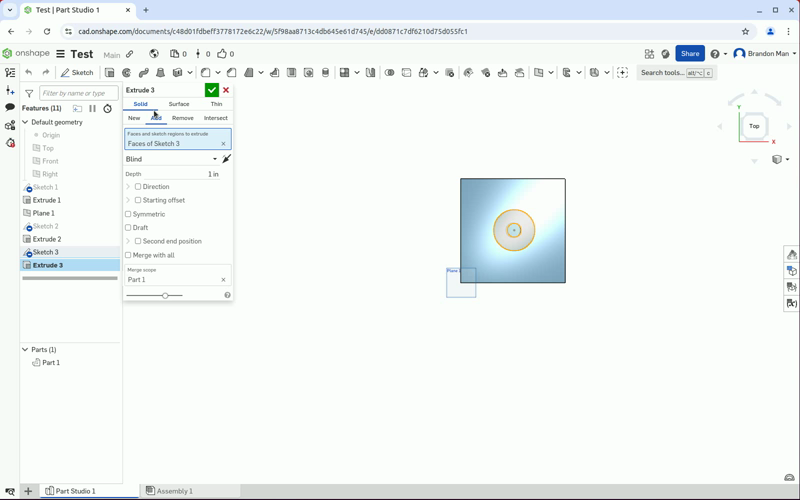
mouse_move(186, 120)
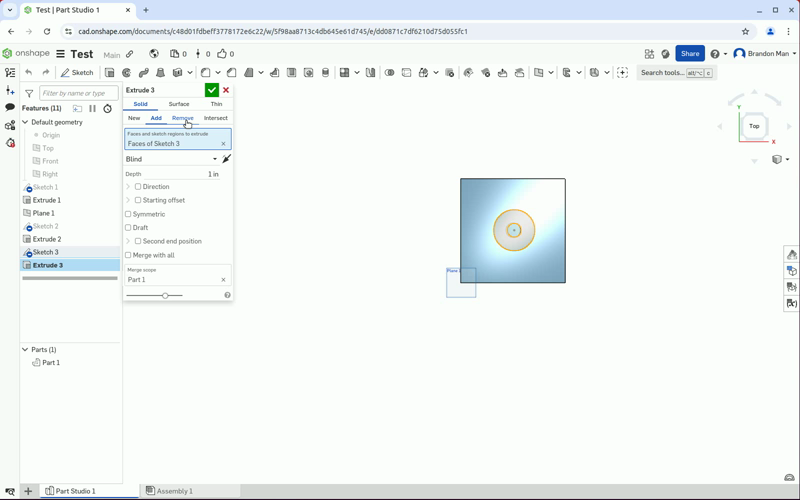
click(186, 120)
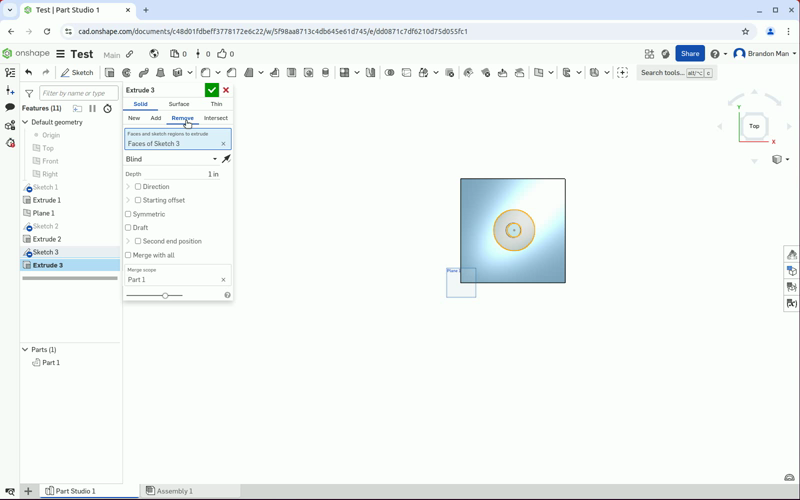
key(tab, 4)
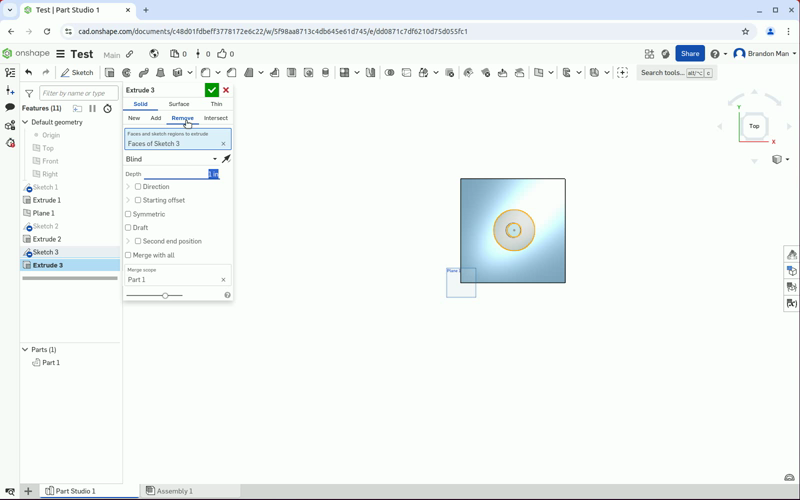
text(7.221)
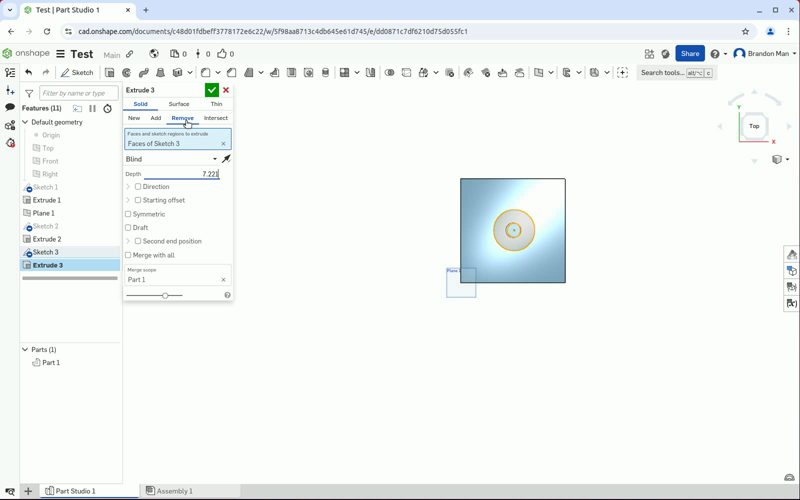
key(tab, 6)
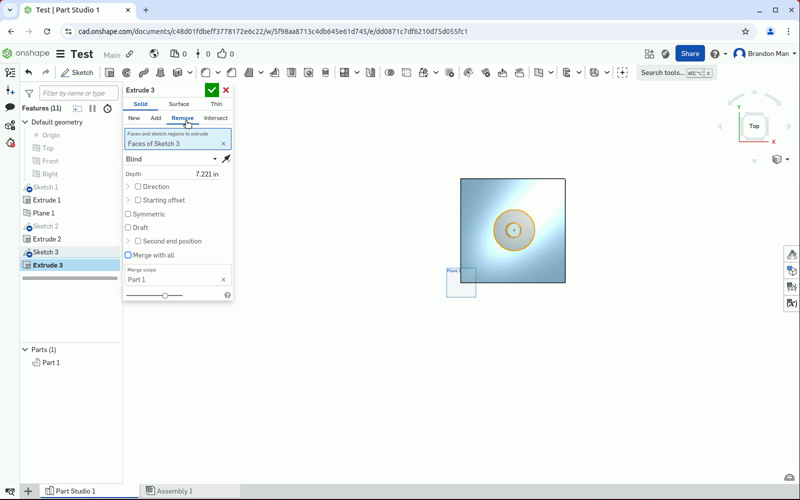
key(space)
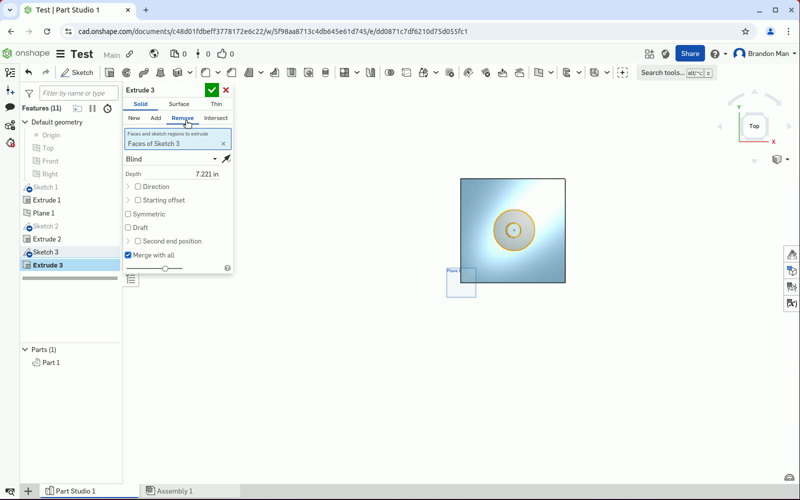
key(enter)
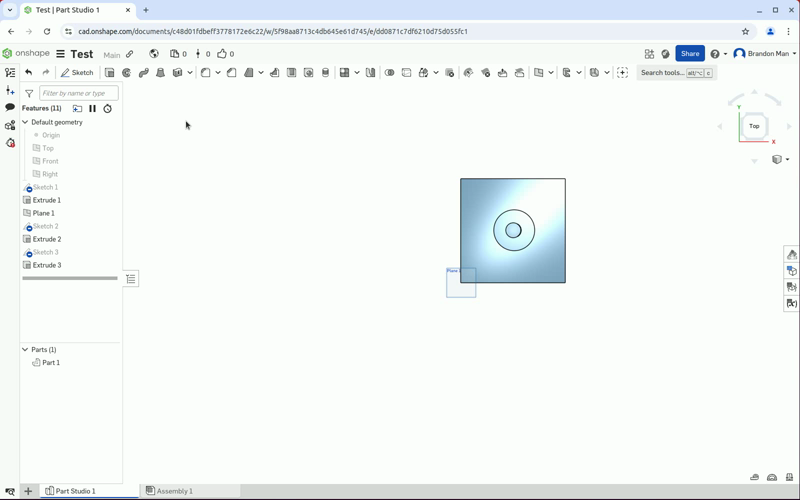
key(shift+h)
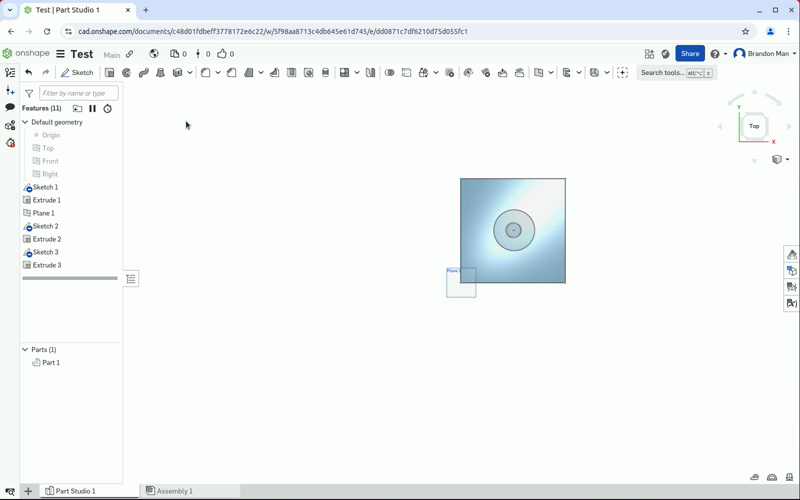
key(shift+h)
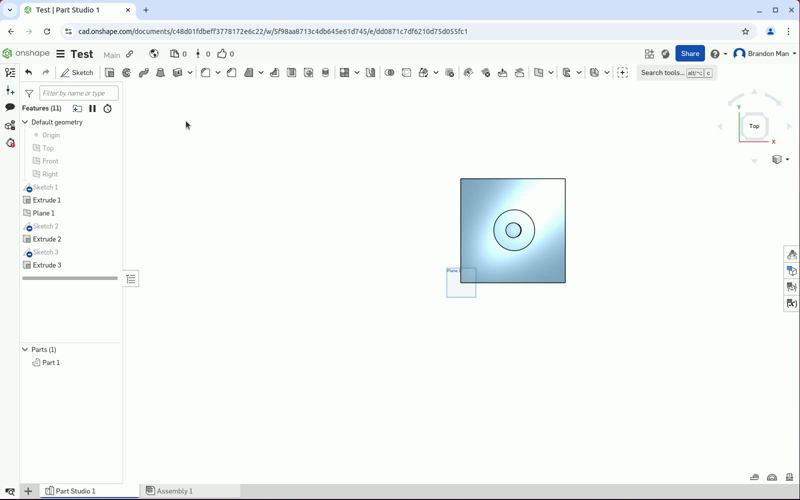
mouse_move(73, 189)
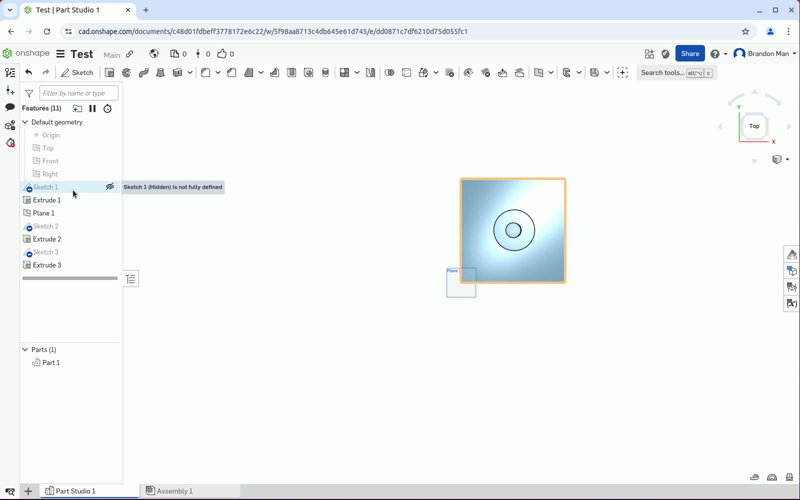
click(73, 189)
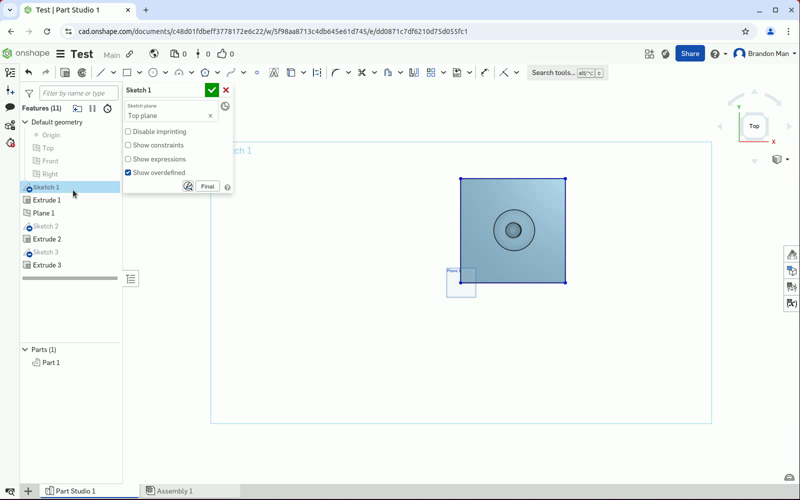
mouse_move(229, 92)
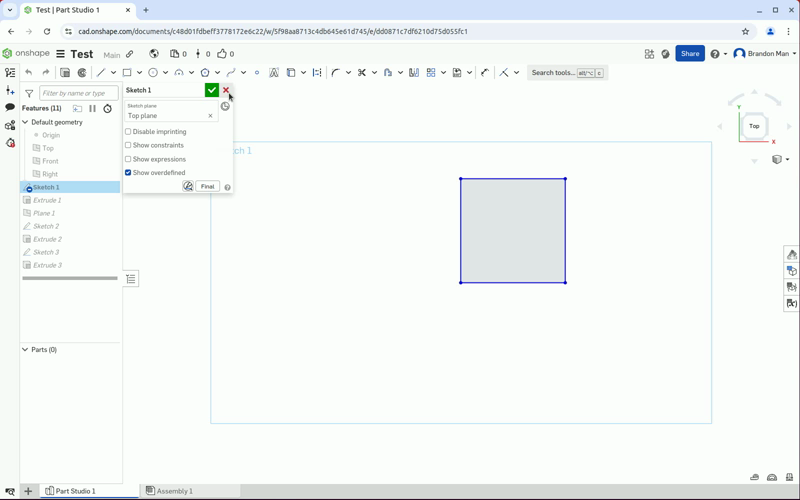
click(229, 92)
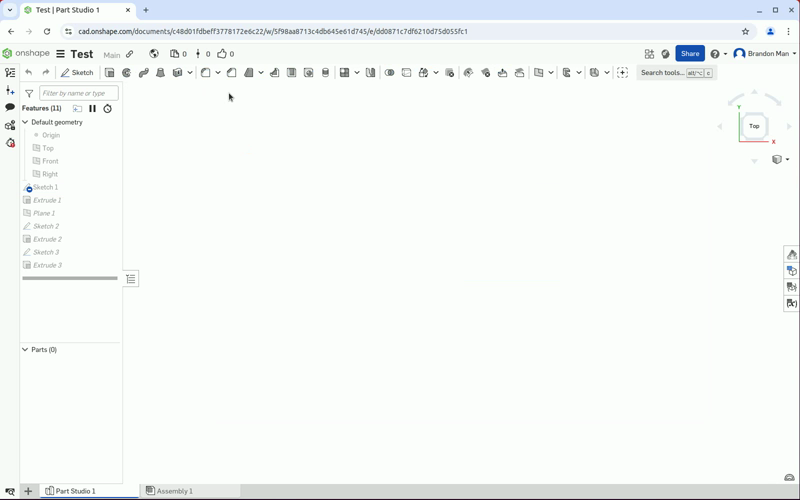
key(shift+s)
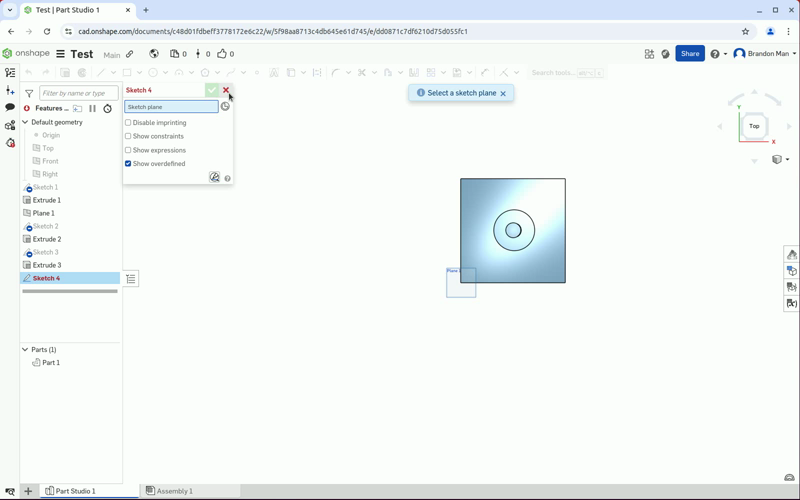
mouse_move(73, 215)
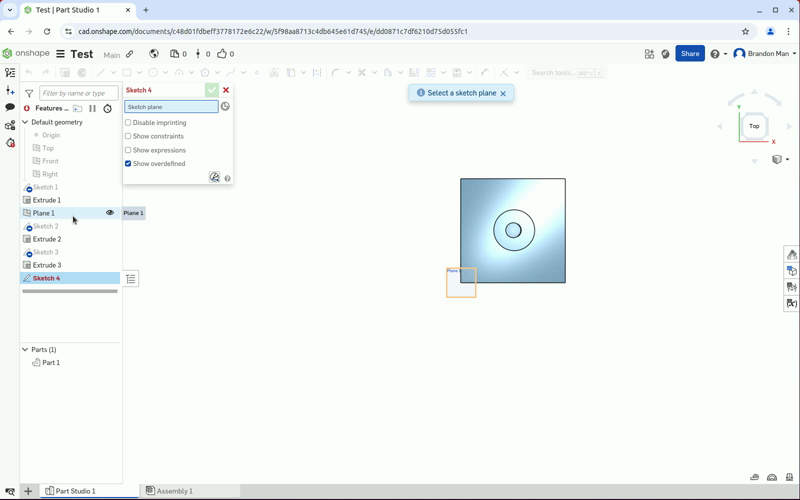
click(73, 215)
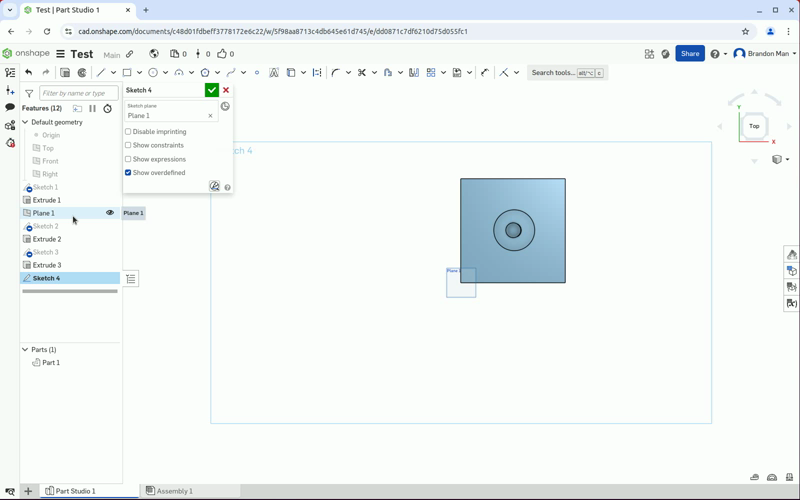
mouse_move(73, 352)
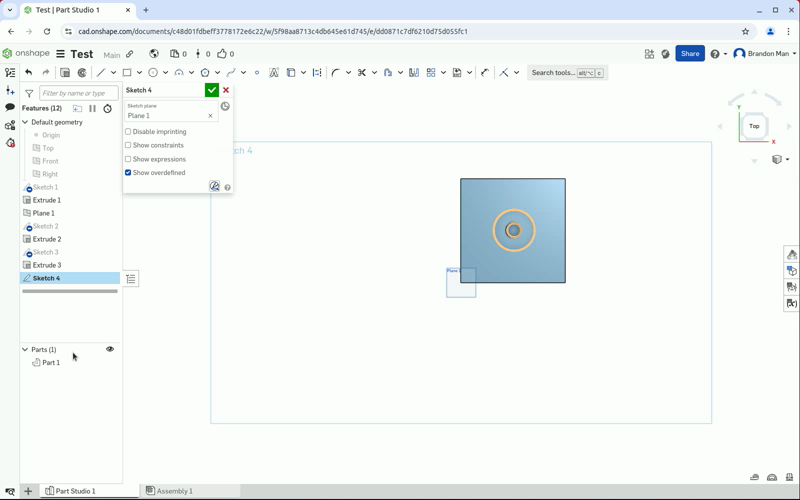
key(y)
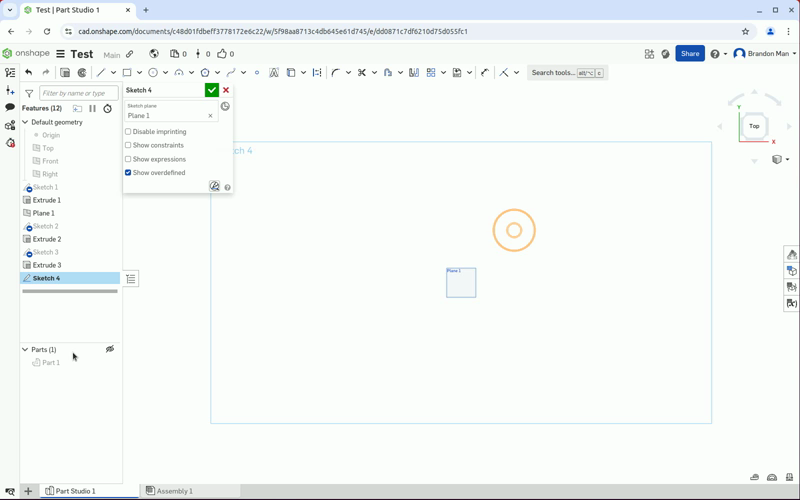
key(c)
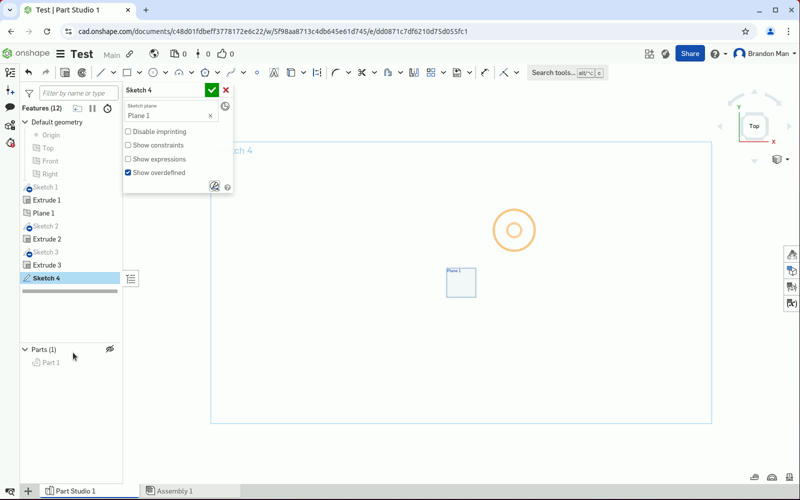
key_down(shift)
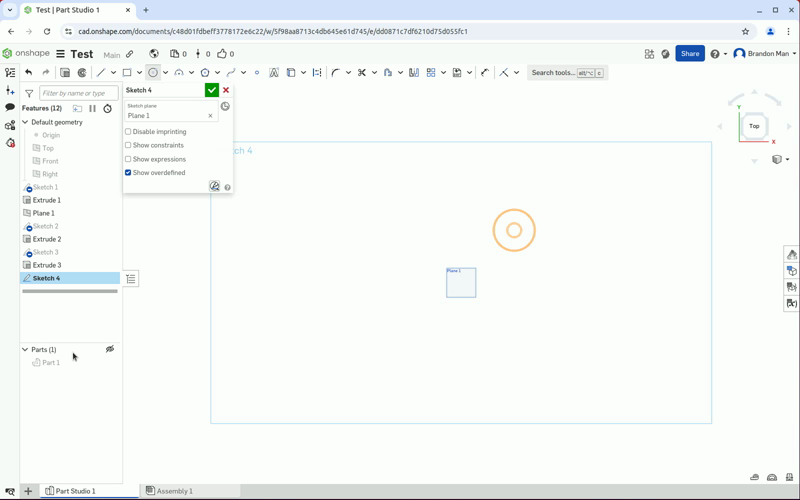
mouse_move(513, 230)
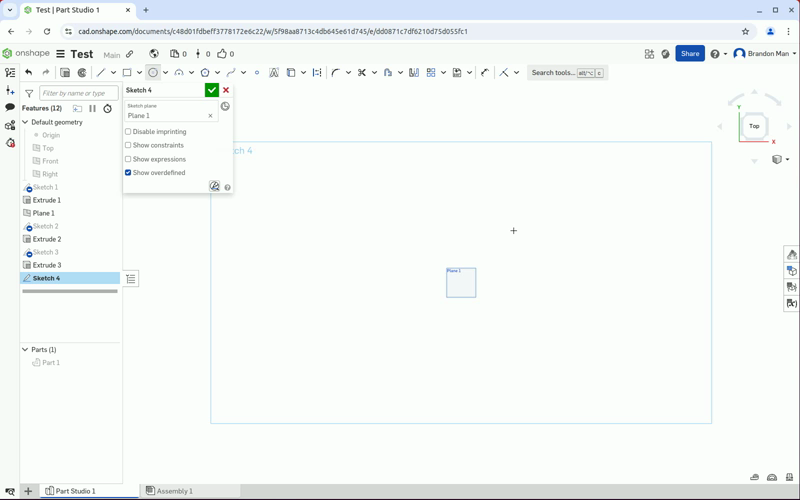
click(513, 230)
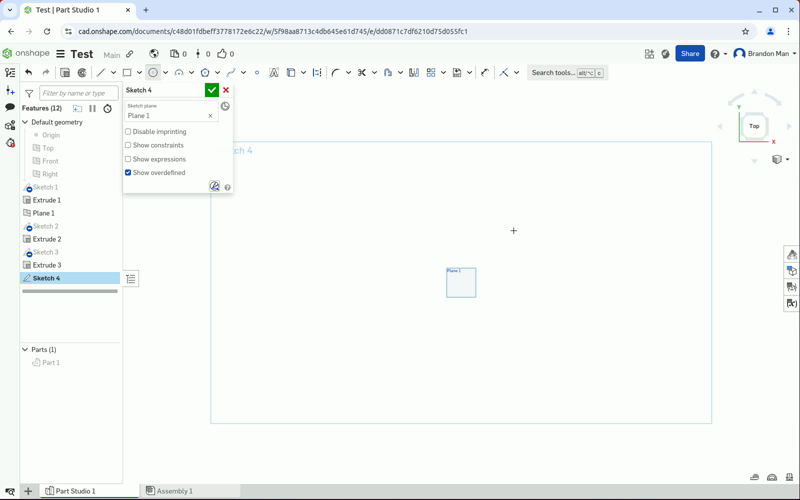
key_up(shift)
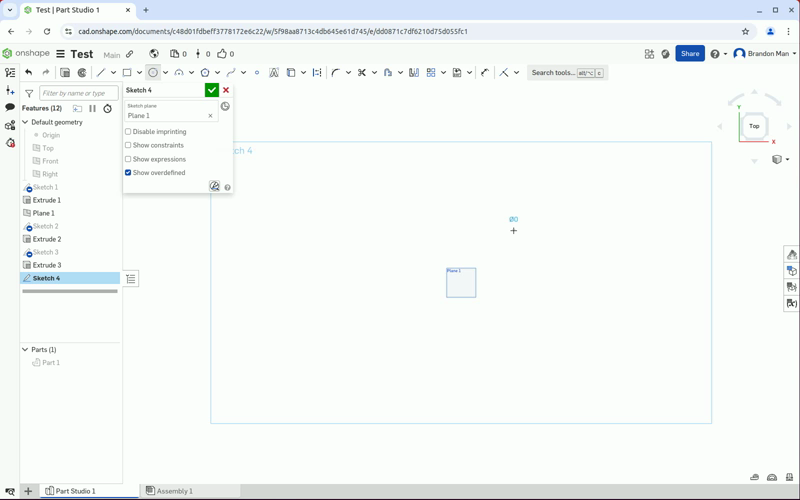
mouse_move(547, 230)
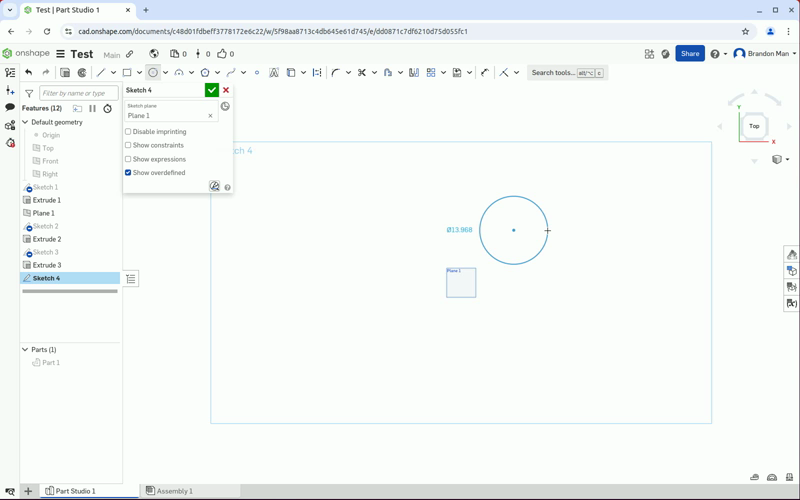
click(547, 230)
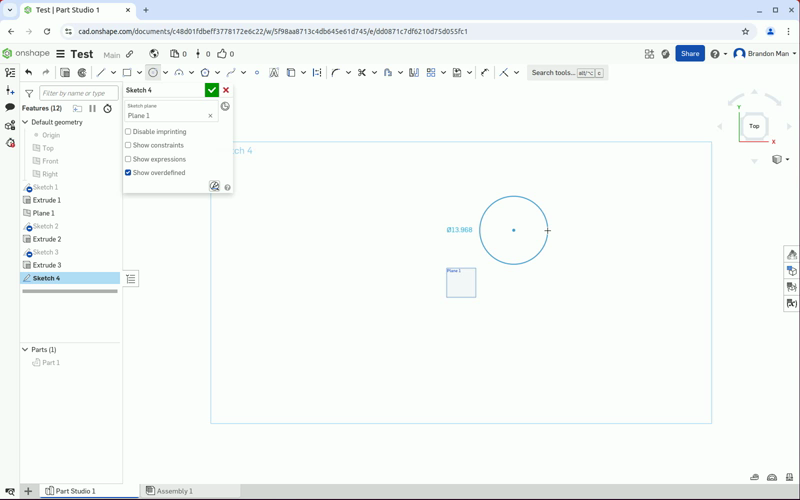
key(esc)
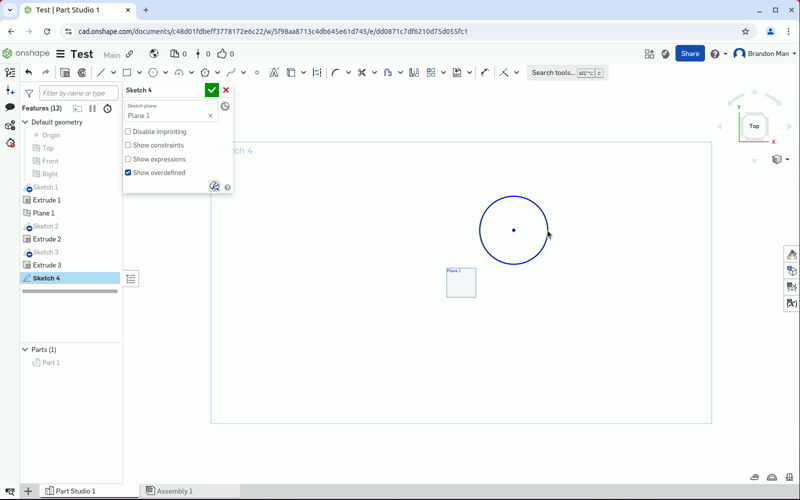
key(c)
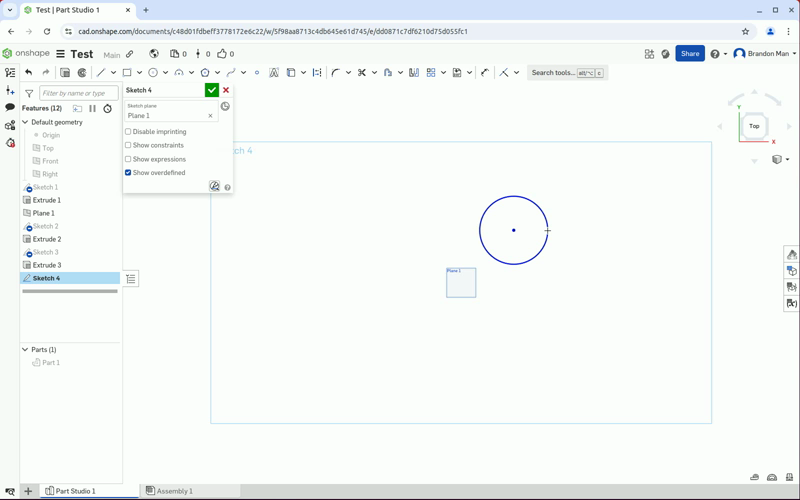
key_down(shift)
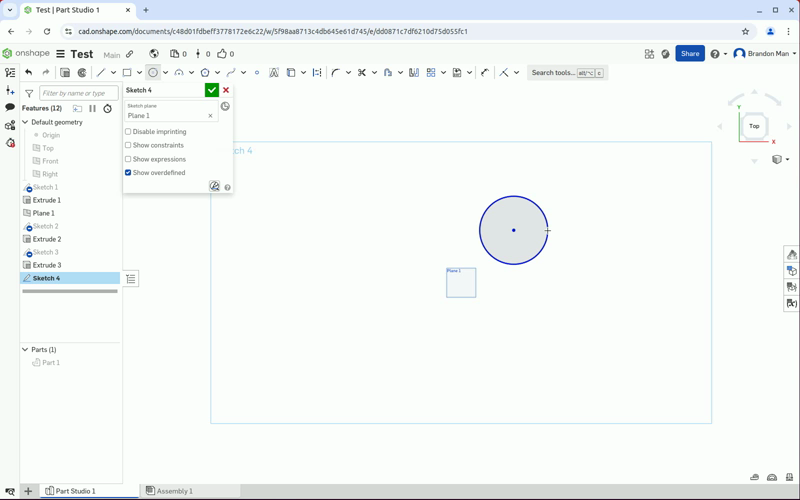
mouse_move(513, 230)
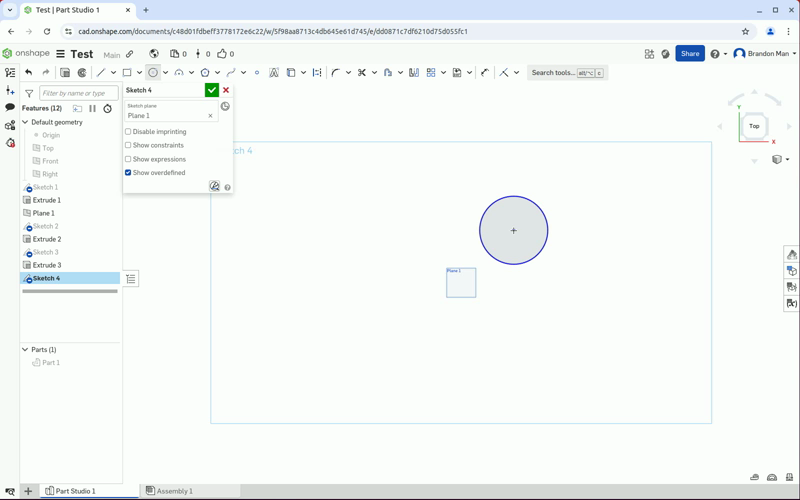
click(513, 230)
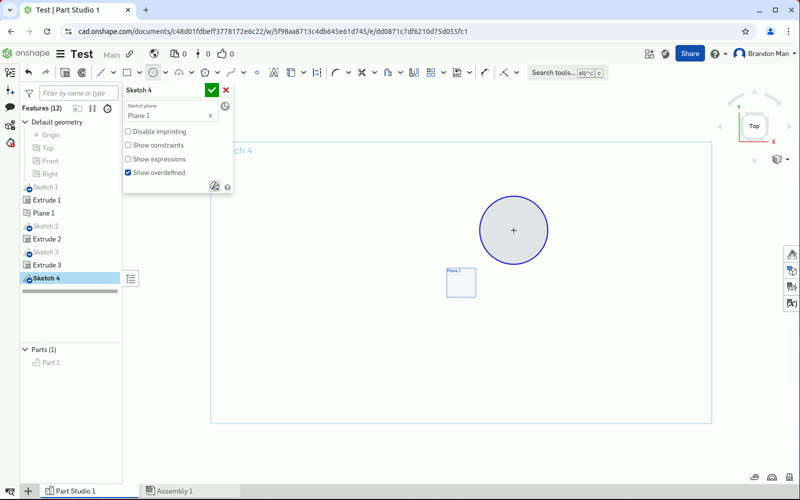
key_up(shift)
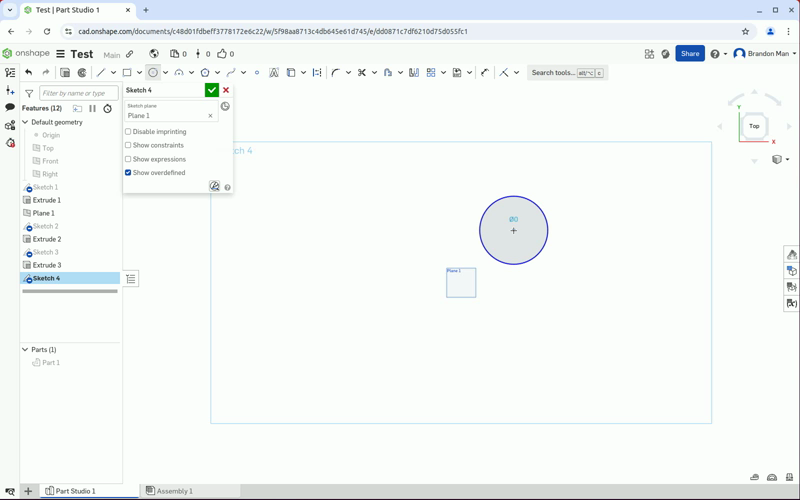
mouse_move(533, 230)
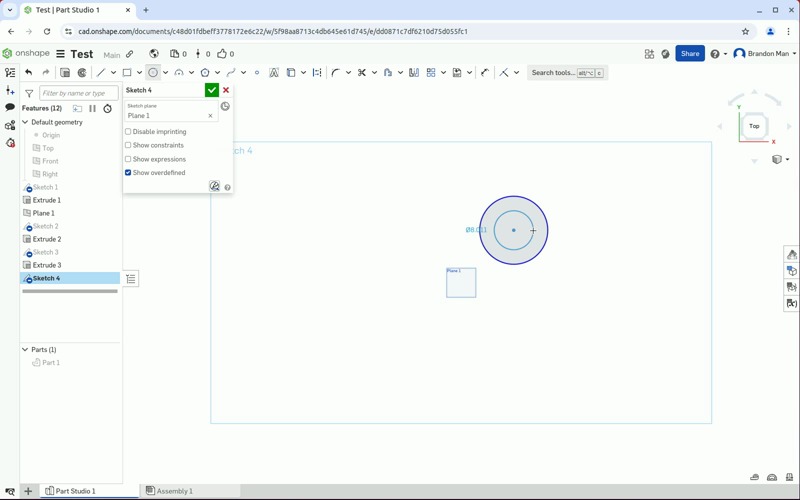
click(533, 230)
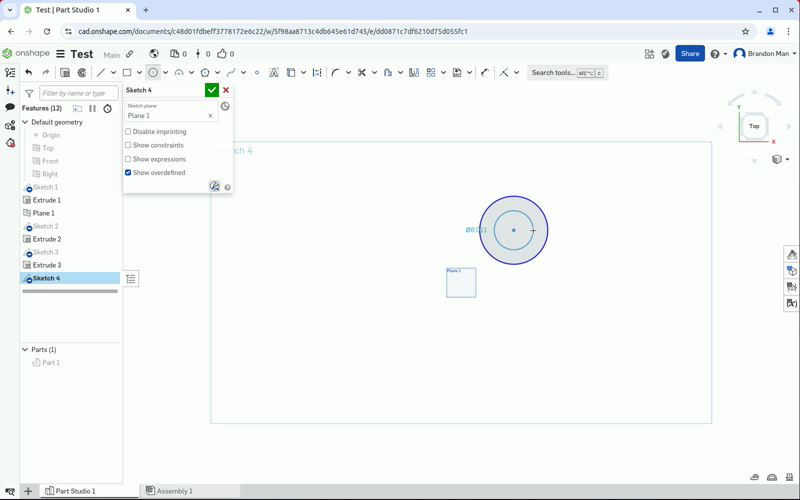
key(esc)
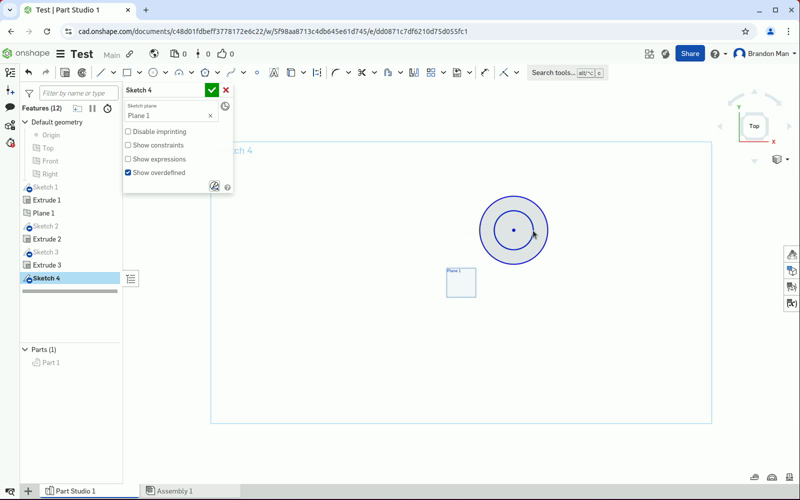
mouse_move(538, 241)
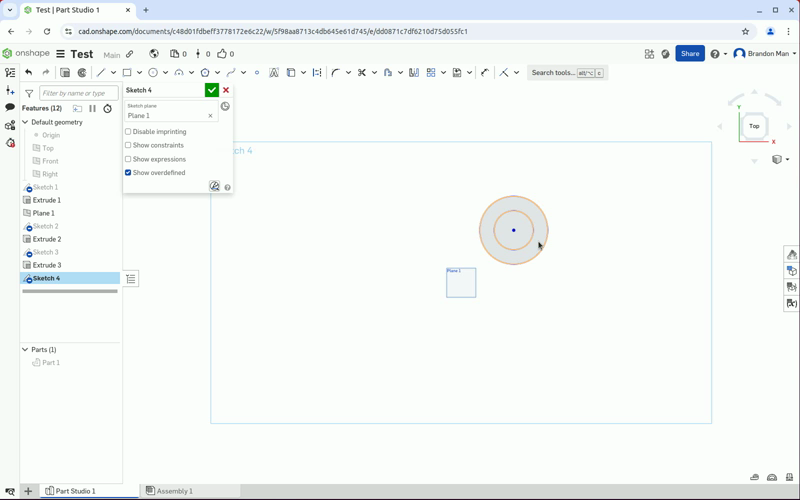
click(538, 241)
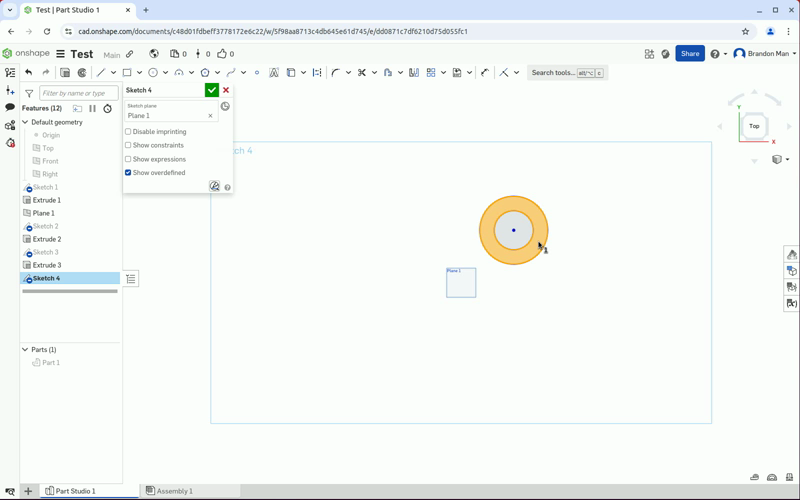
mouse_move(73, 352)
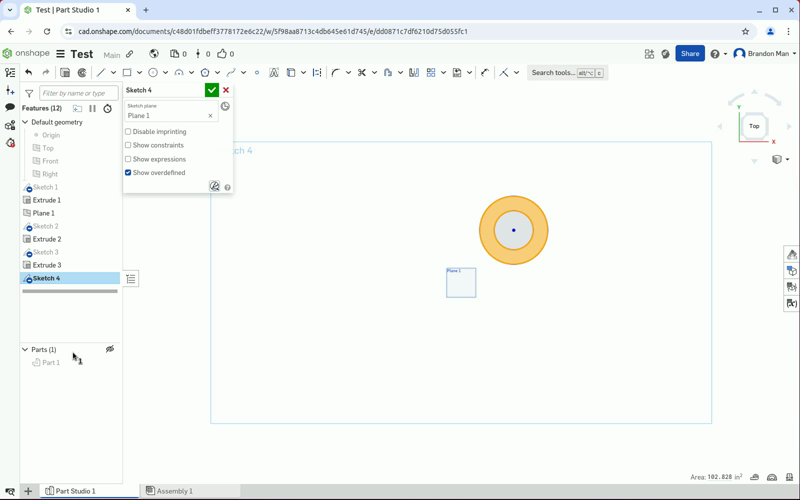
key(shift+y)
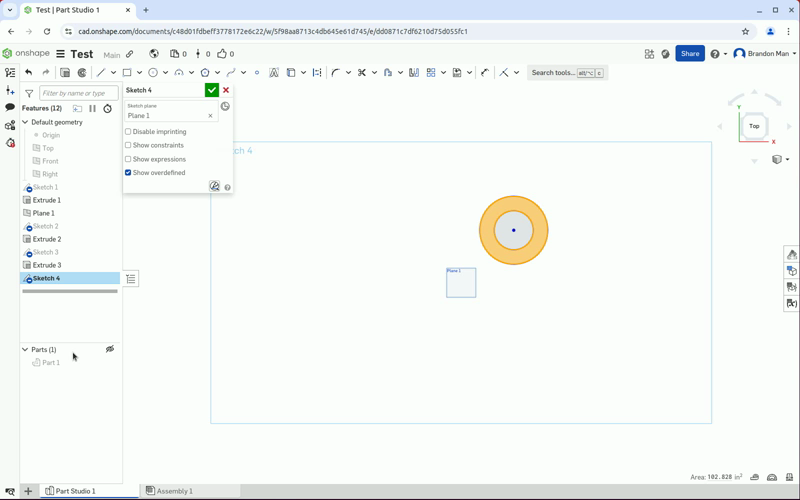
key(shift+e)
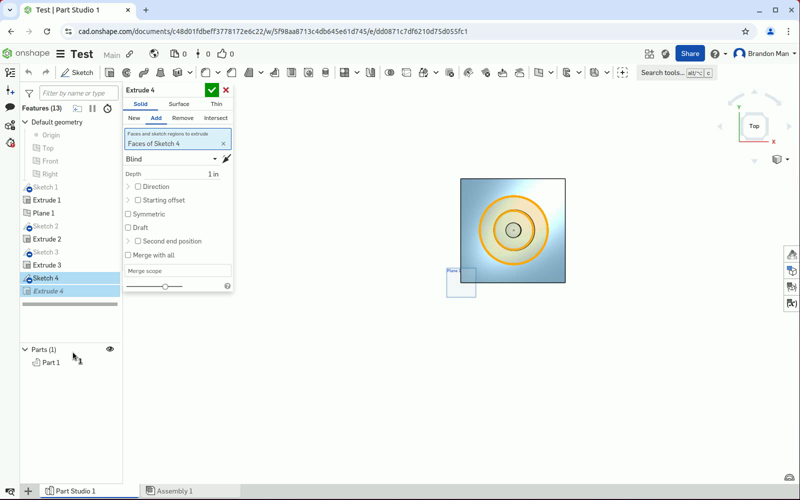
mouse_move(143, 106)
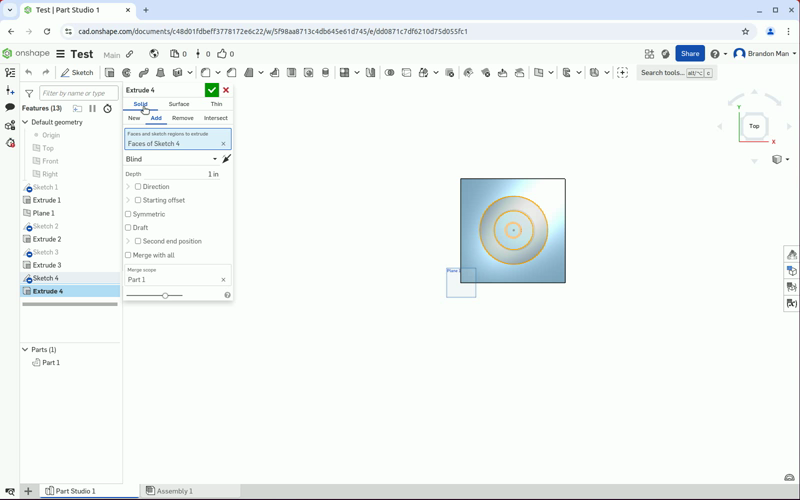
click(143, 106)
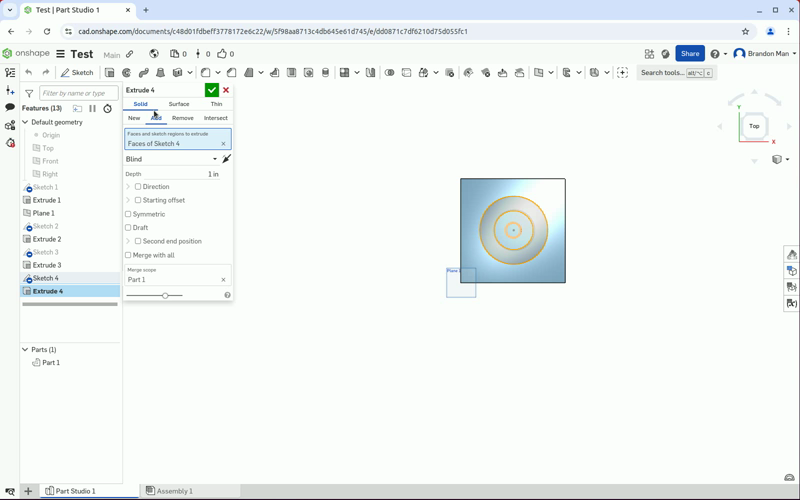
mouse_move(186, 120)
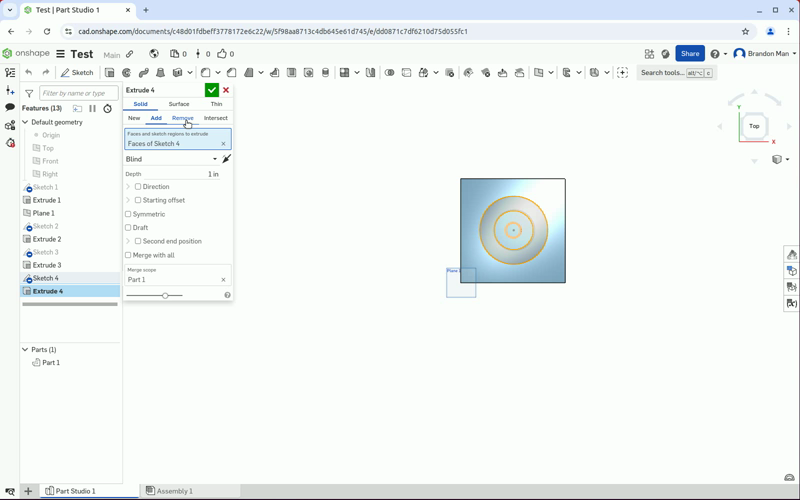
click(186, 120)
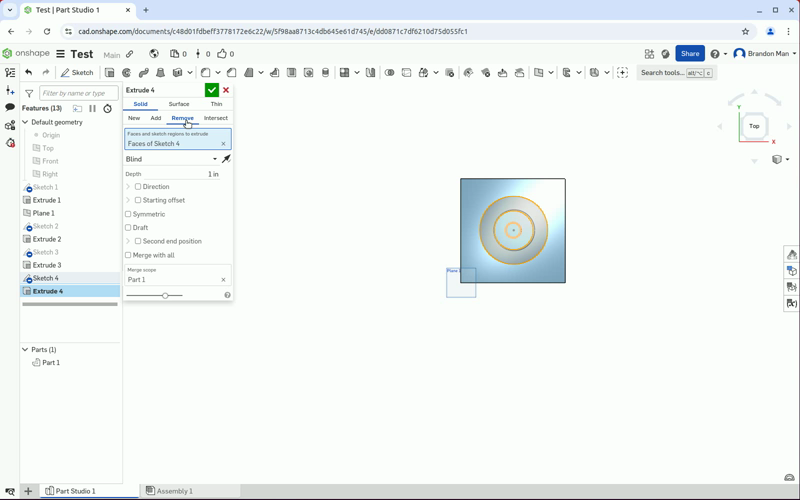
key(tab, 4)
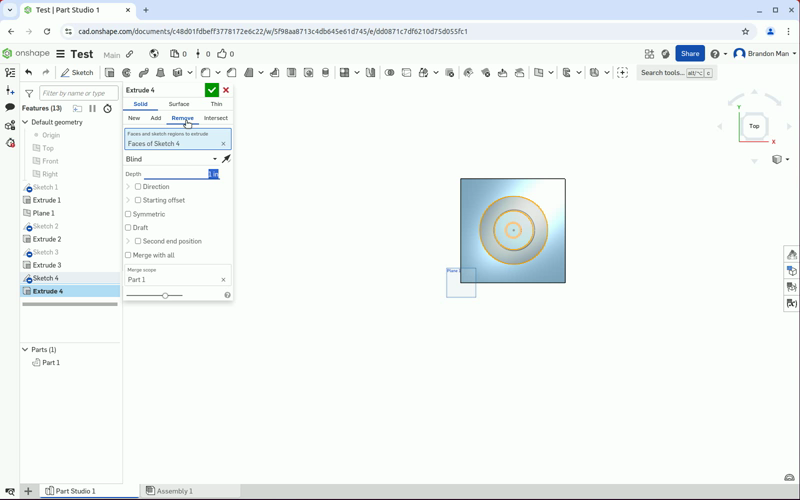
text(5.055)
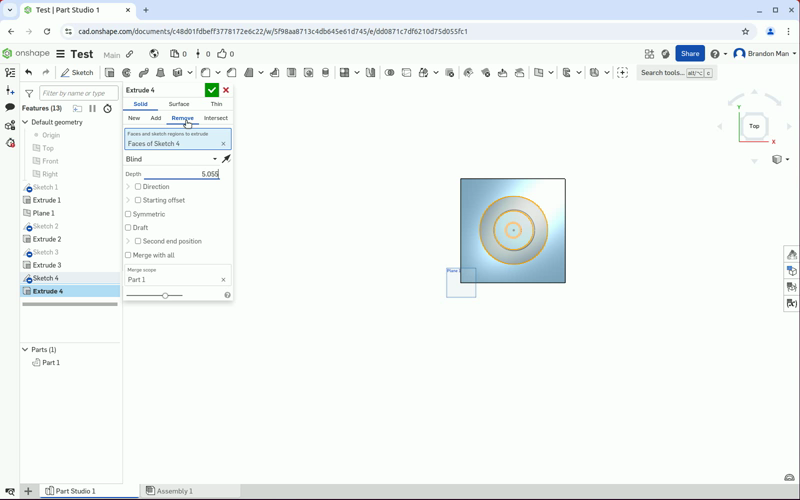
key(tab, 6)
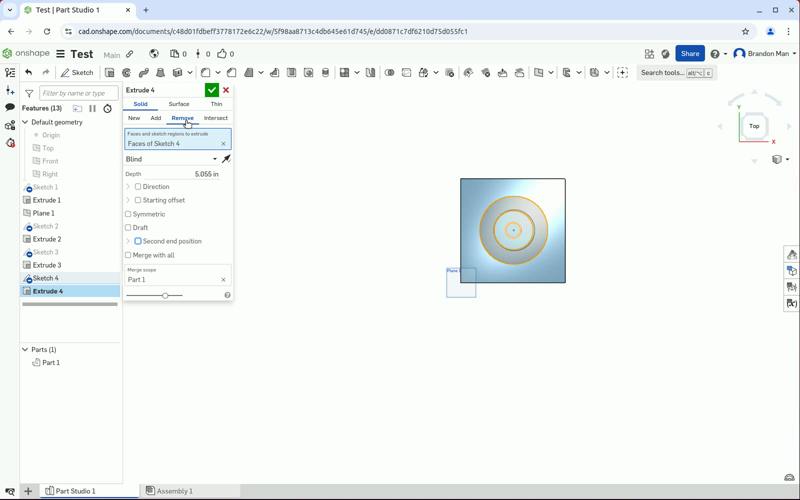
key(space)
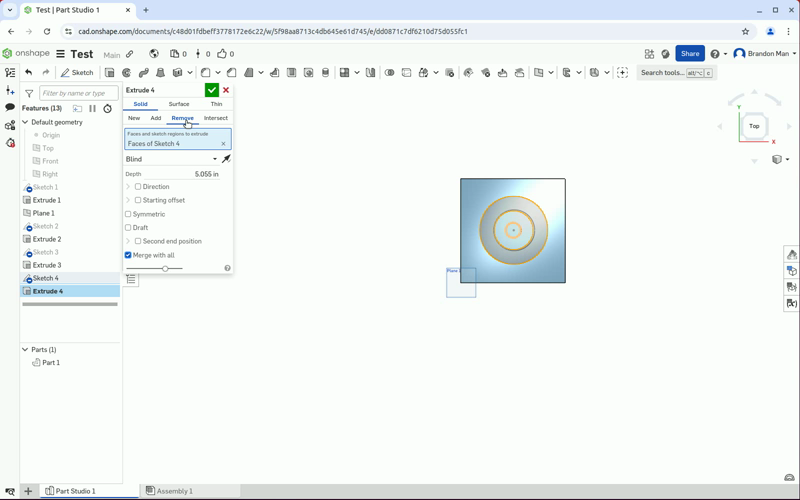
key(enter)
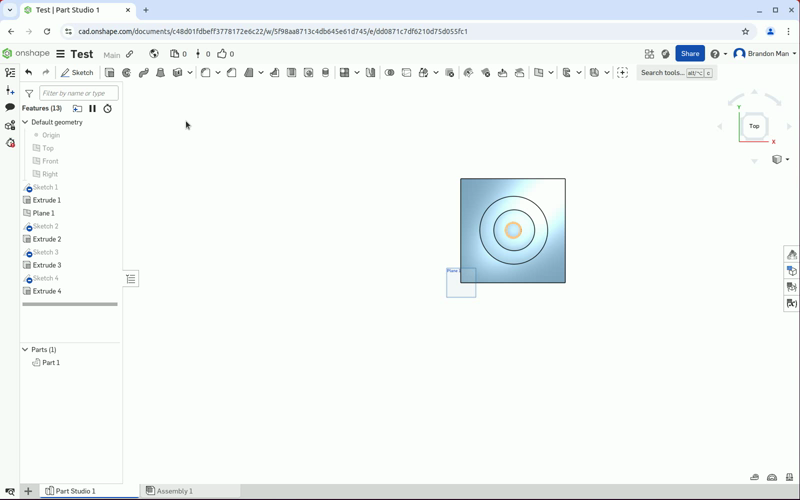
key(shift+h)
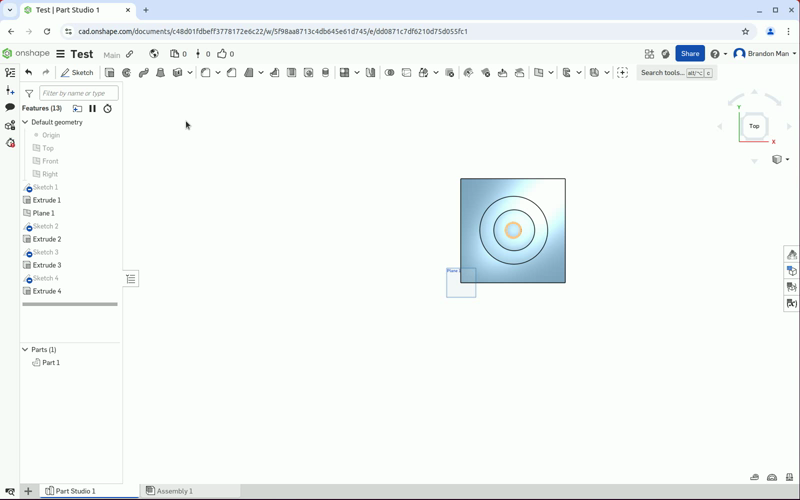
key(shift+h)
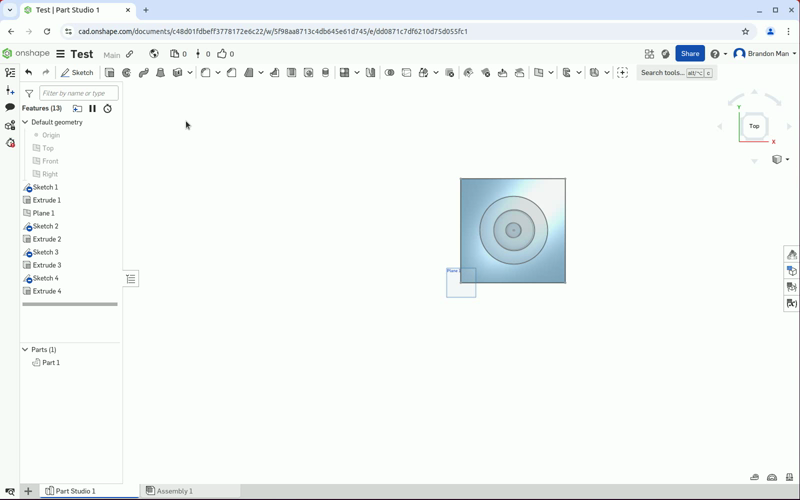
key(shift+7)
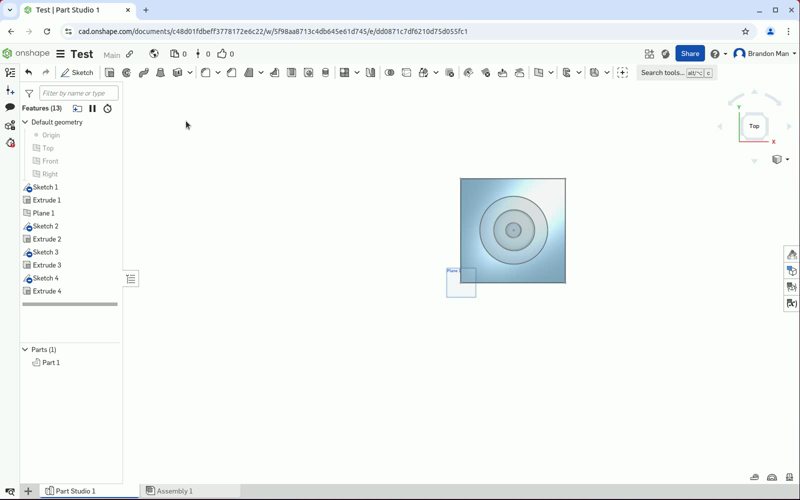
key(up, 3)
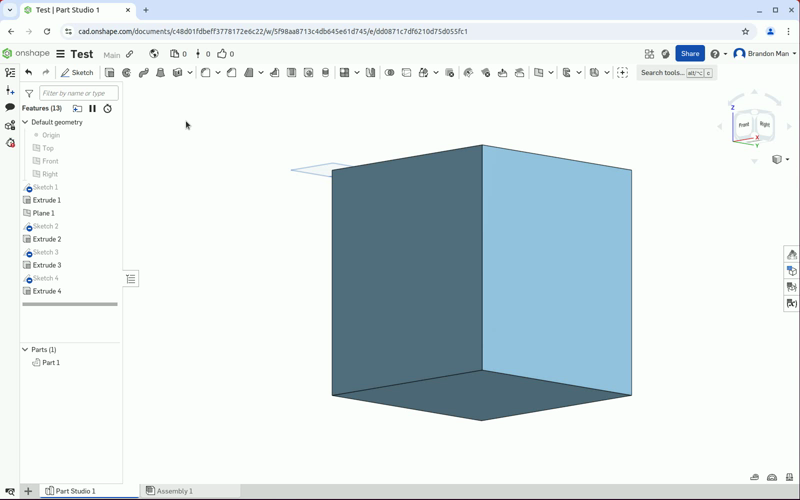
key(left, 3)
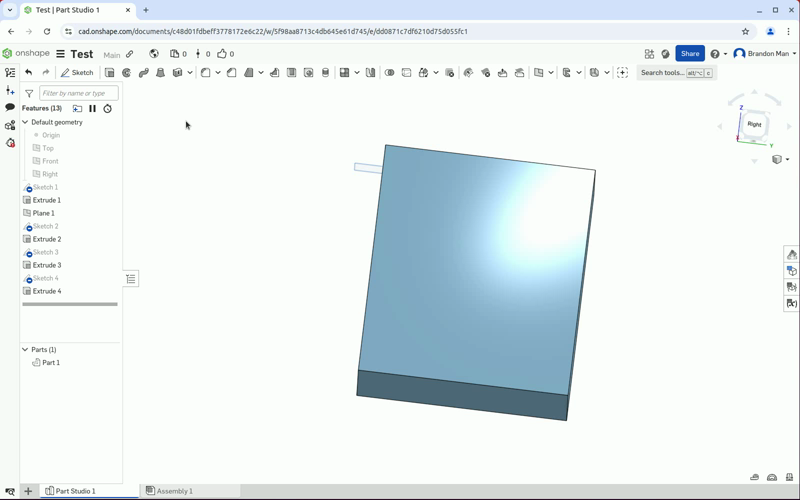
key(right, 3)
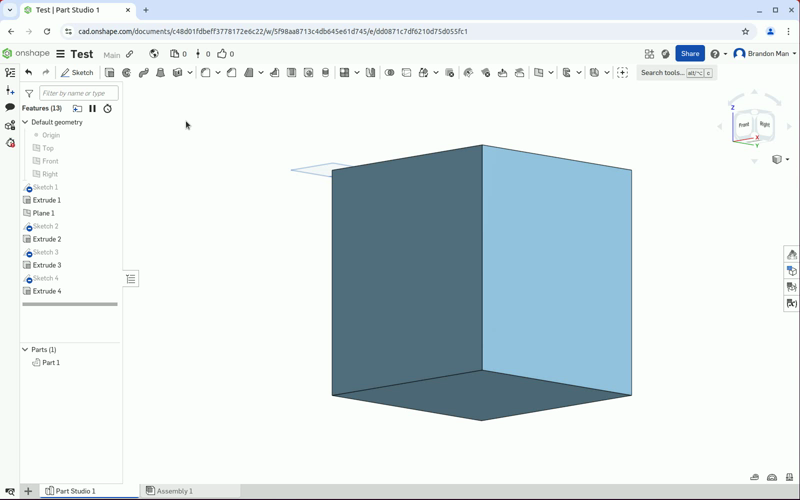
key(down, 3)
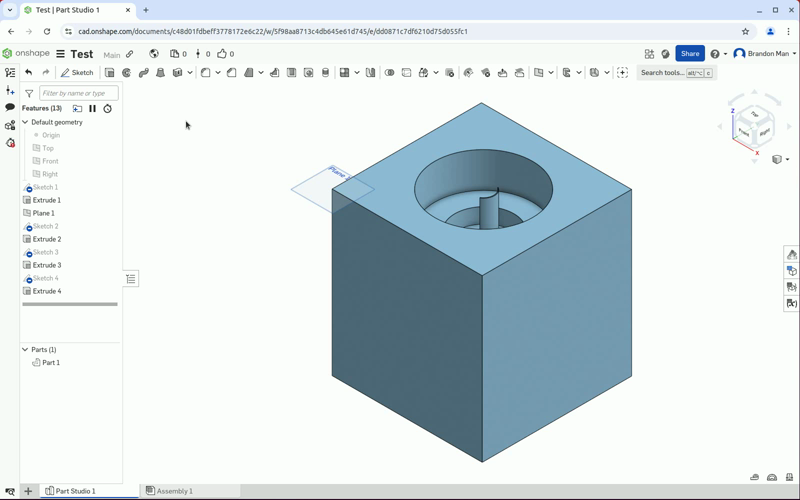
mouse_move(73, 189)
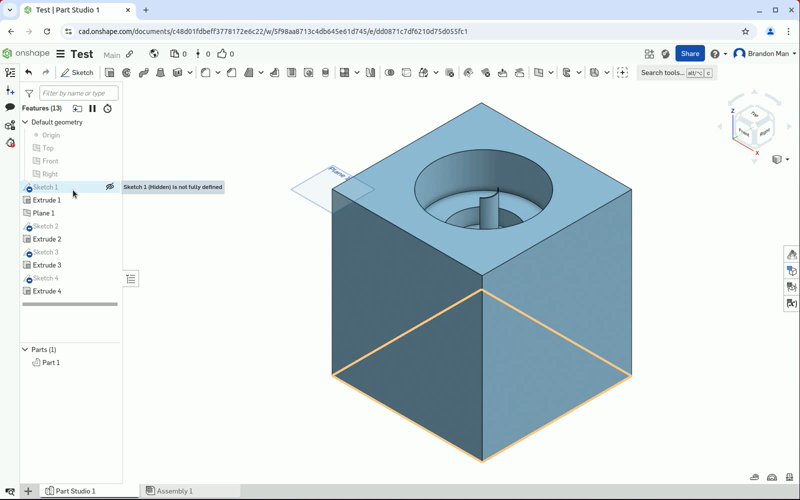
click(73, 189)